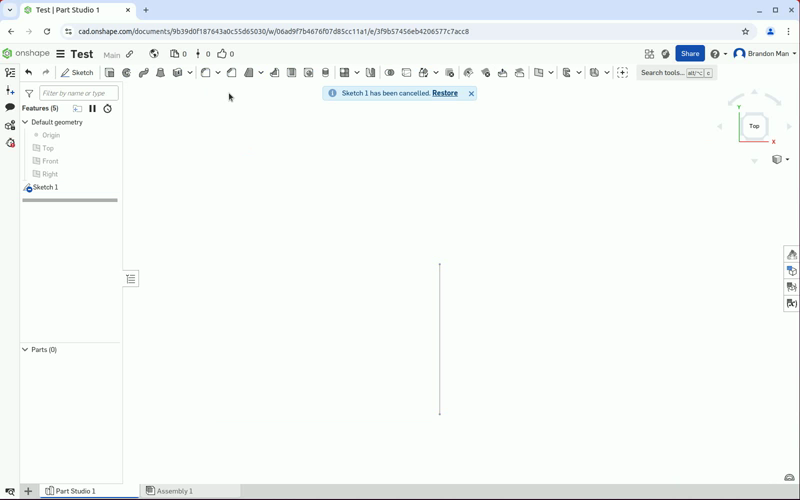
key(shift+h)
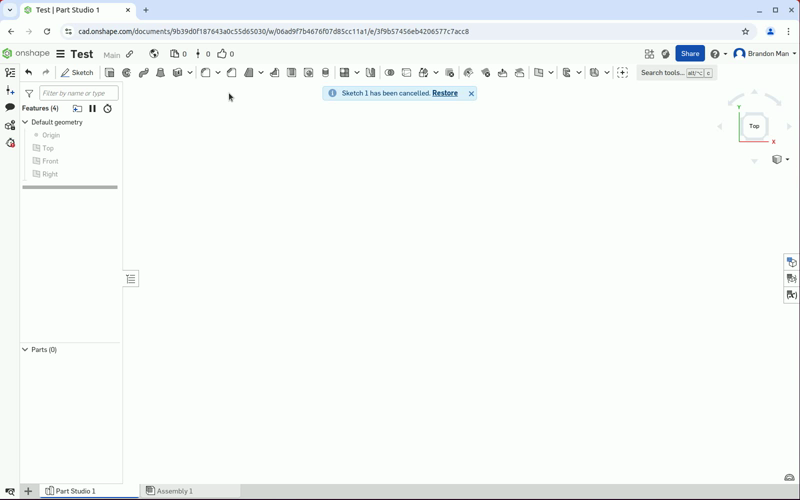
mouse_move(73, 352)
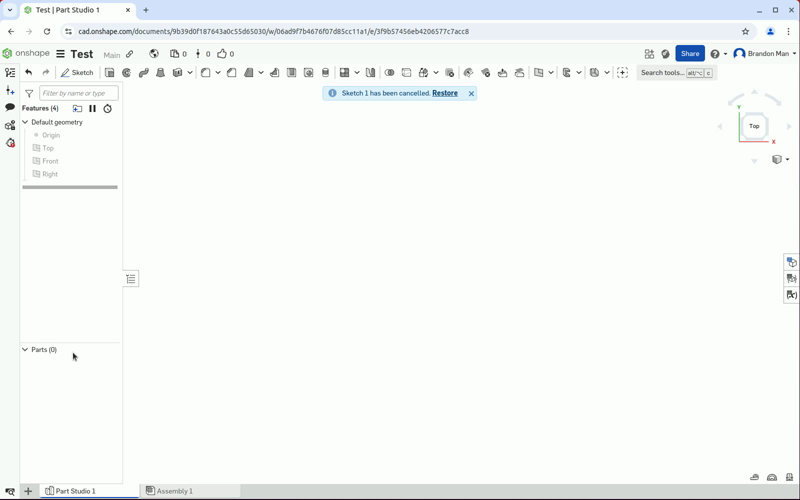
key(y)
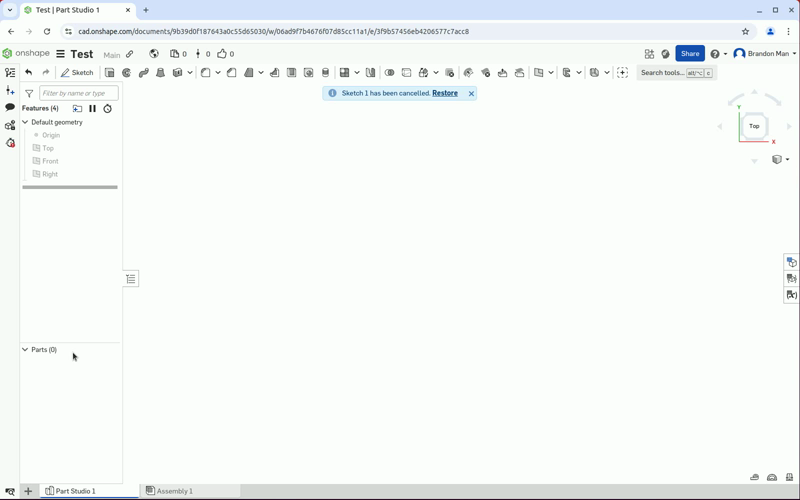
key(shift+p)
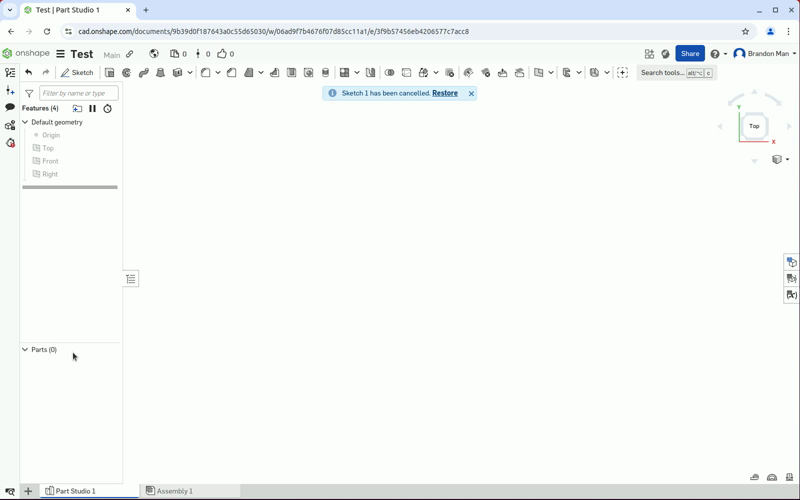
key(space)
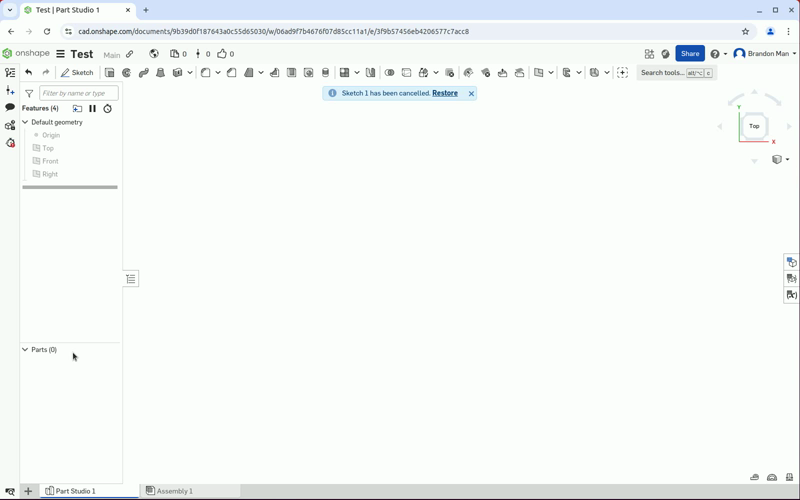
key_down(shift)
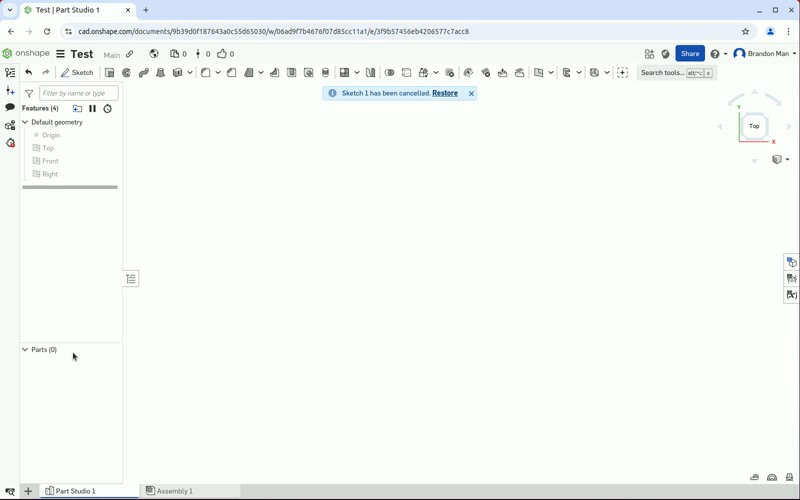
key(up)
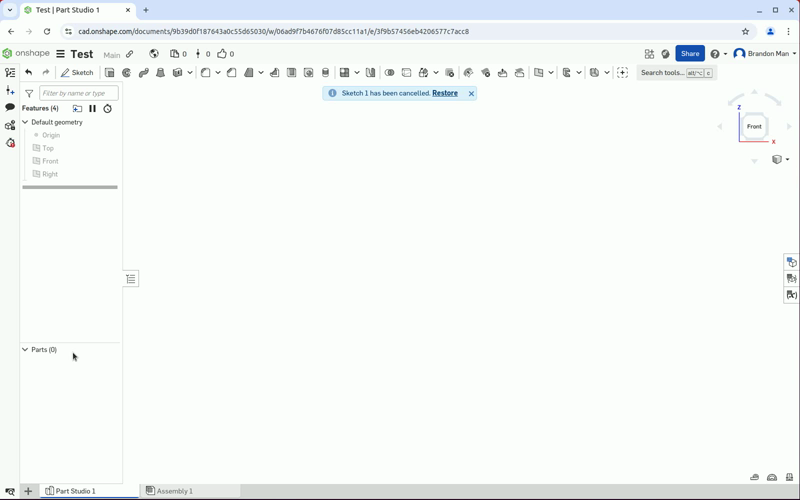
key_up(shift)
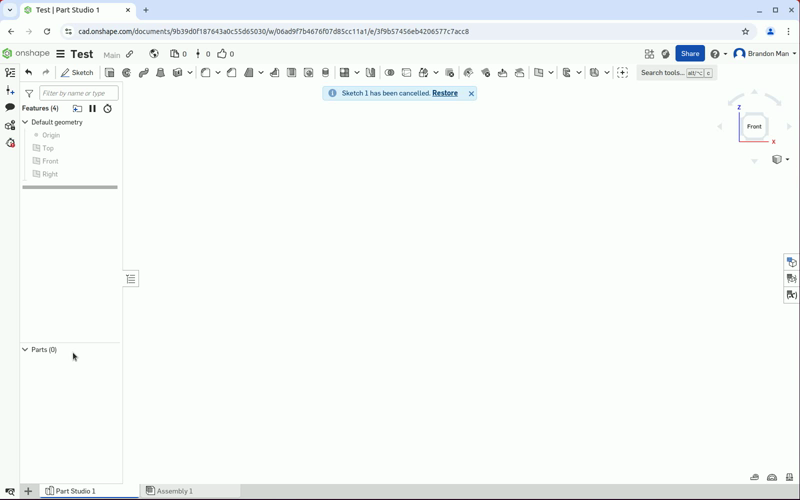
mouse_move(73, 352)
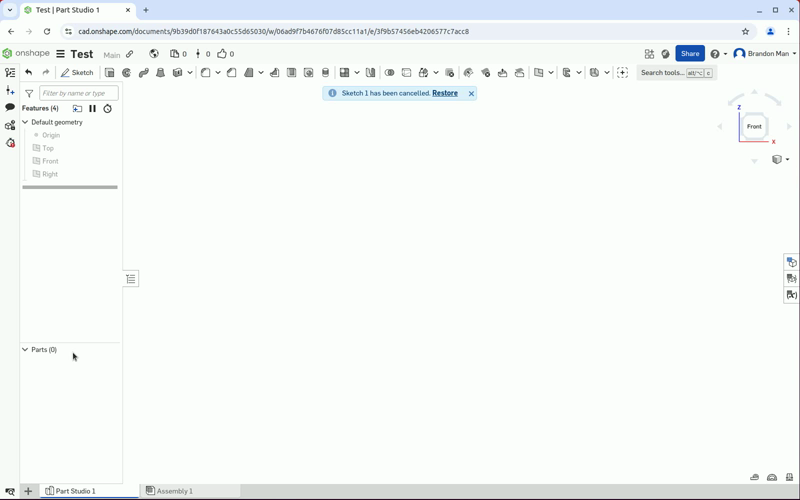
key(shift+y)
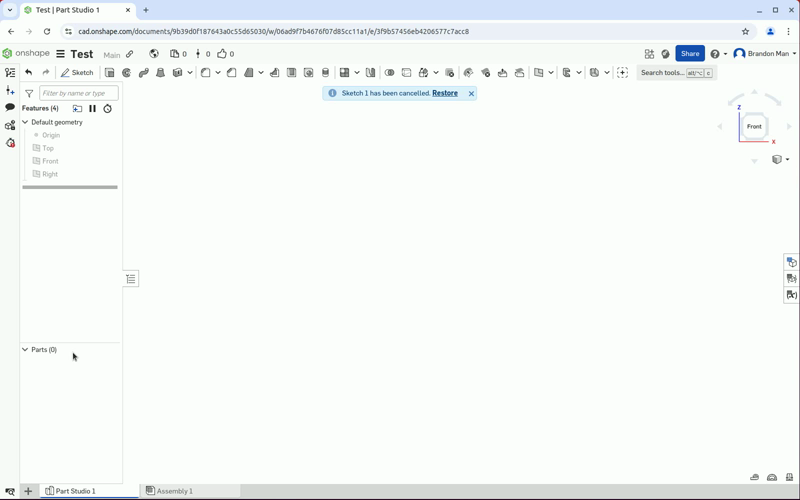
key(shift+s)
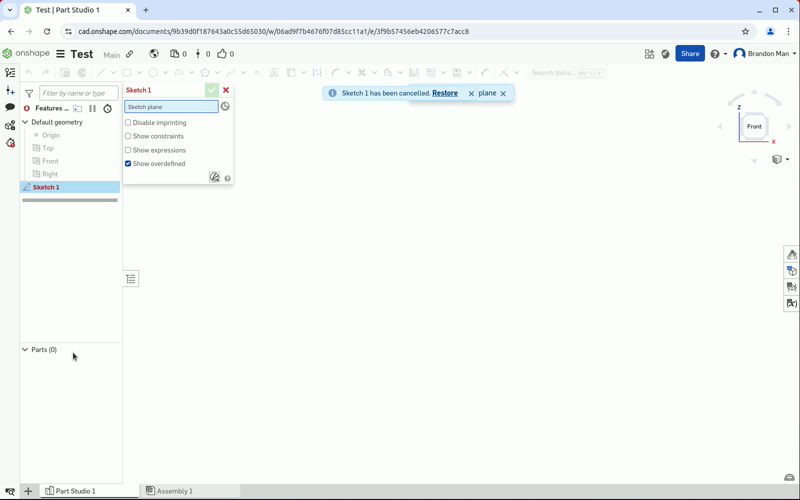
mouse_move(73, 163)
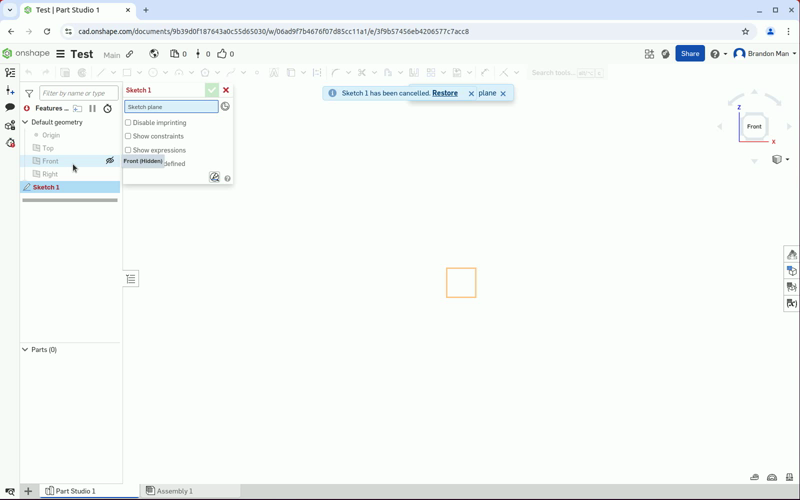
click(73, 163)
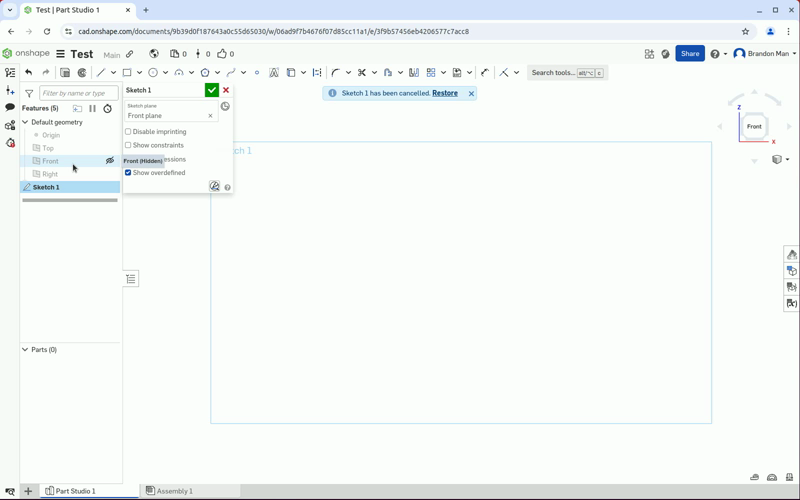
mouse_move(73, 352)
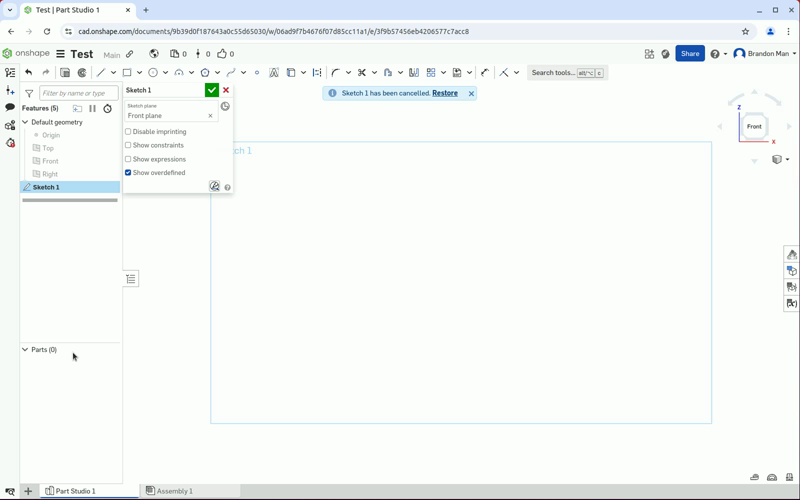
key(y)
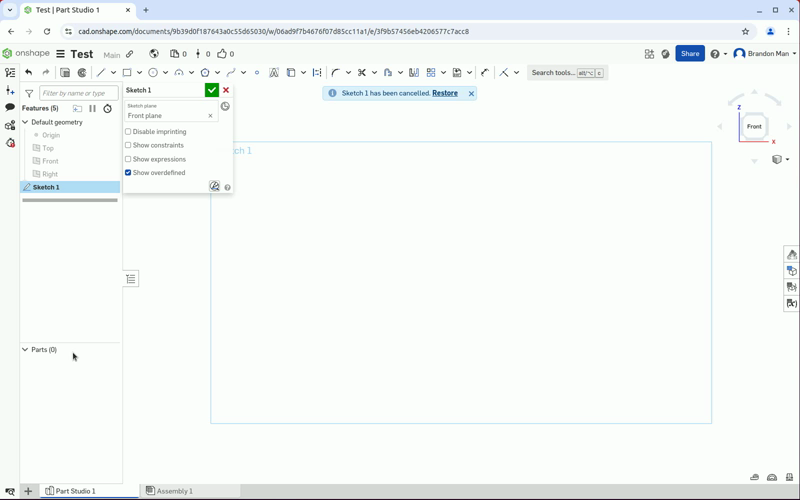
key(l)
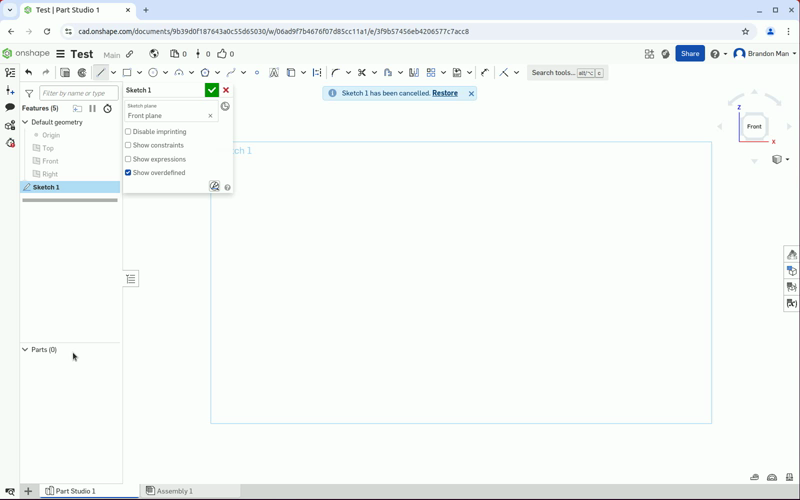
key_down(shift)
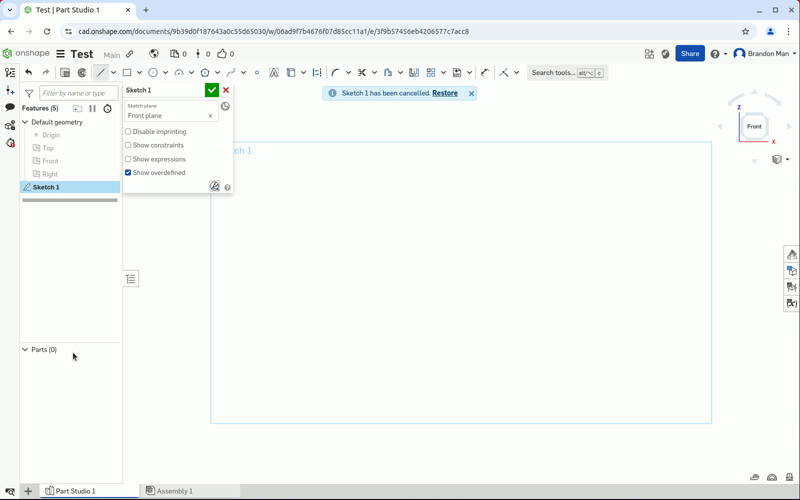
mouse_move(348, 282)
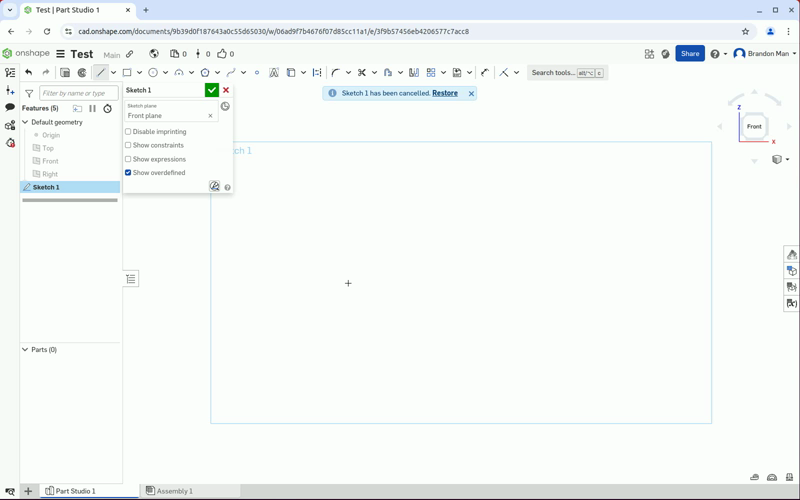
click(348, 282)
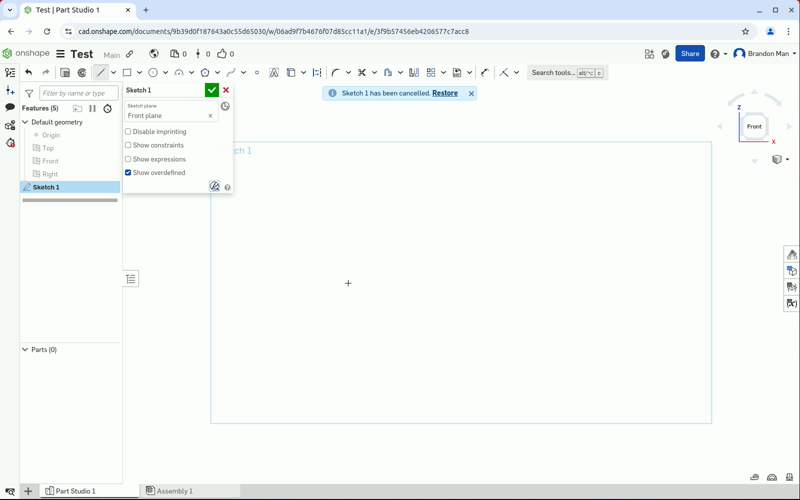
key_up(shift)
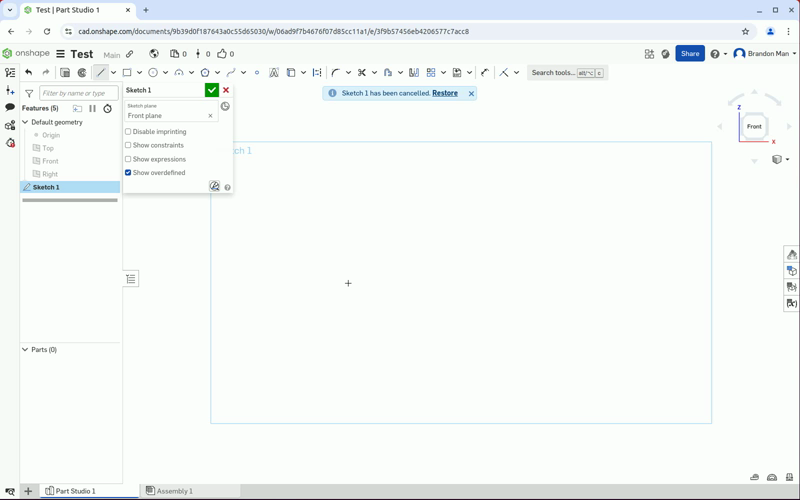
key_down(shift)
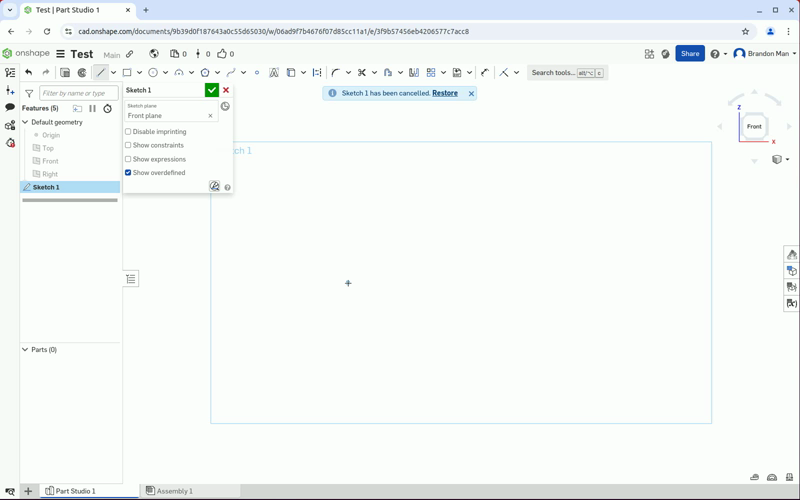
mouse_move(460, 282)
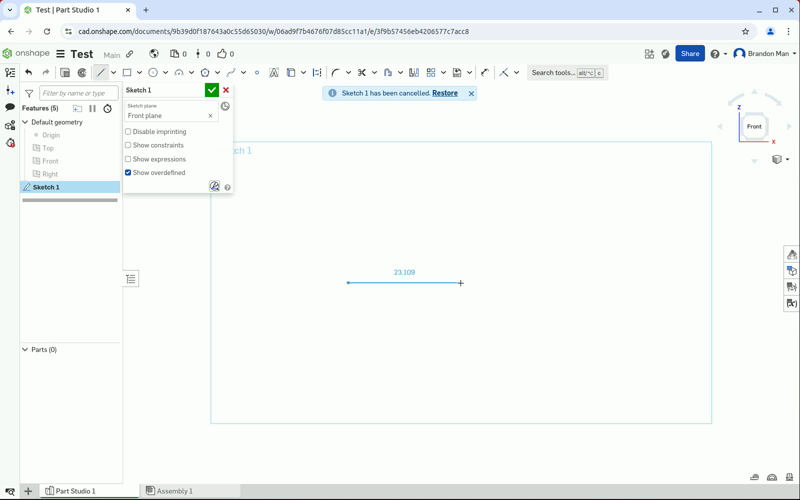
click(460, 282)
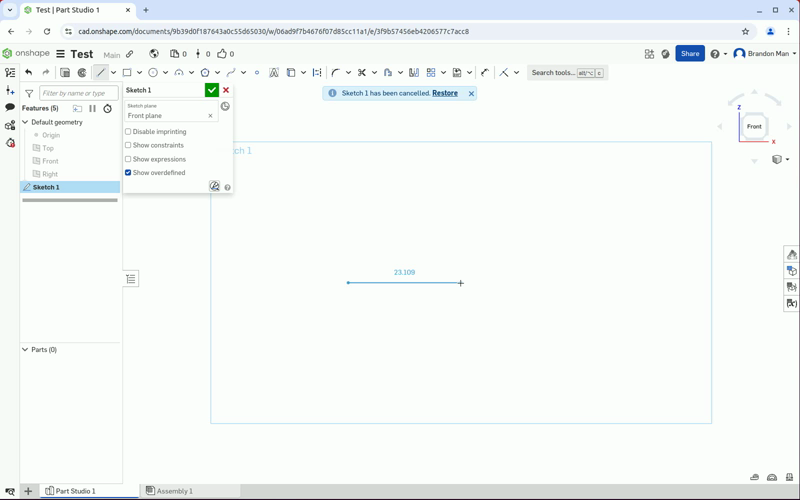
key_up(shift)
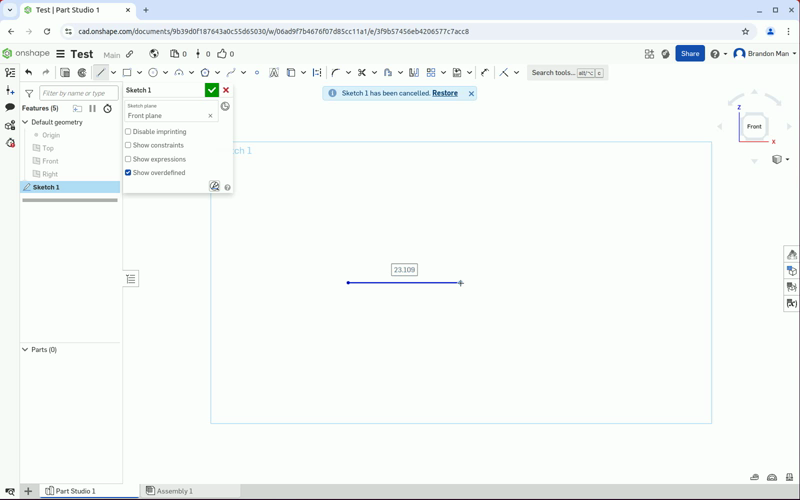
key_down(shift)
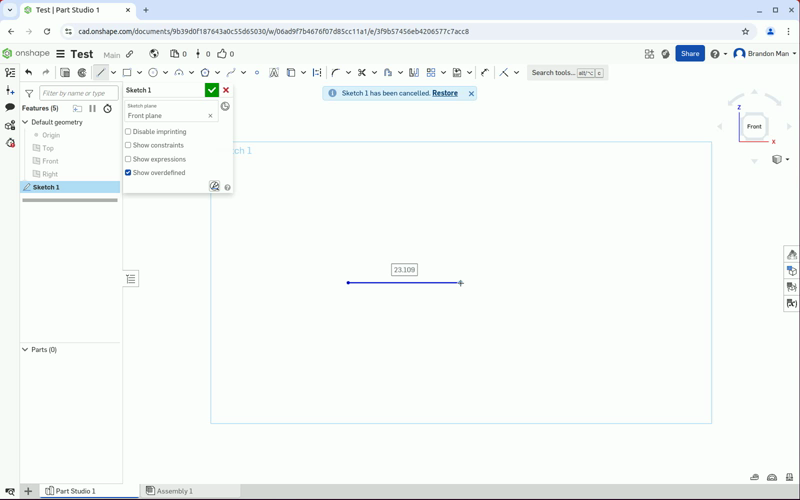
mouse_move(490, 282)
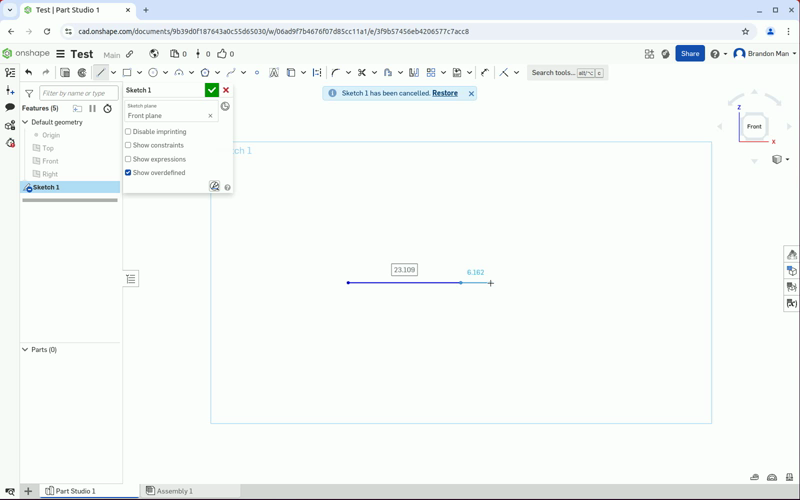
mouse_move(460, 272)
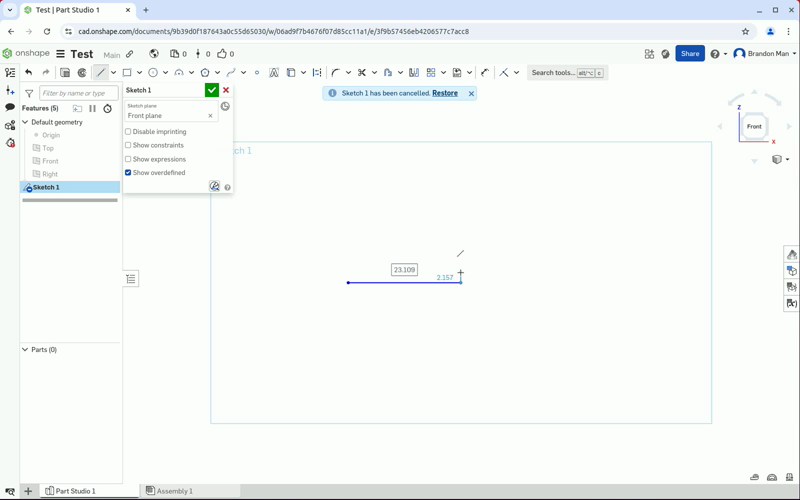
click(460, 272)
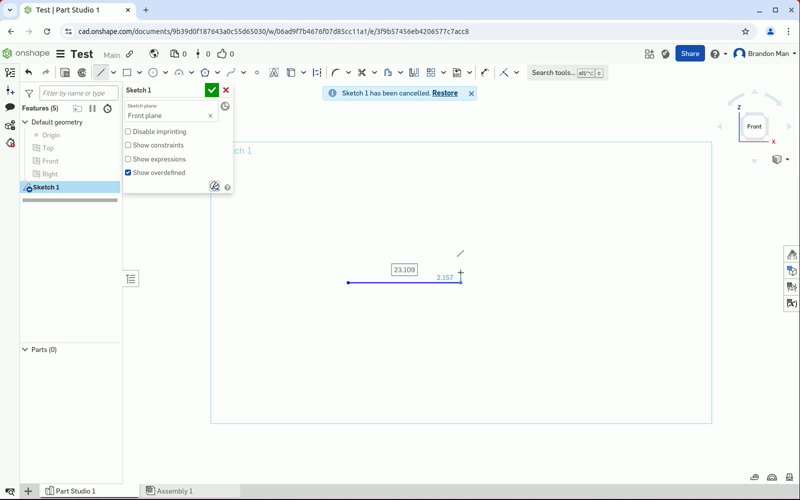
key_up(shift)
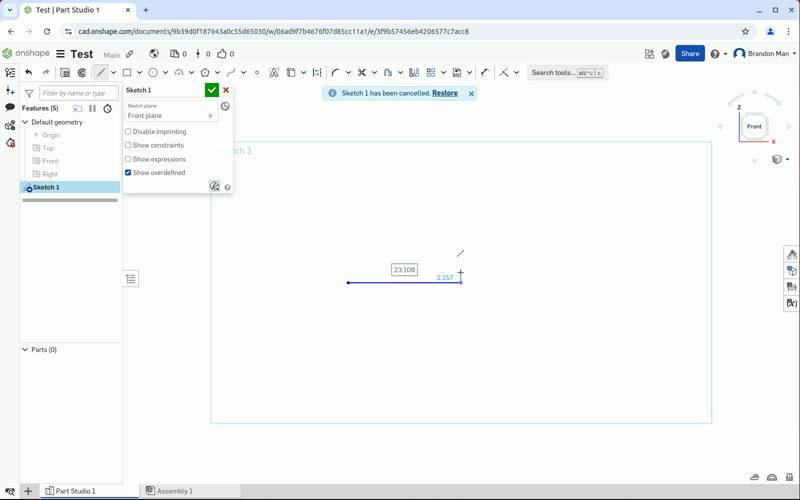
key_down(shift)
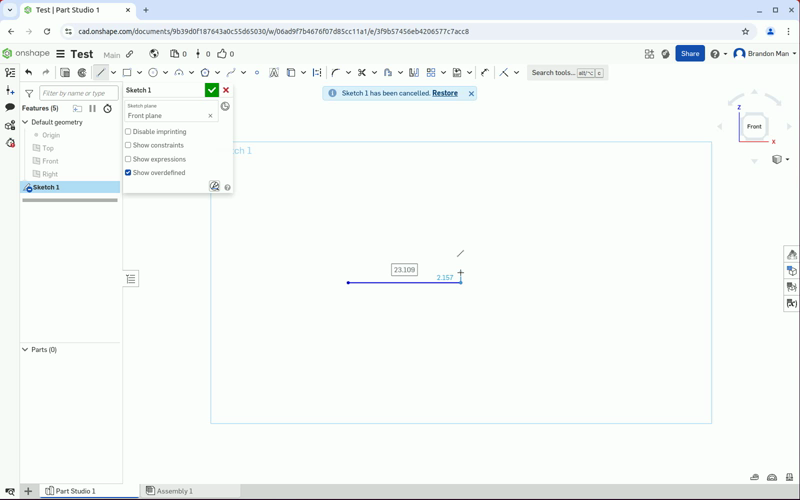
mouse_move(348, 272)
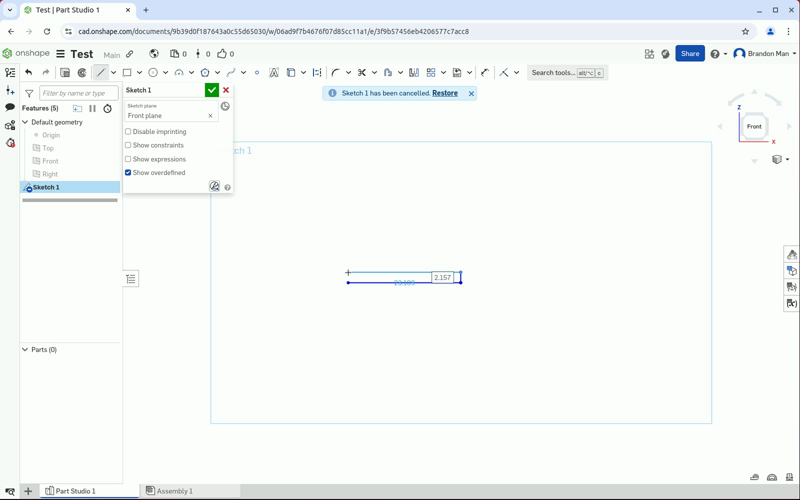
click(348, 272)
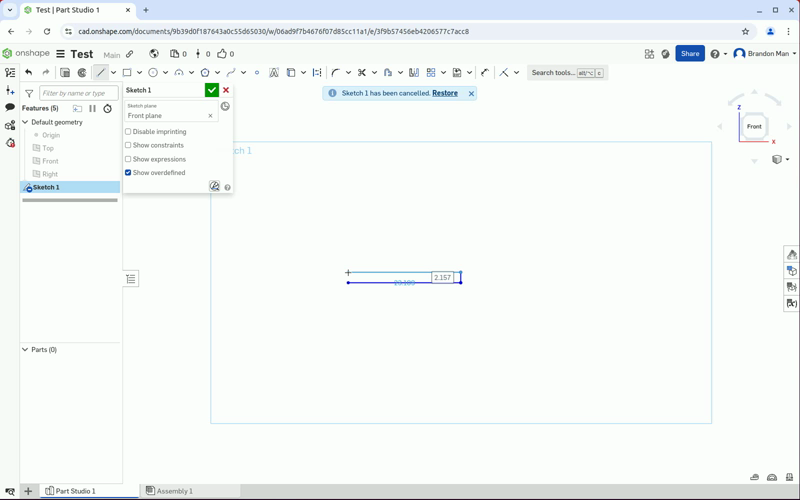
key_up(shift)
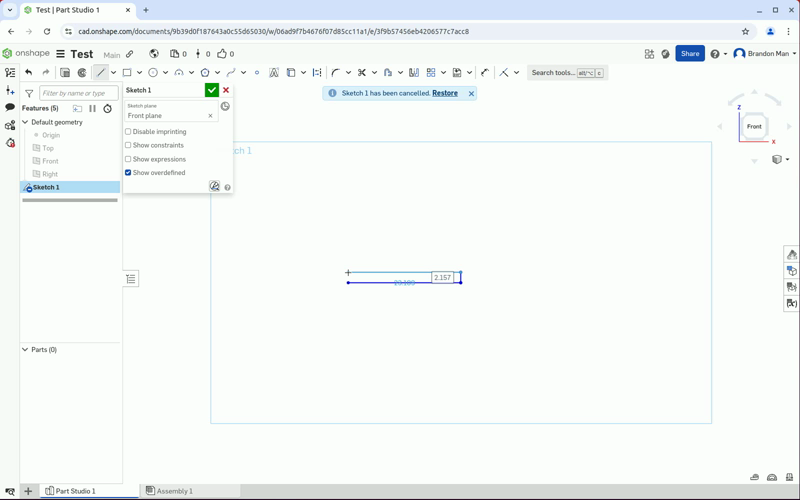
mouse_move(378, 272)
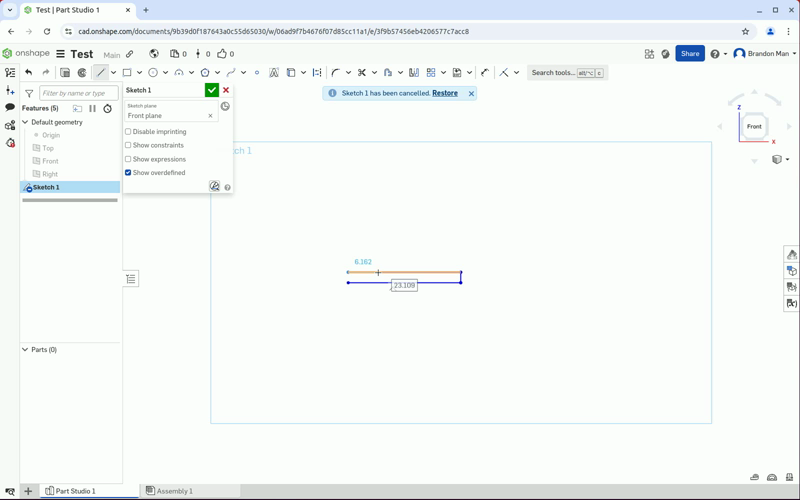
key_down(shift)
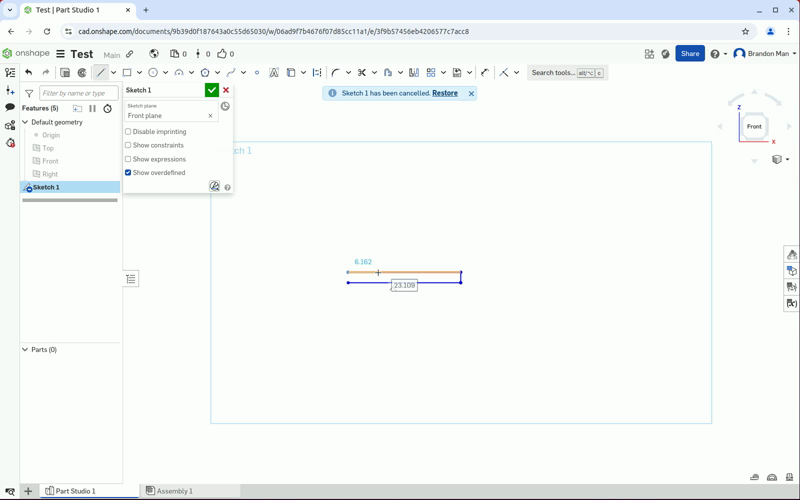
mouse_move(348, 282)
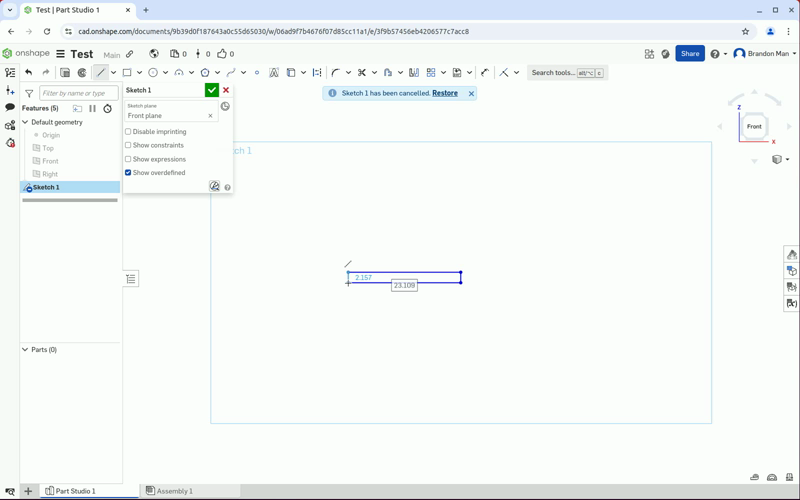
key_up(shift)
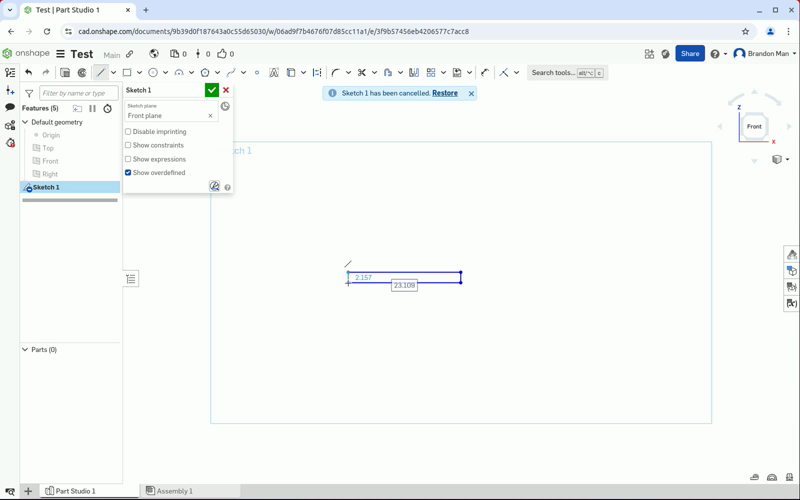
click(348, 282)
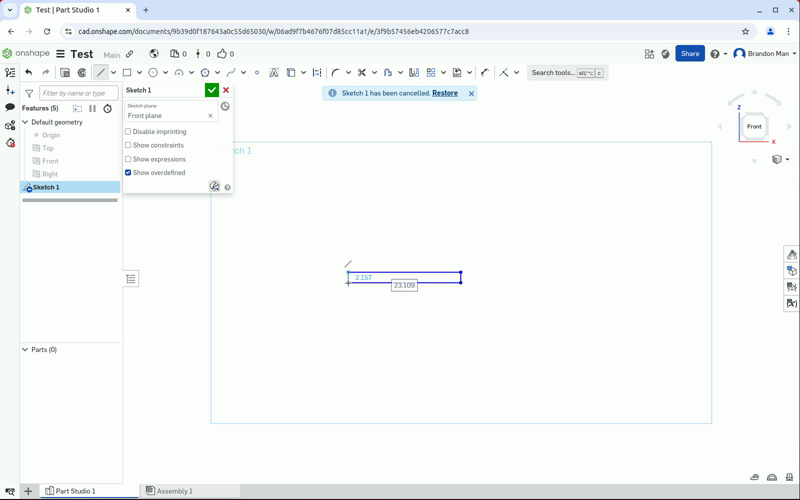
key(esc)
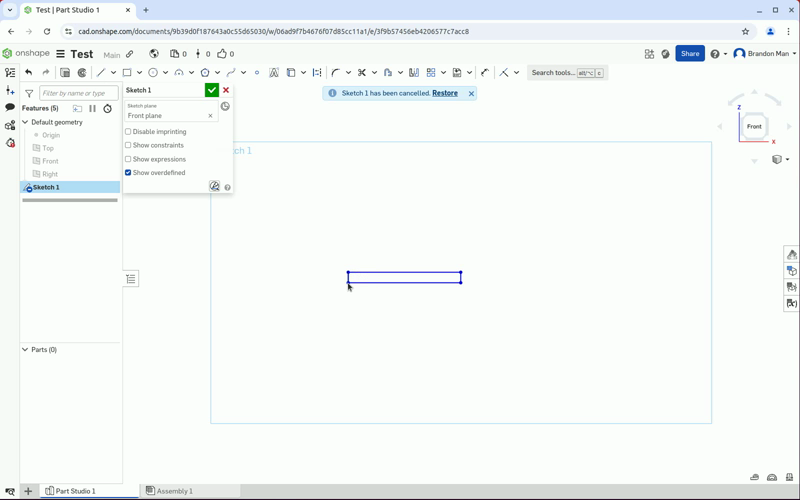
mouse_move(441, 276)
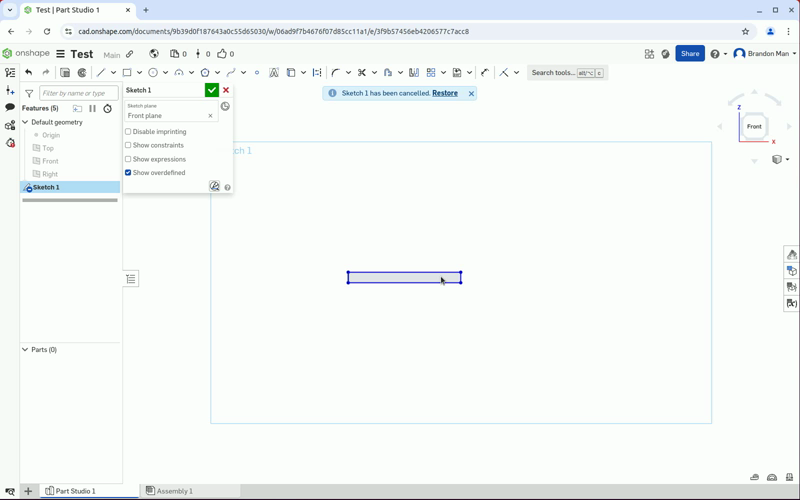
scroll(6)
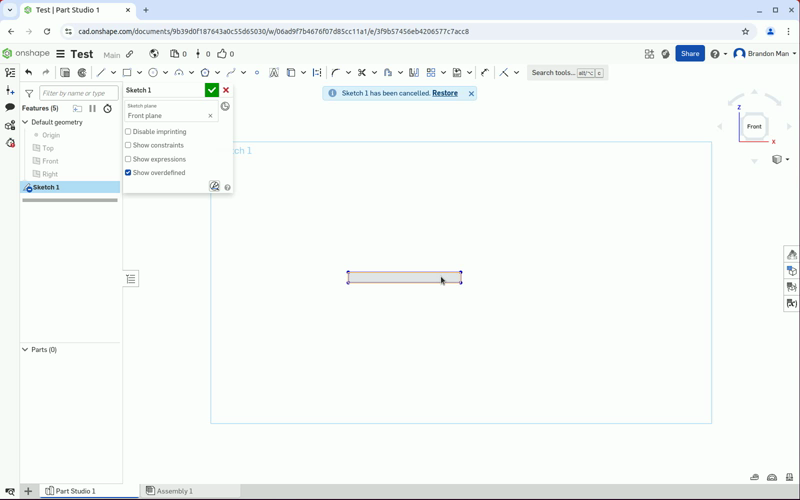
scroll(6)
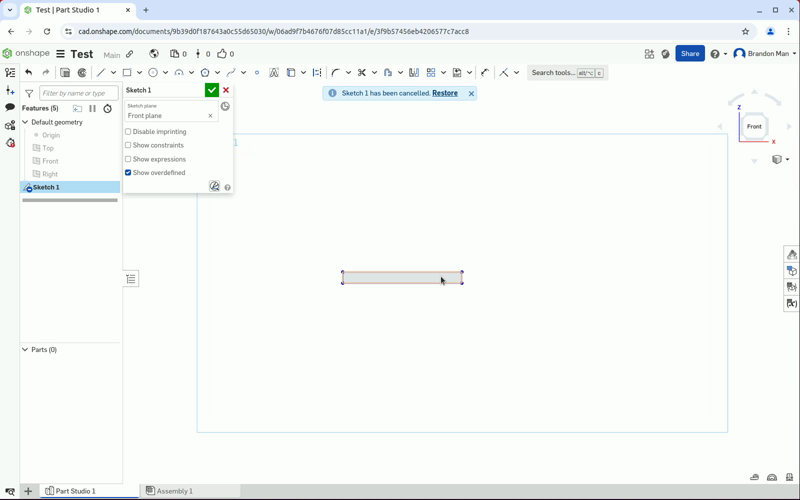
scroll(6)
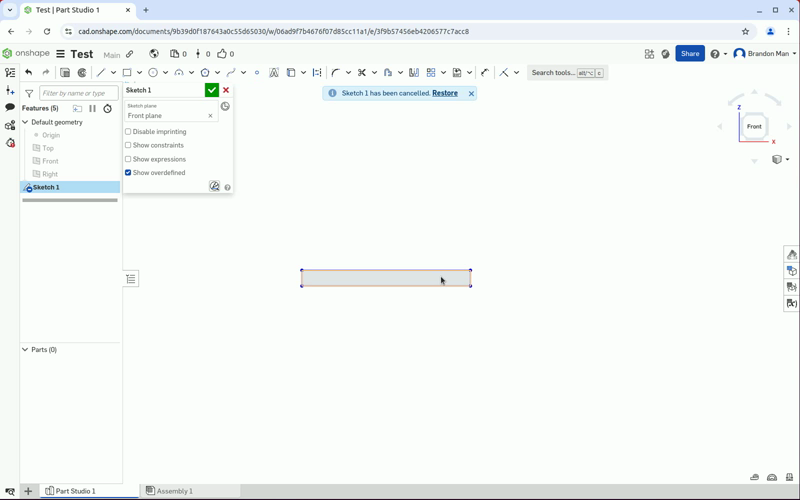
scroll(6)
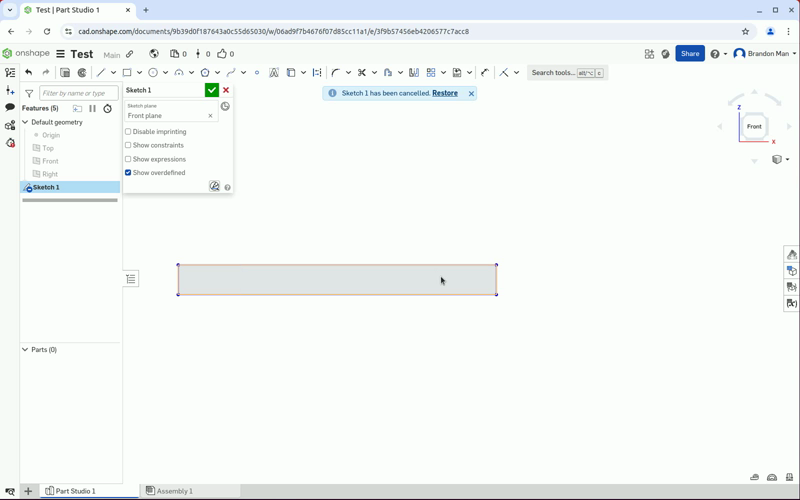
scroll(6)
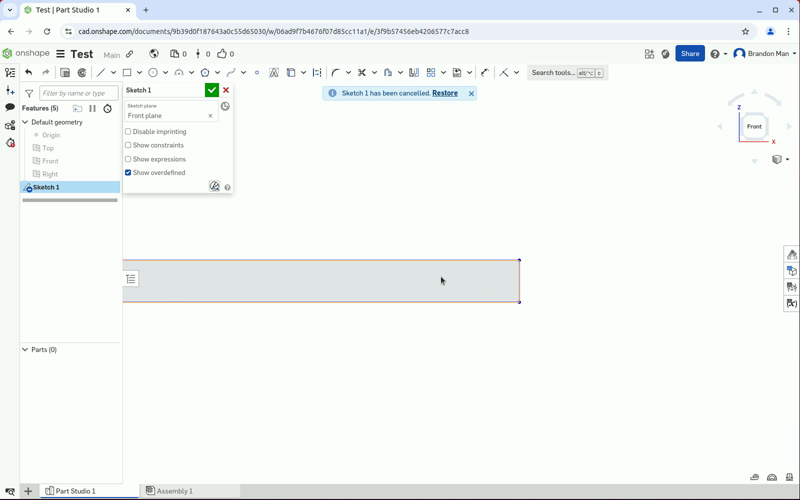
scroll(6)
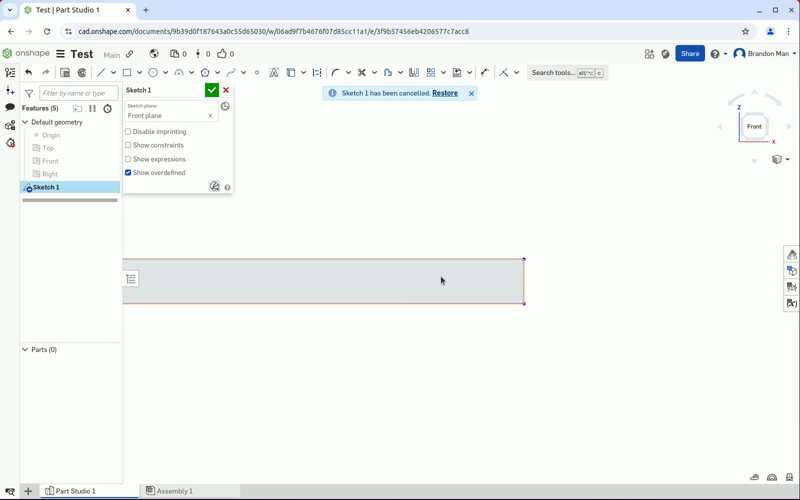
scroll(6)
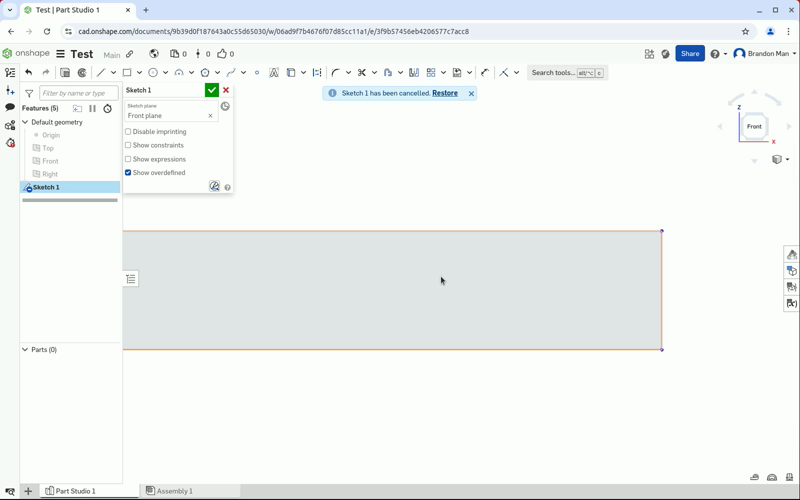
click(441, 276)
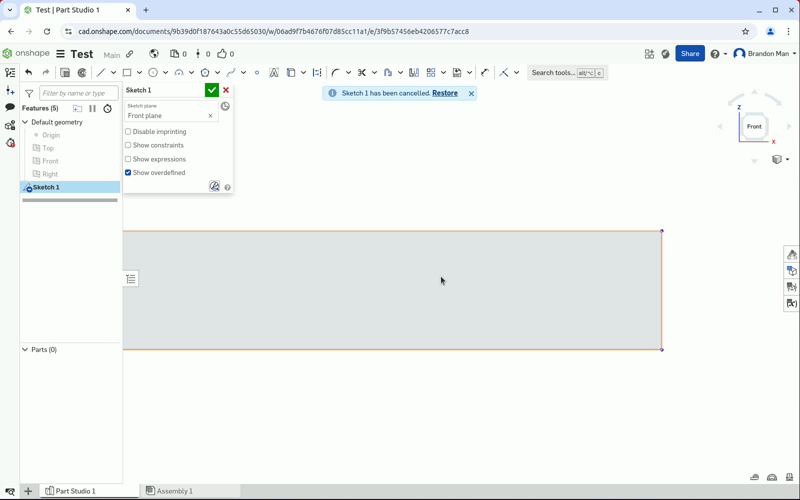
scroll(-6)
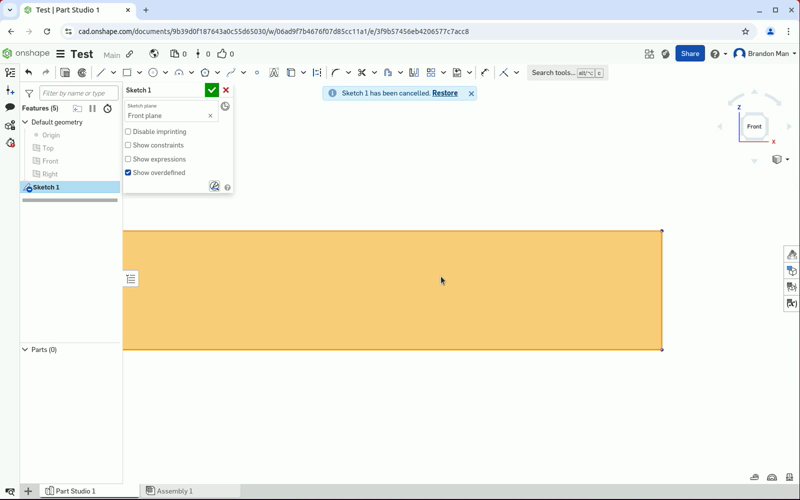
scroll(-6)
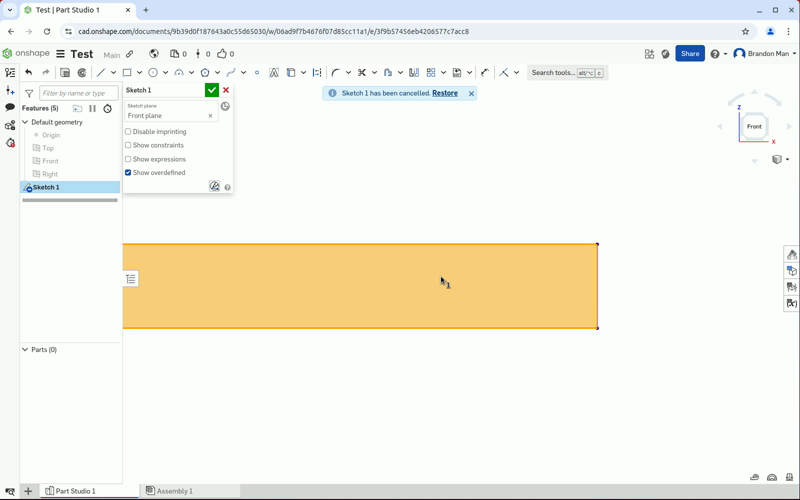
scroll(-6)
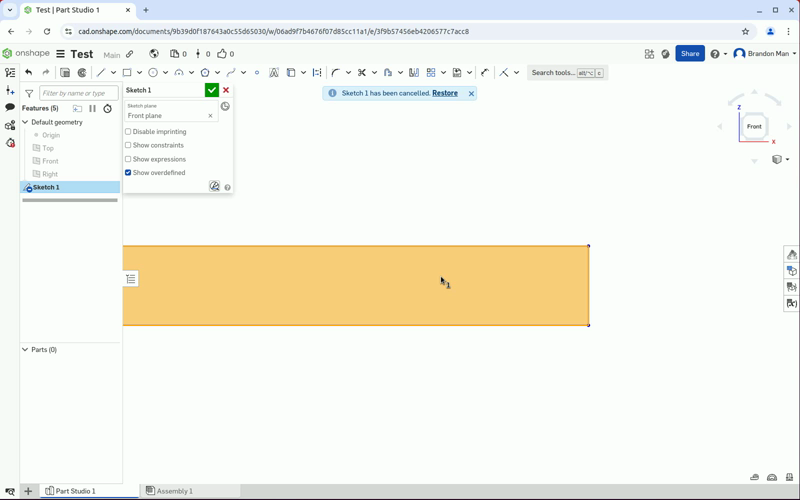
scroll(-6)
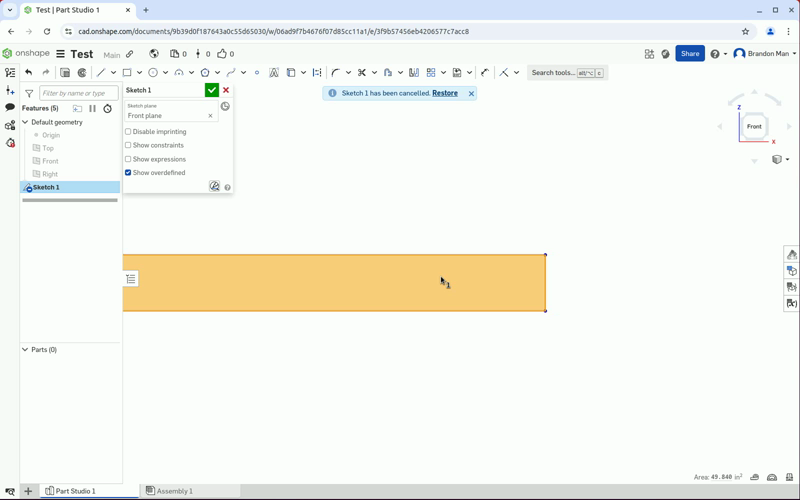
scroll(-6)
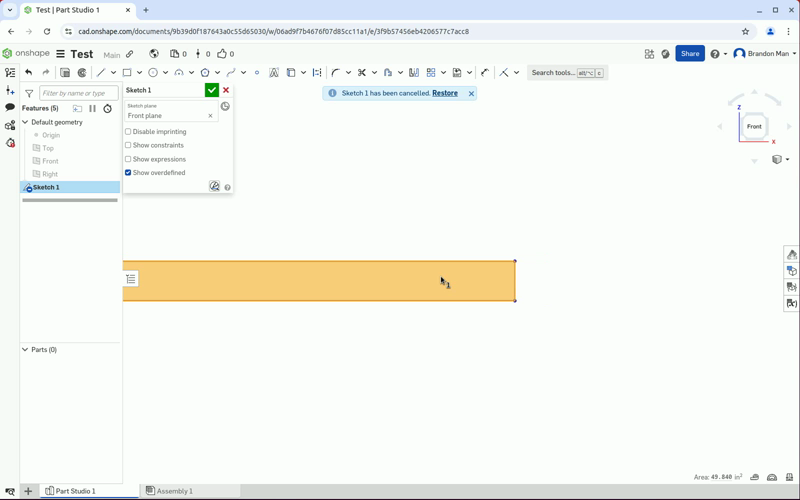
scroll(-6)
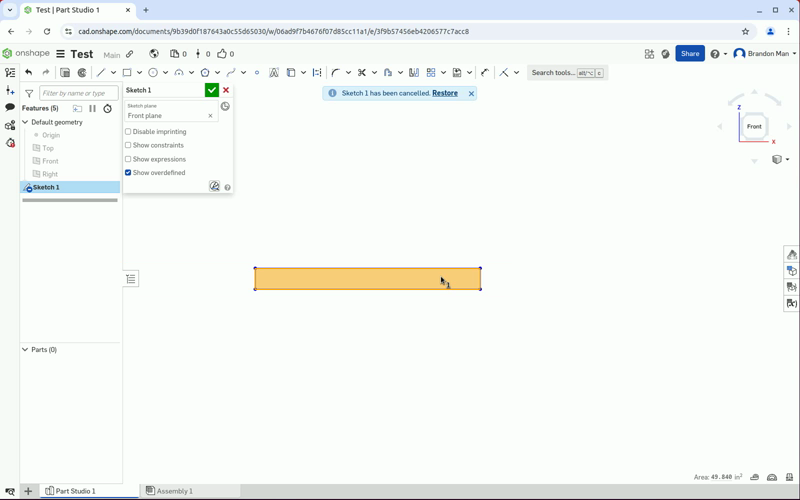
scroll(-6)
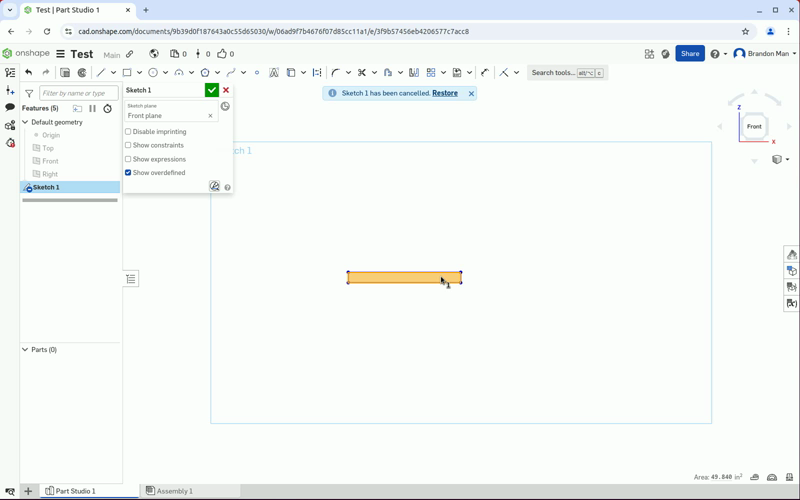
mouse_move(73, 352)
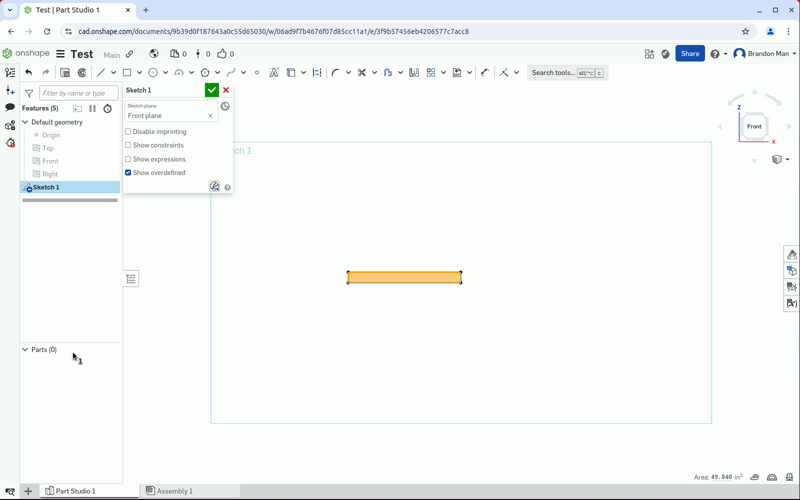
key(shift+y)
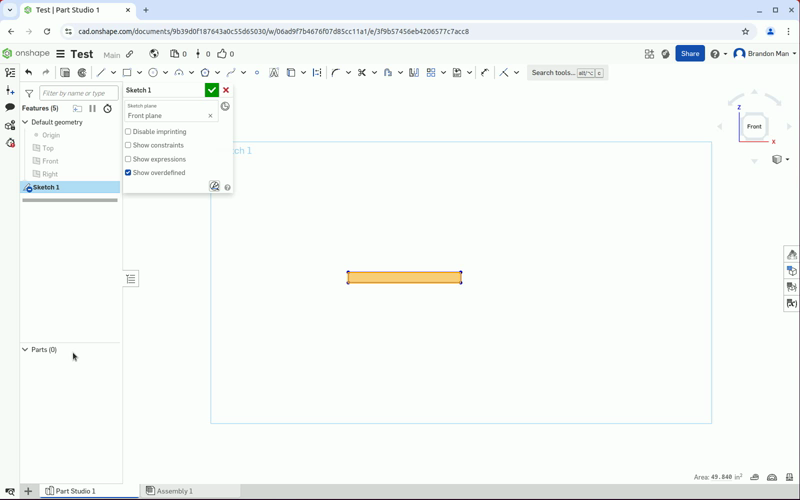
key(shift+e)
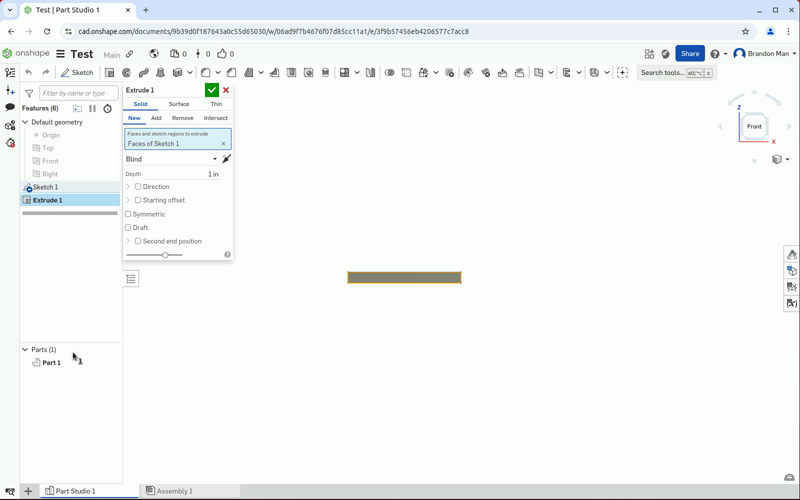
mouse_move(143, 106)
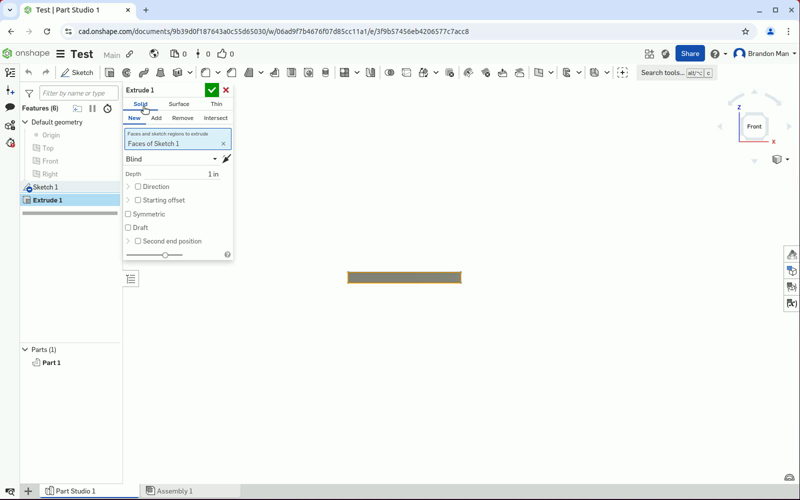
click(143, 106)
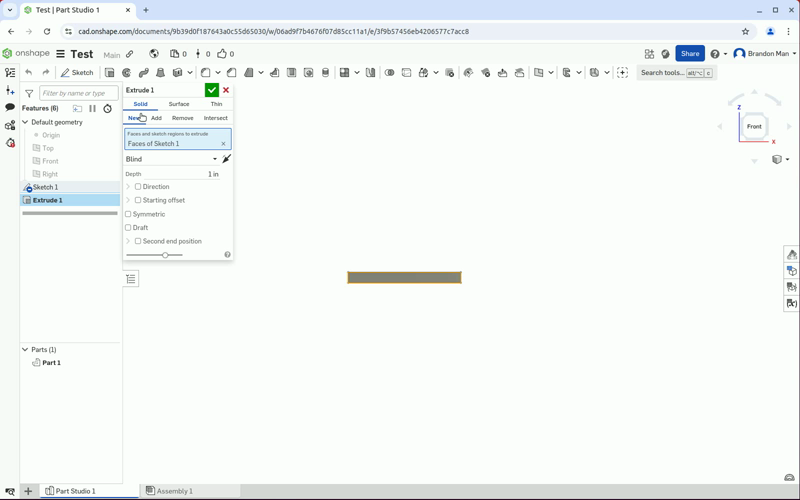
mouse_move(137, 120)
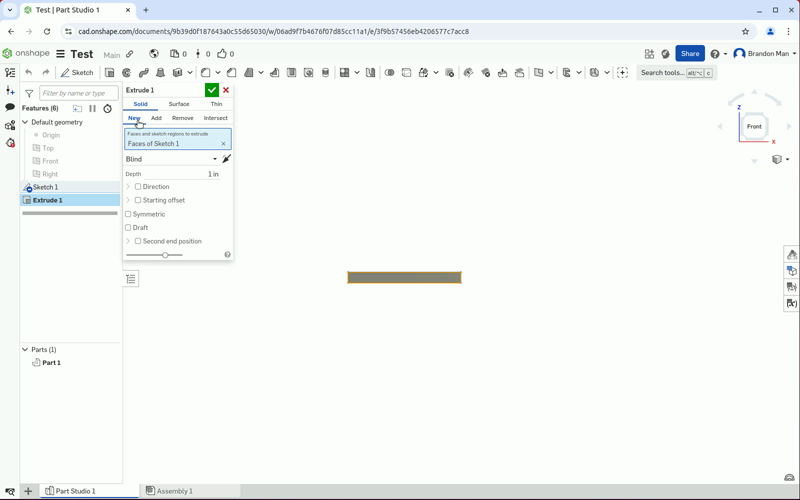
click(137, 120)
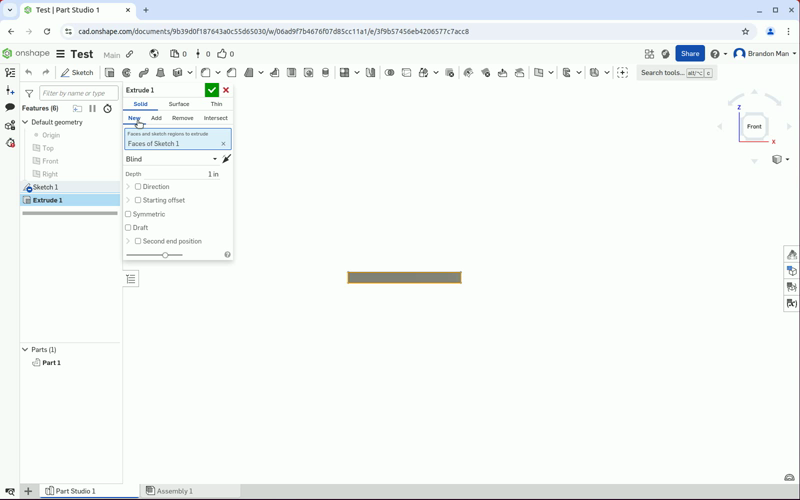
key(tab, 4)
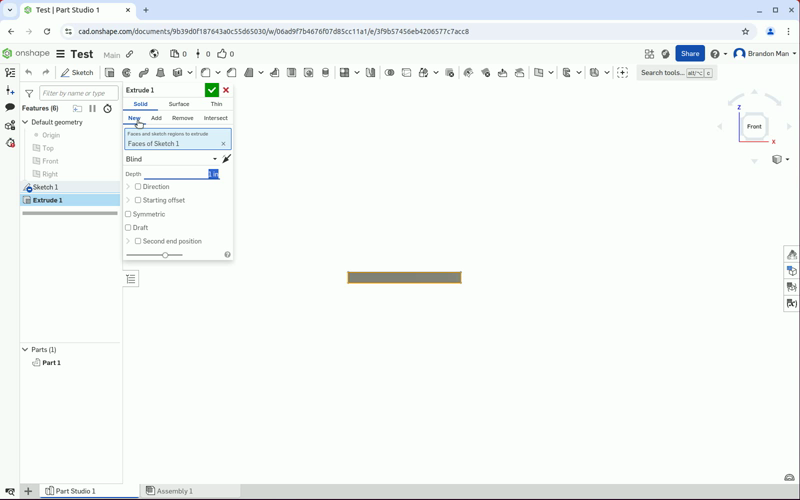
text(0.481)
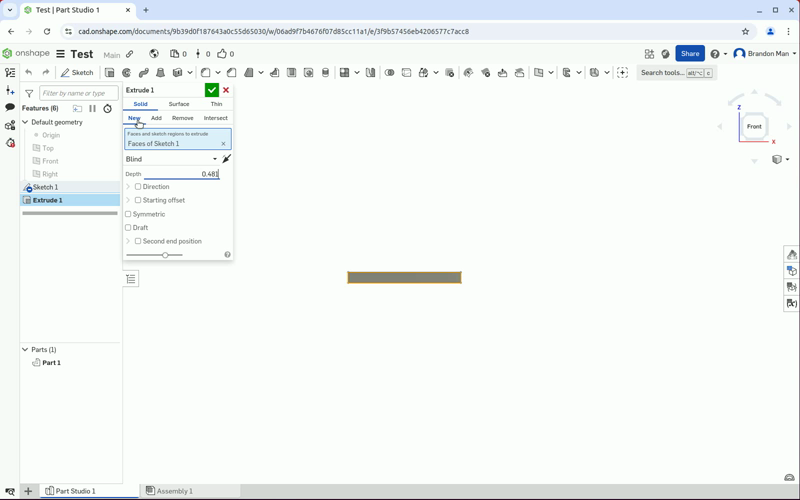
key(enter)
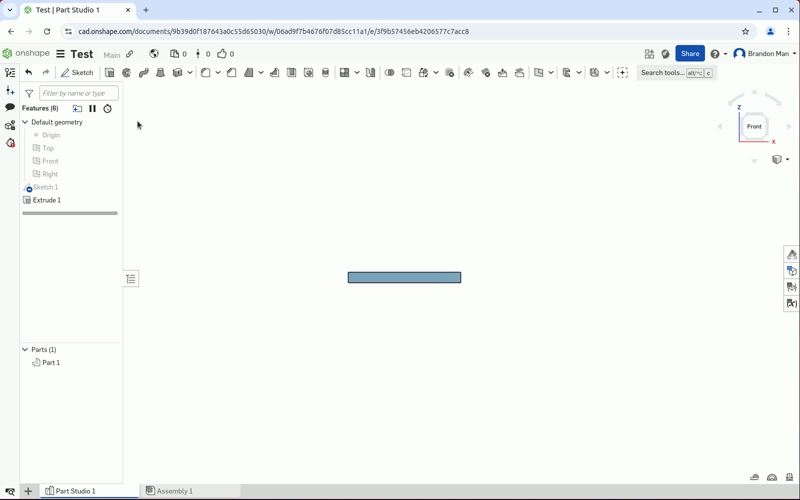
key(shift+h)
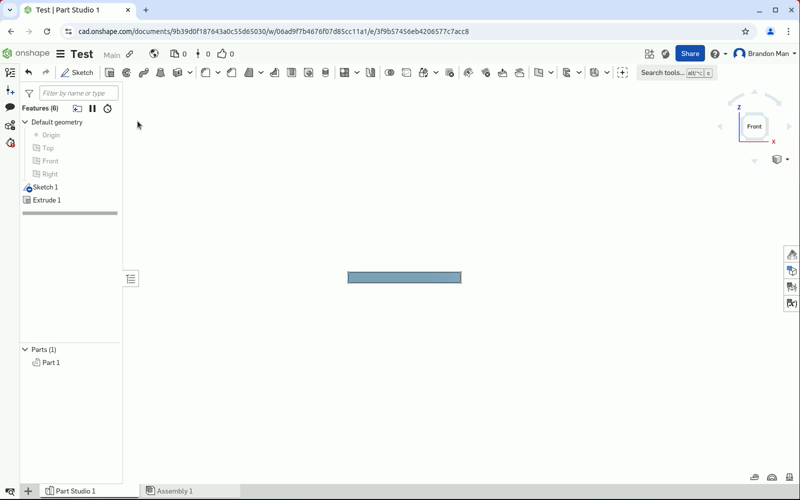
key(shift+h)
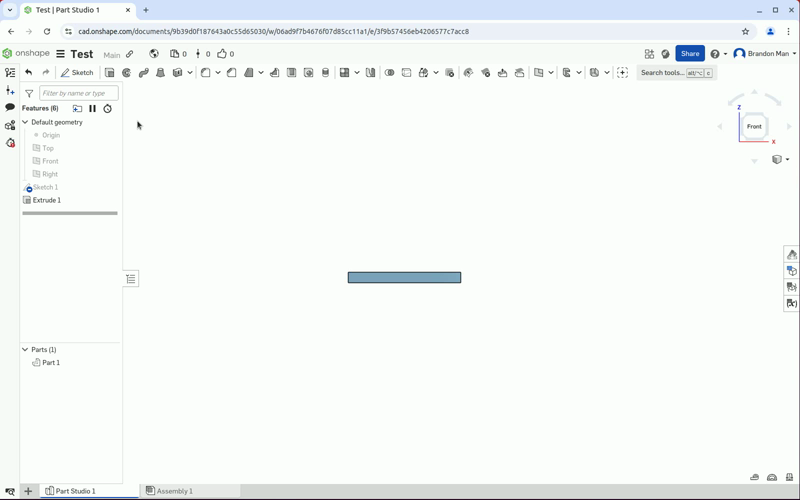
mouse_move(73, 189)
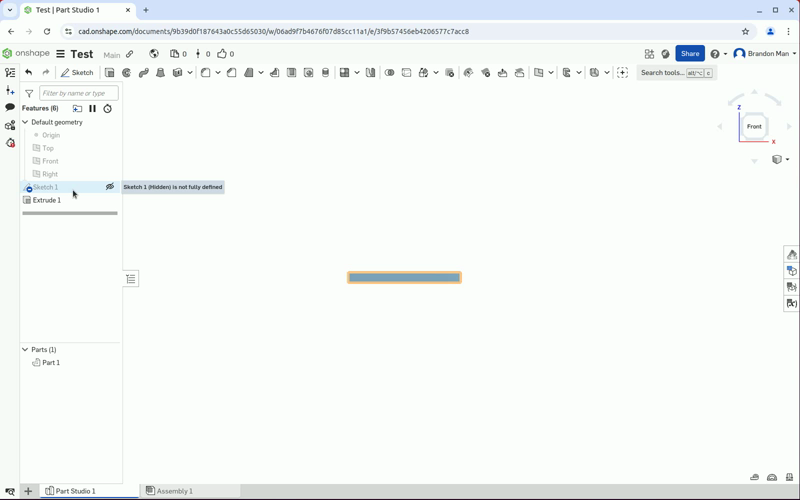
click(73, 189)
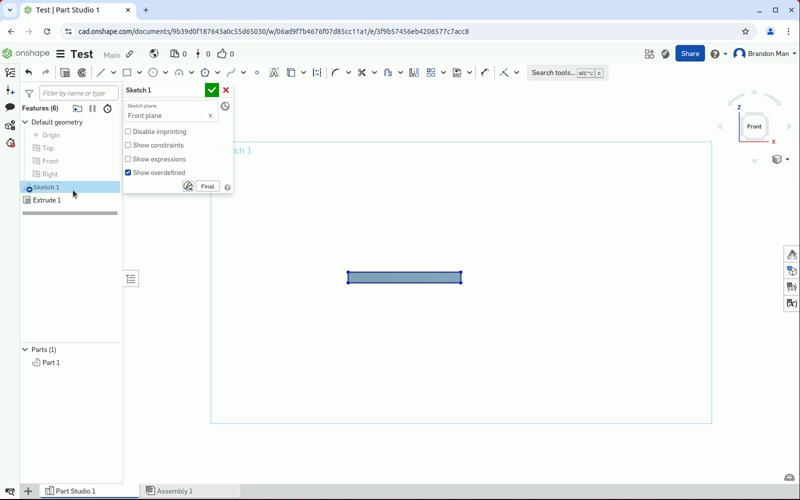
mouse_move(229, 92)
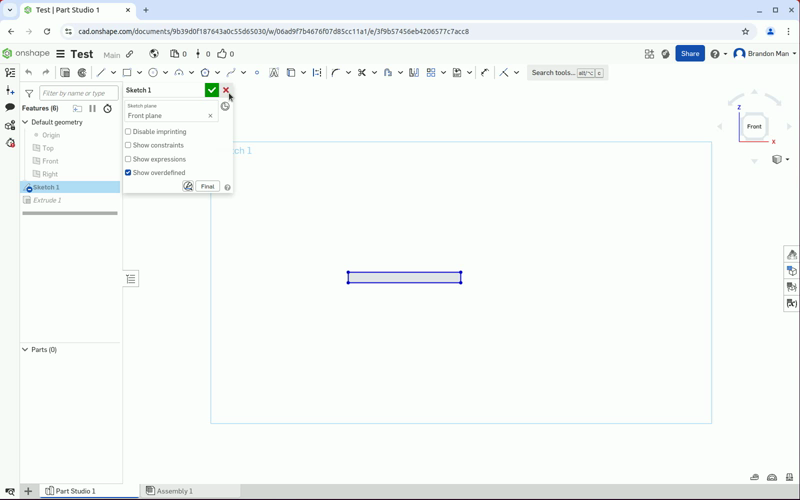
click(229, 92)
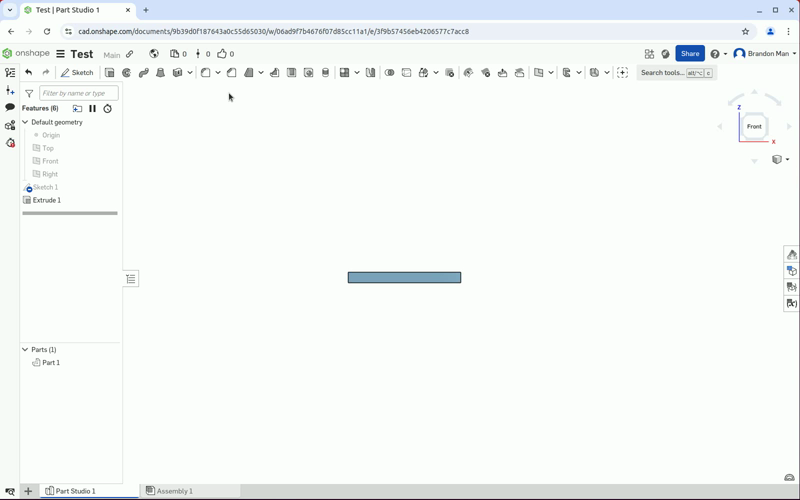
mouse_move(541, 75)
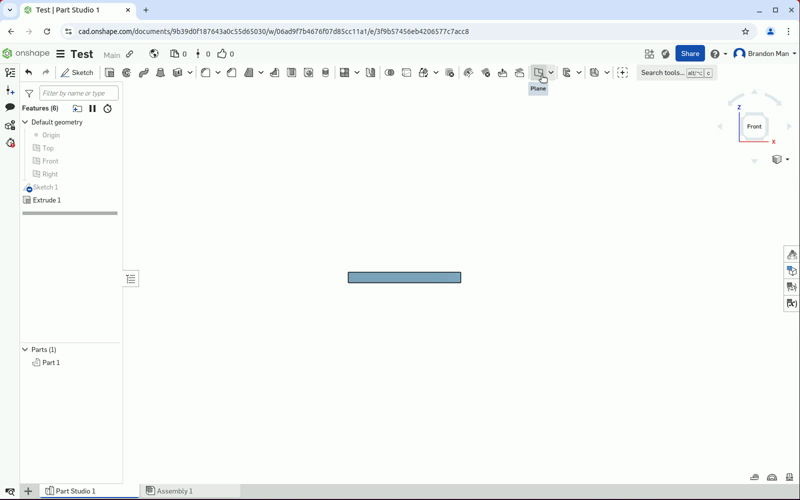
click(541, 75)
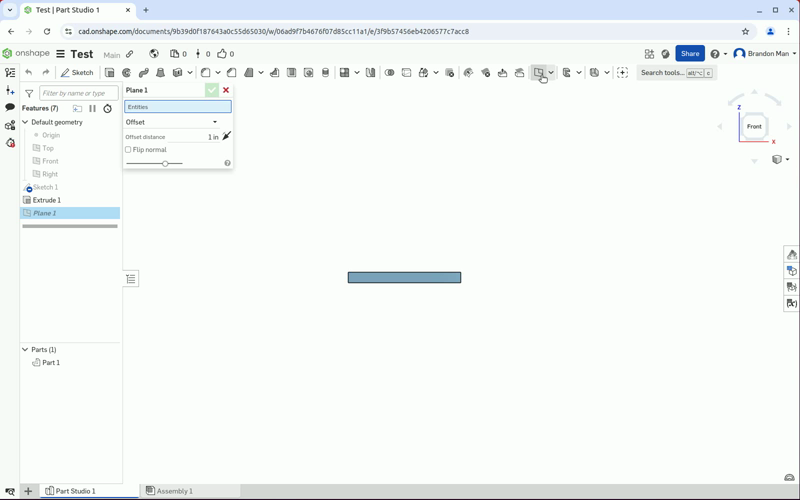
mouse_move(73, 163)
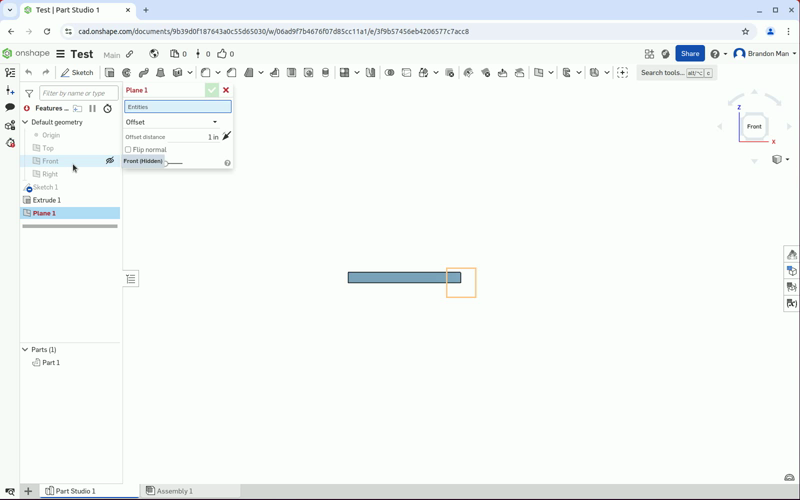
click(73, 163)
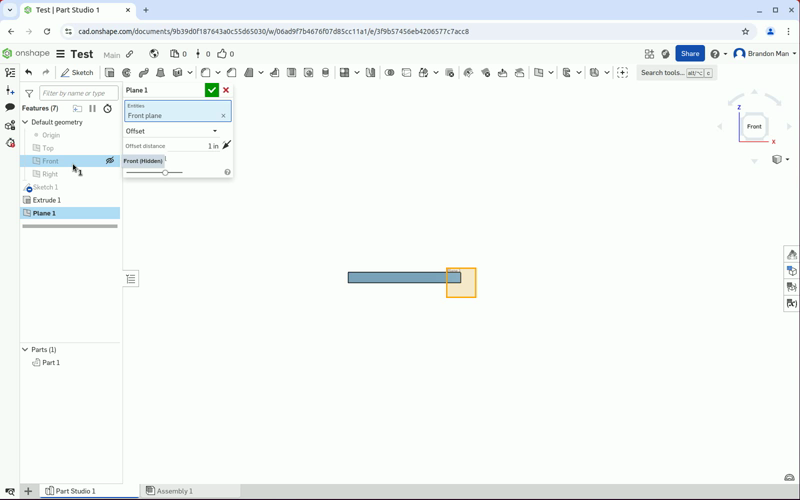
key(tab, 2)
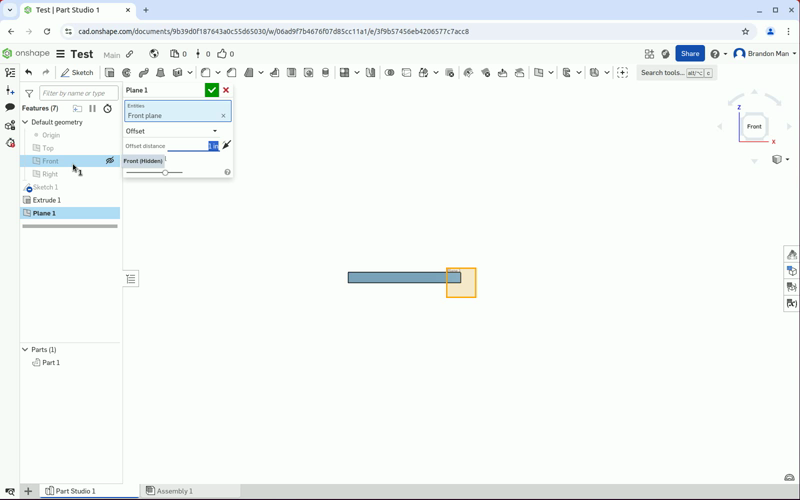
text(0.493)
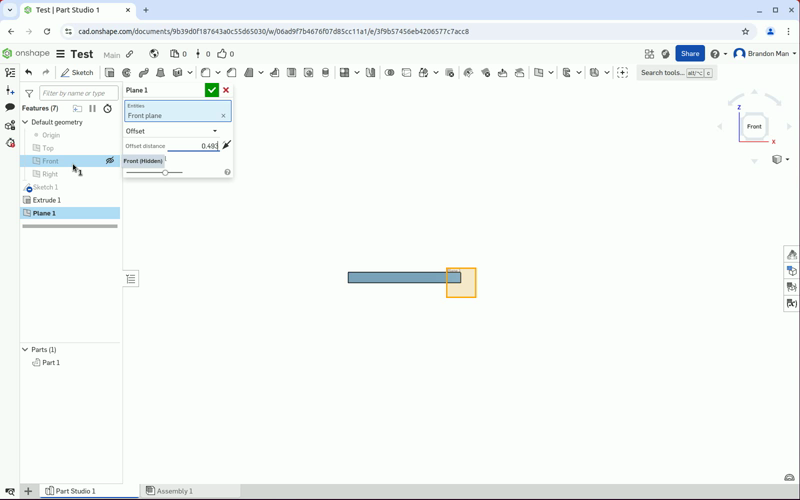
key(enter, 2)
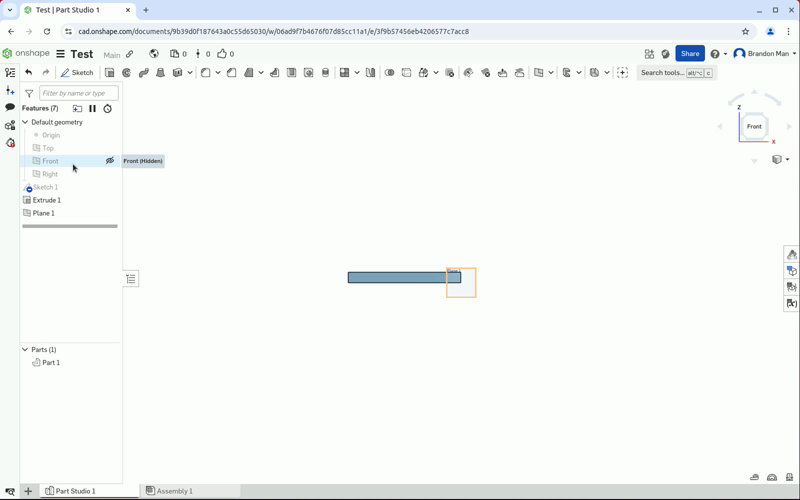
key(shift+s)
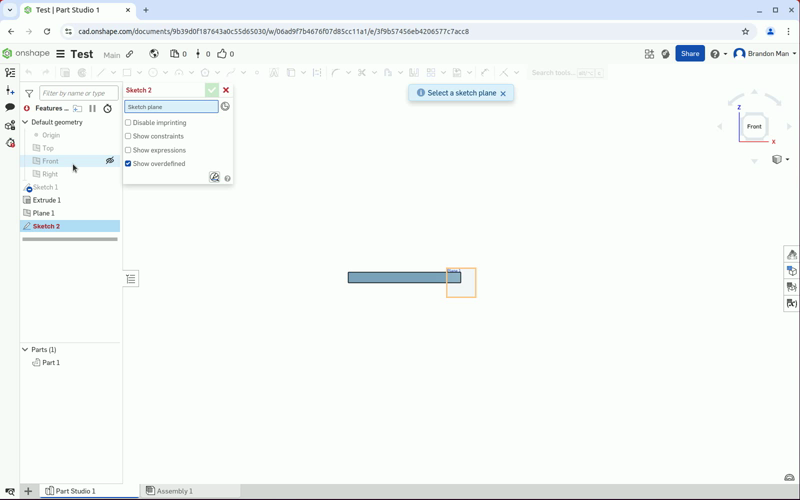
mouse_move(73, 215)
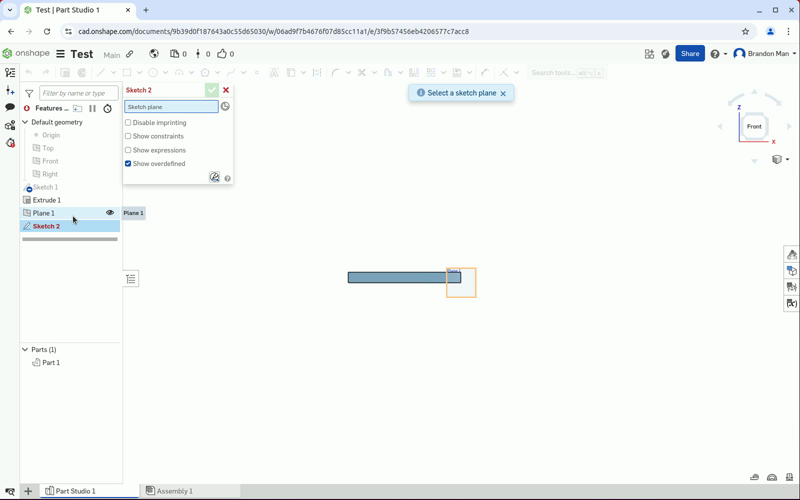
click(73, 215)
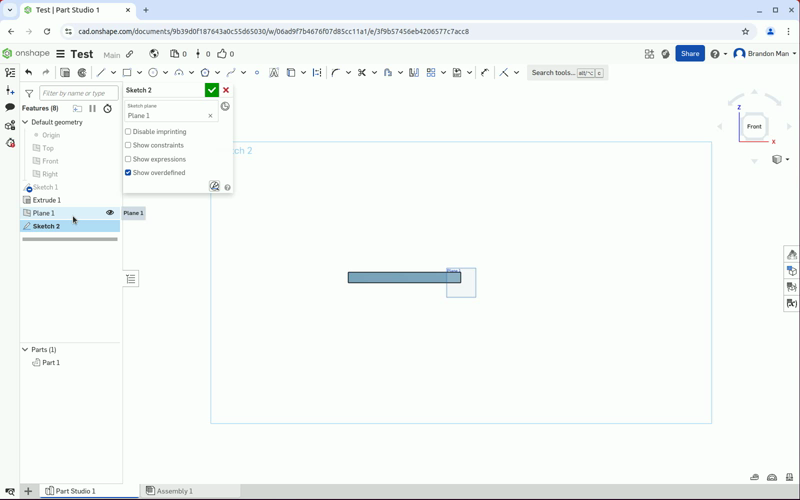
mouse_move(73, 352)
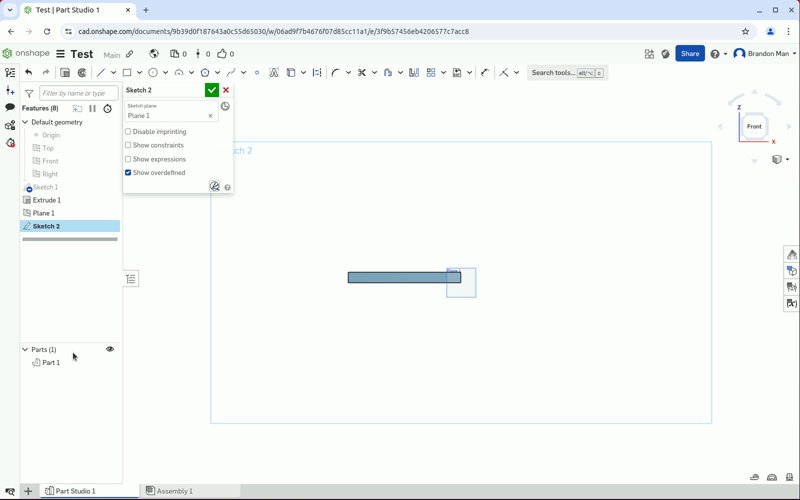
key(y)
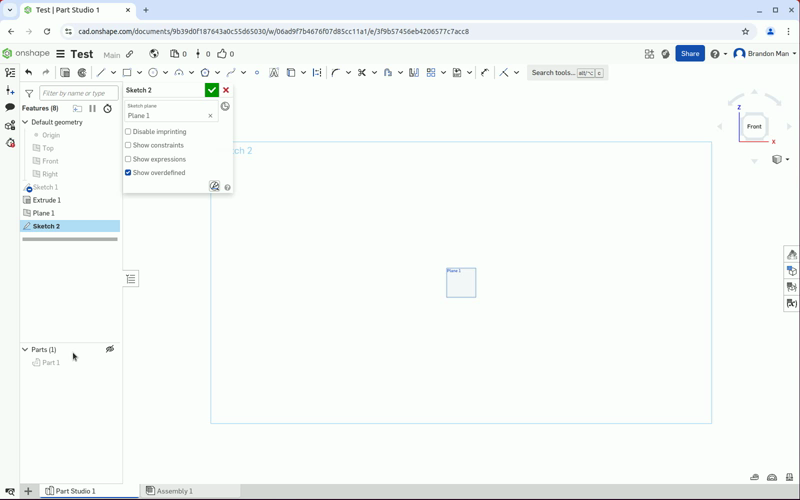
key(c)
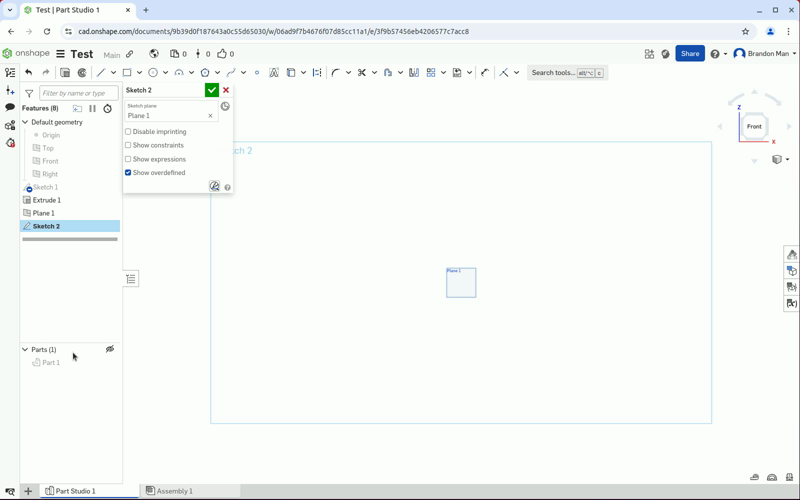
key_down(shift)
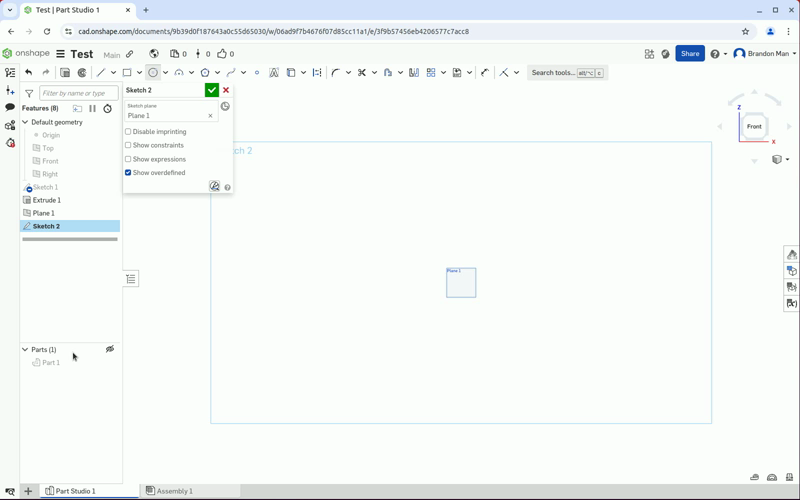
mouse_move(353, 278)
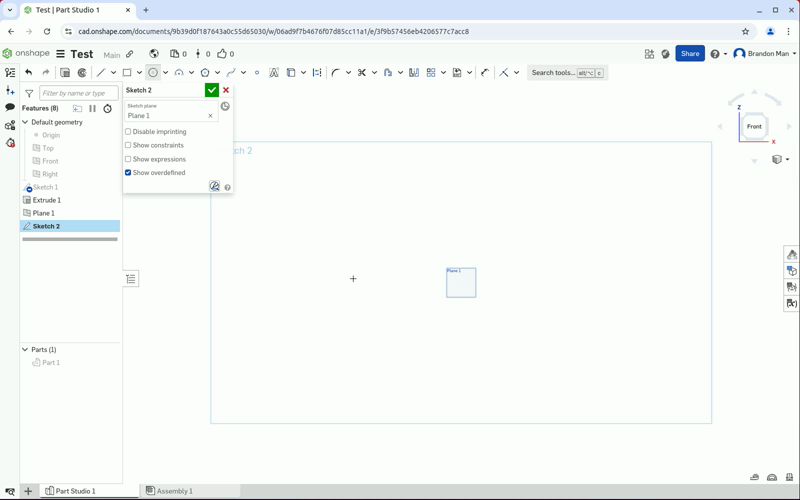
click(353, 278)
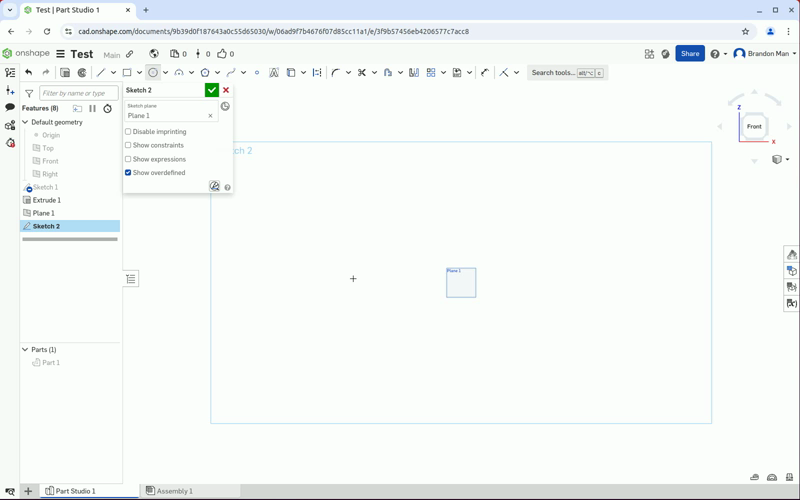
key_up(shift)
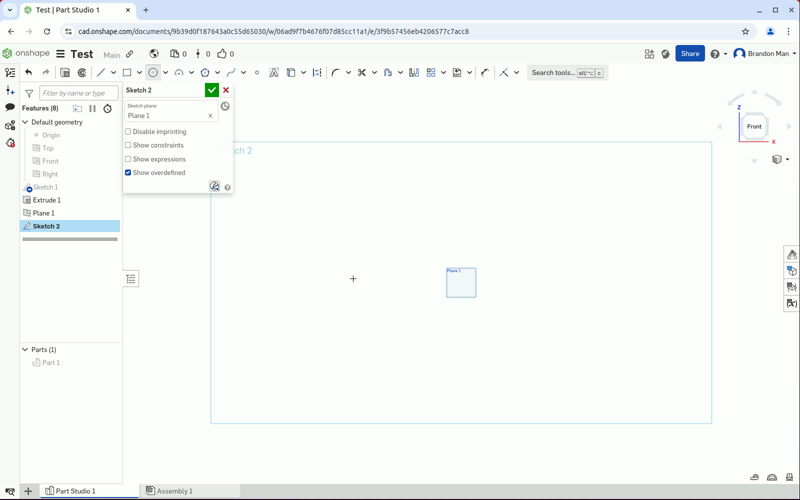
mouse_move(355, 278)
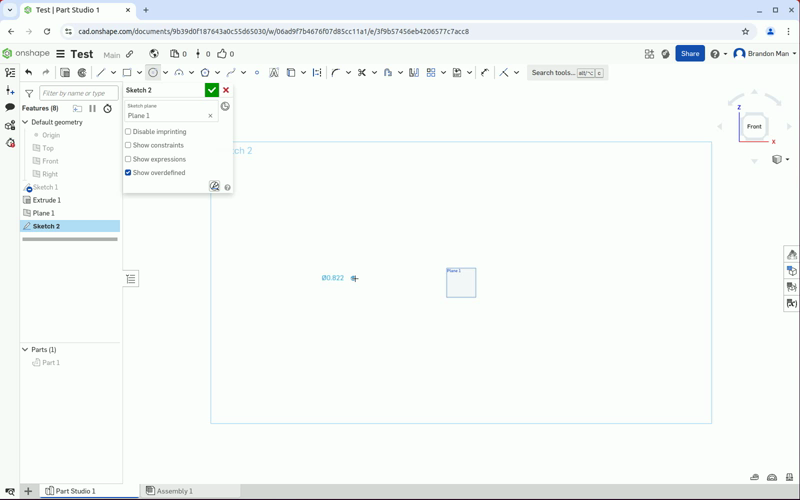
scroll(6)
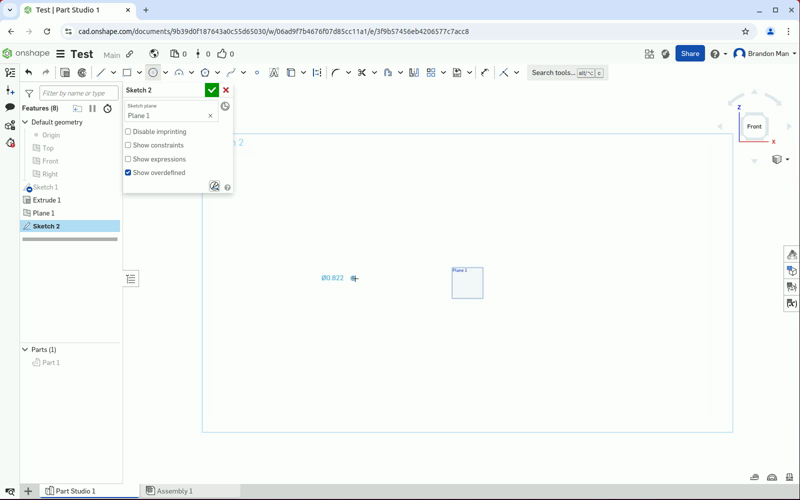
scroll(6)
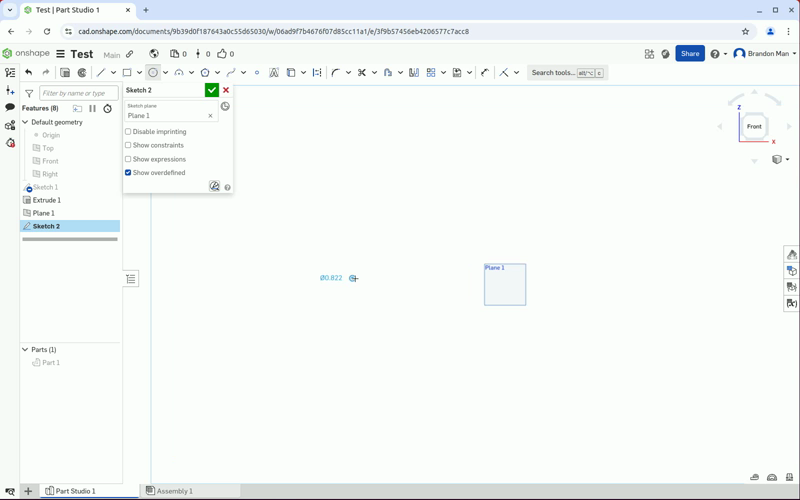
scroll(6)
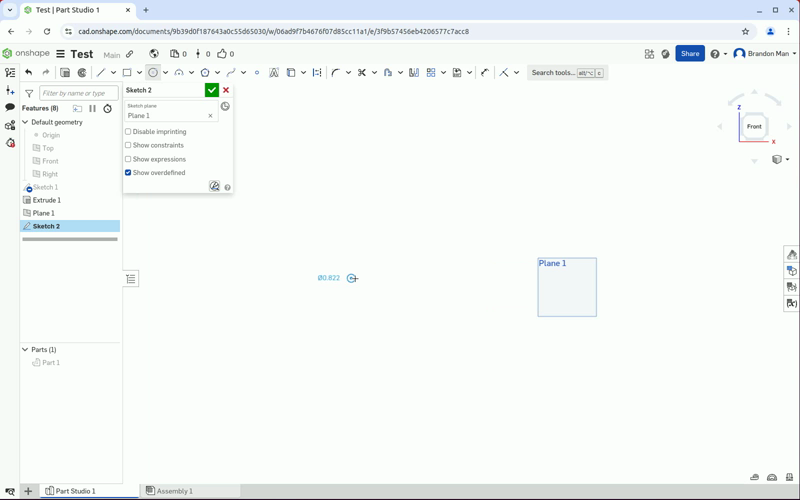
scroll(6)
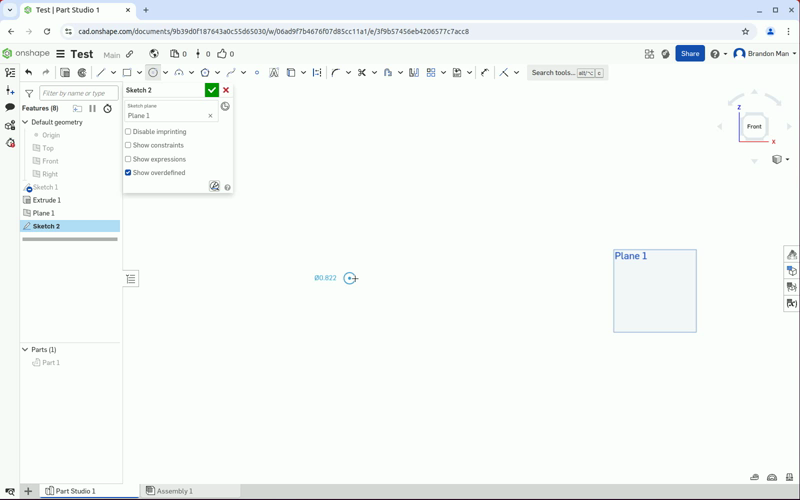
scroll(6)
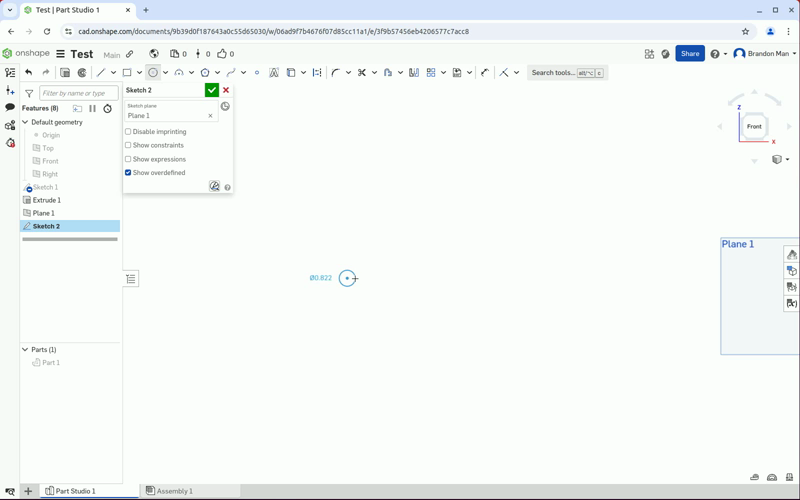
scroll(6)
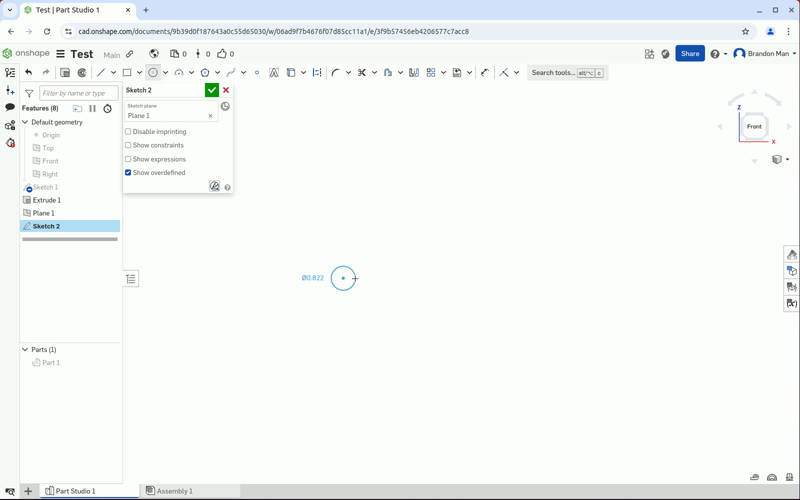
scroll(6)
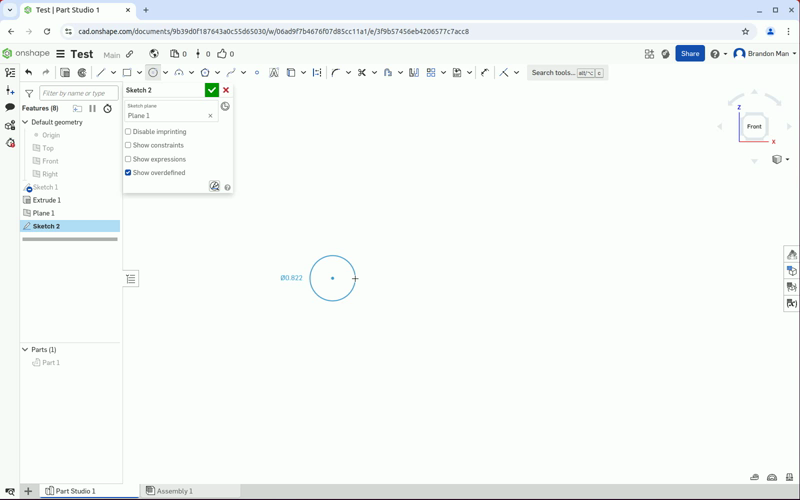
click(355, 278)
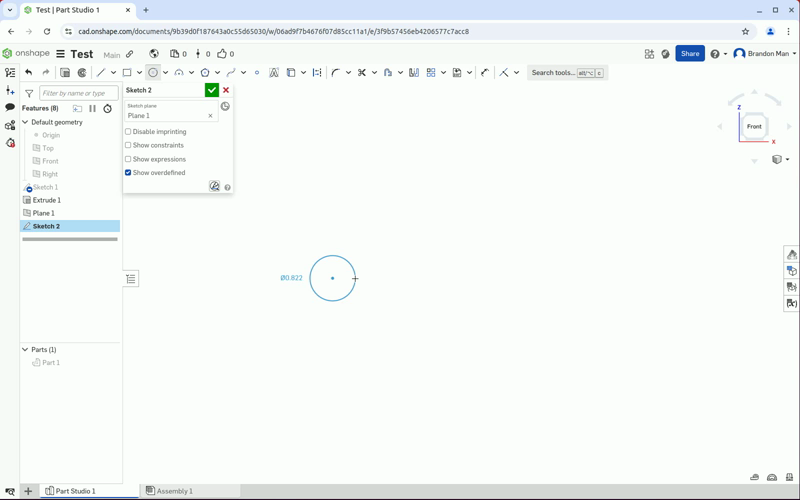
scroll(-6)
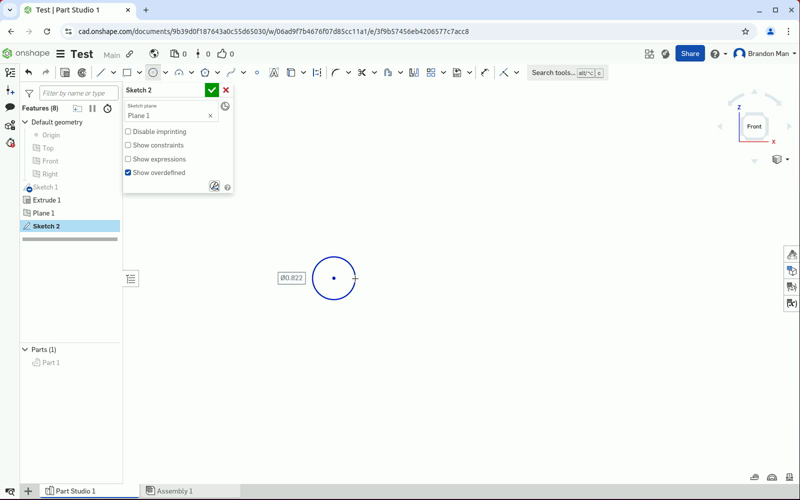
scroll(-6)
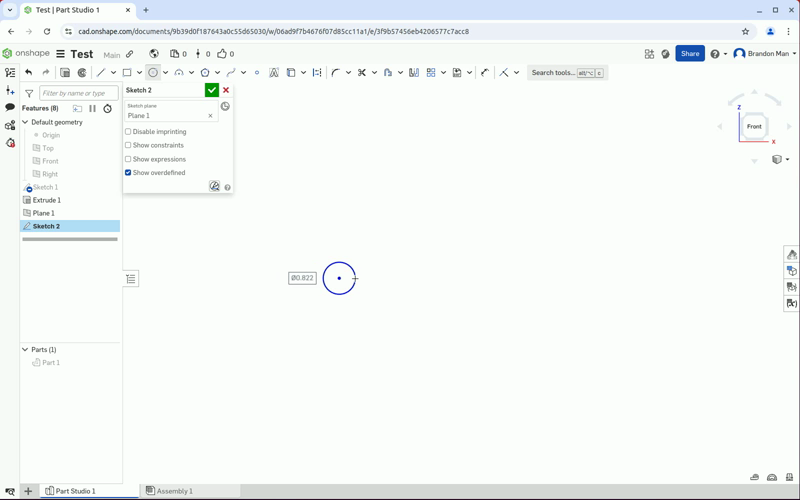
scroll(-6)
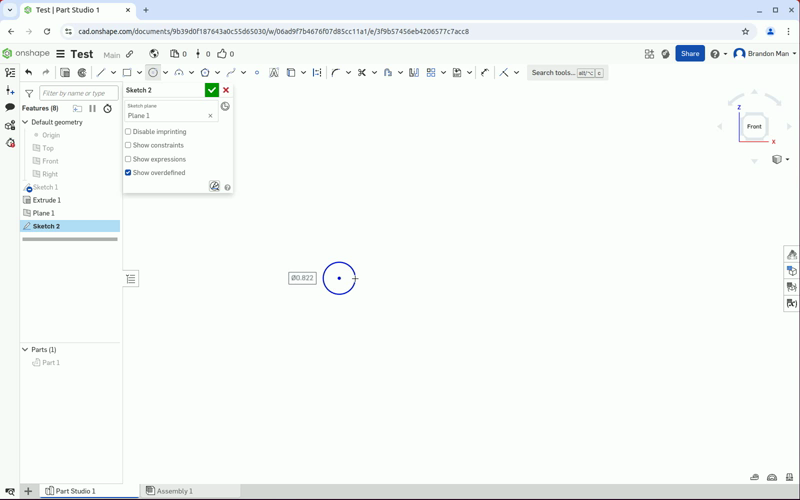
scroll(-6)
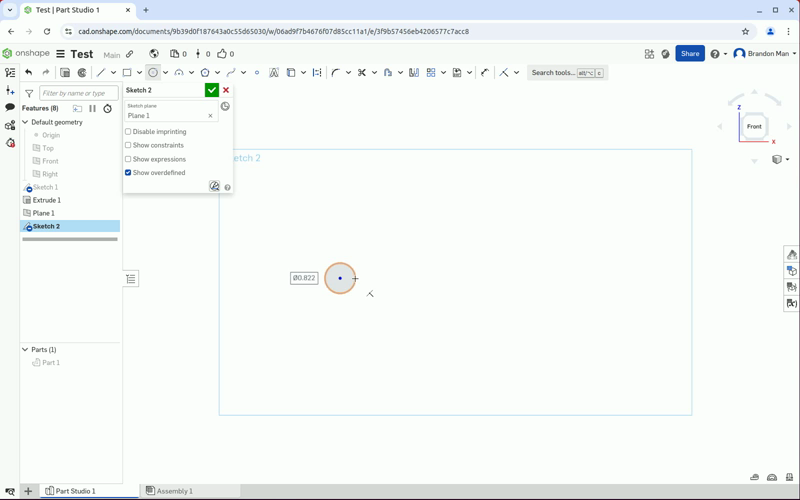
scroll(-6)
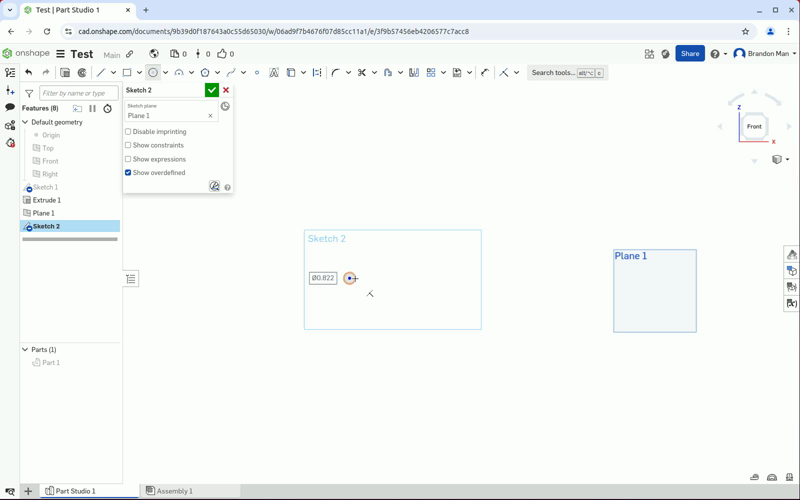
scroll(-6)
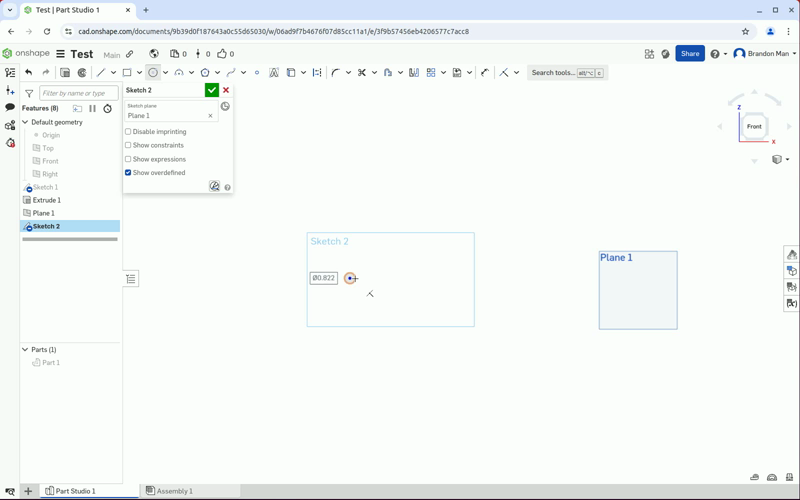
scroll(-6)
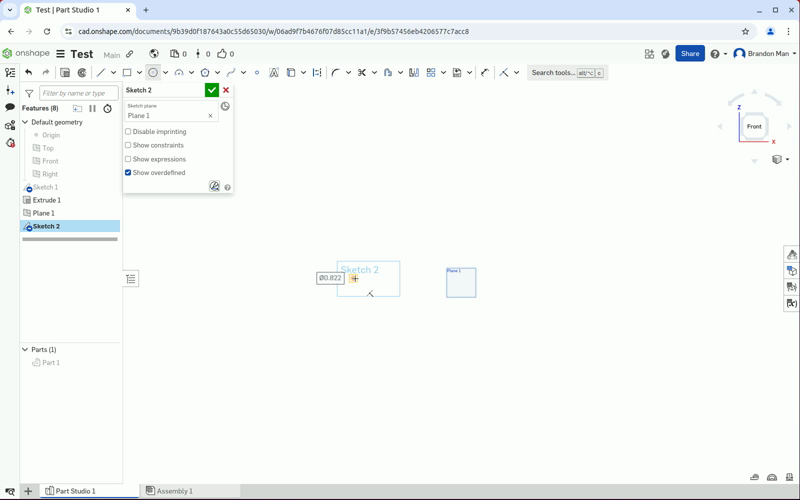
key(esc)
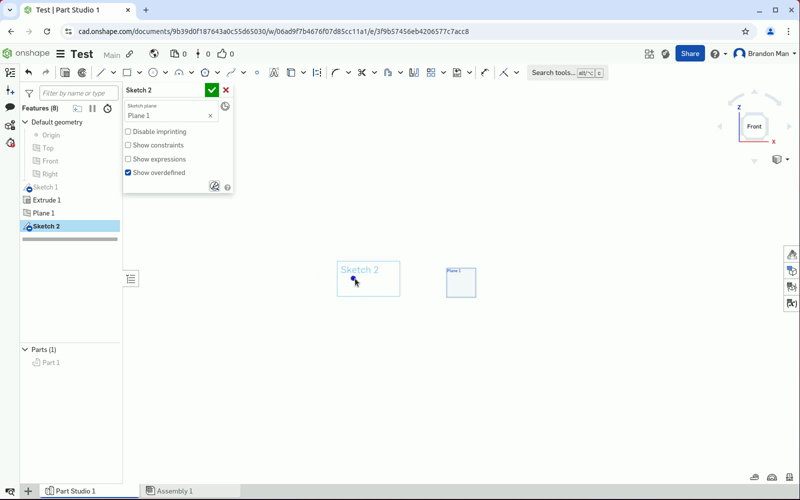
mouse_move(353, 276)
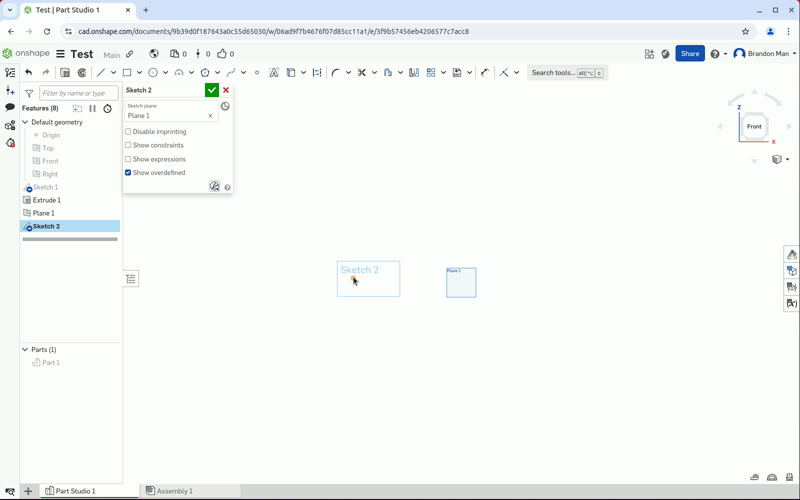
scroll(6)
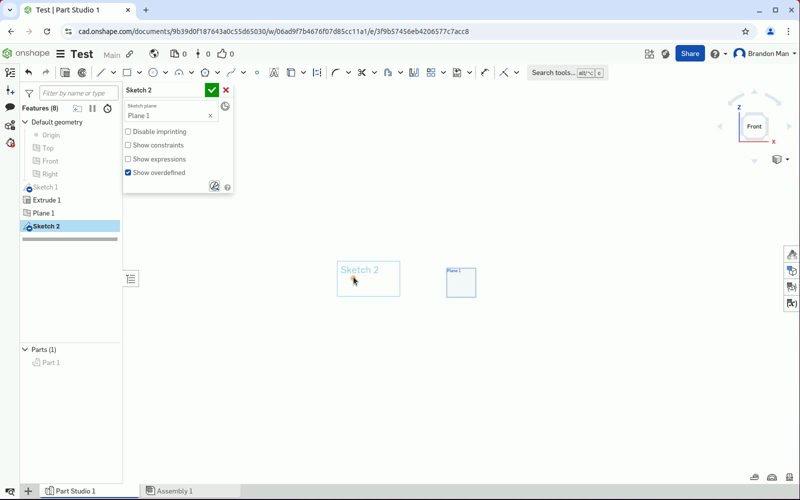
scroll(6)
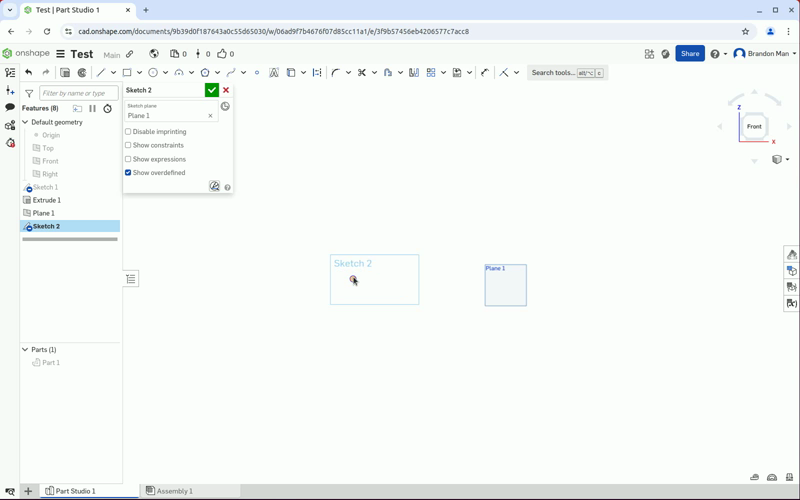
scroll(6)
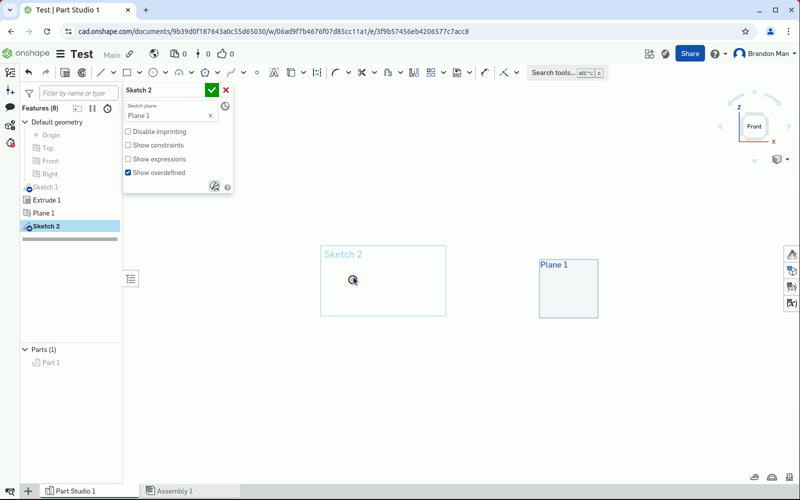
scroll(6)
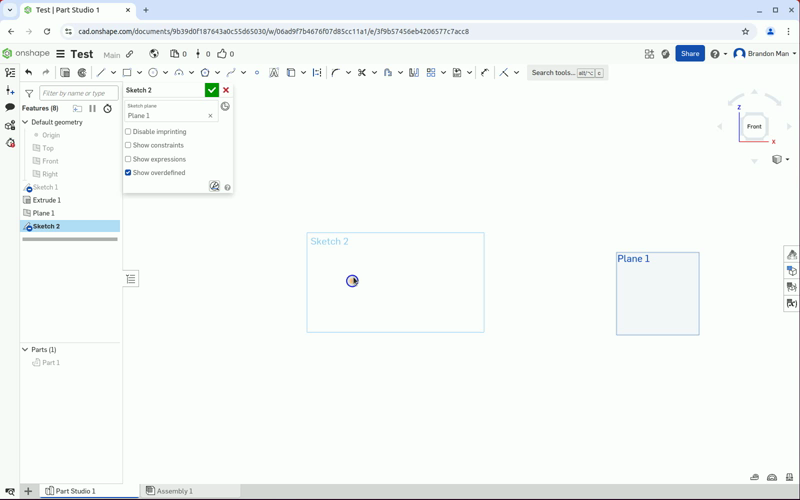
scroll(6)
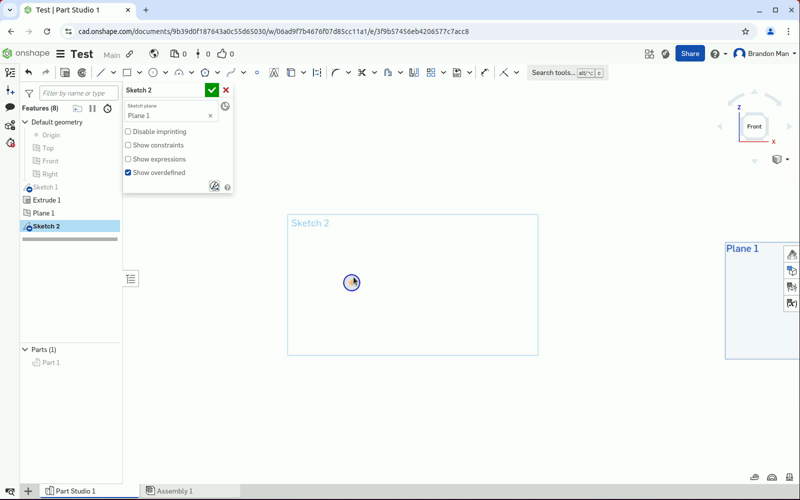
scroll(6)
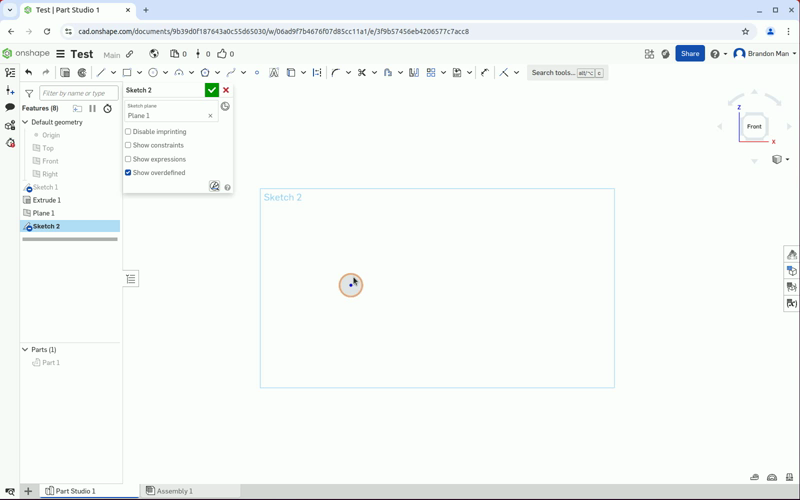
scroll(6)
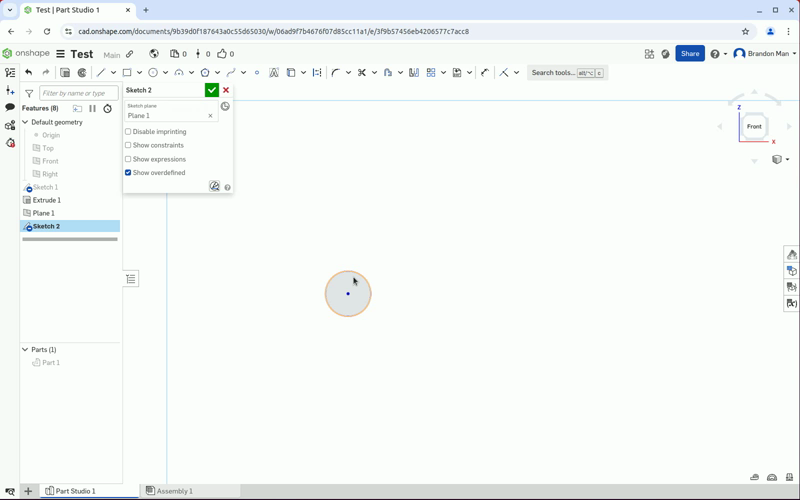
click(353, 276)
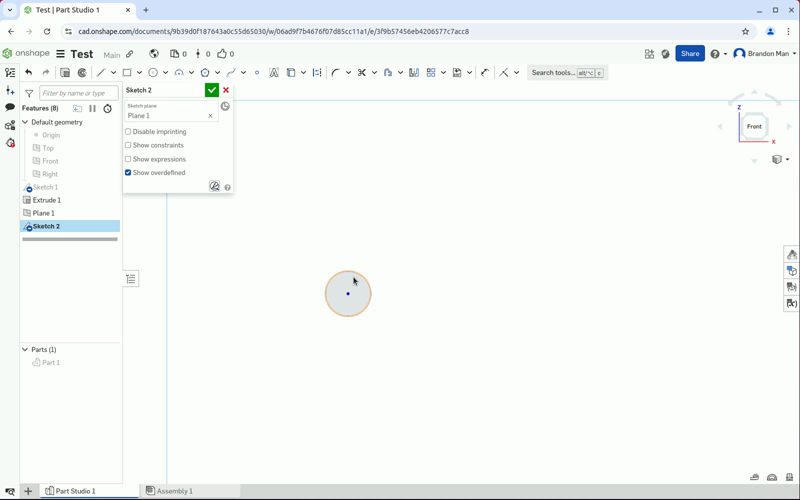
scroll(-6)
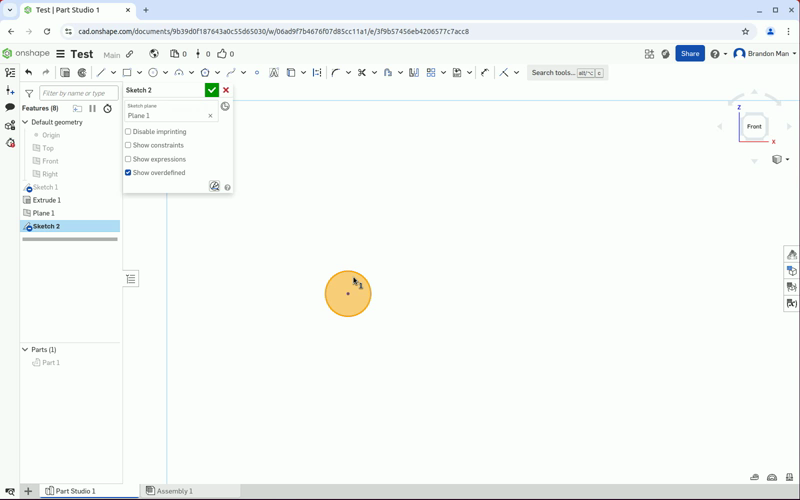
scroll(-6)
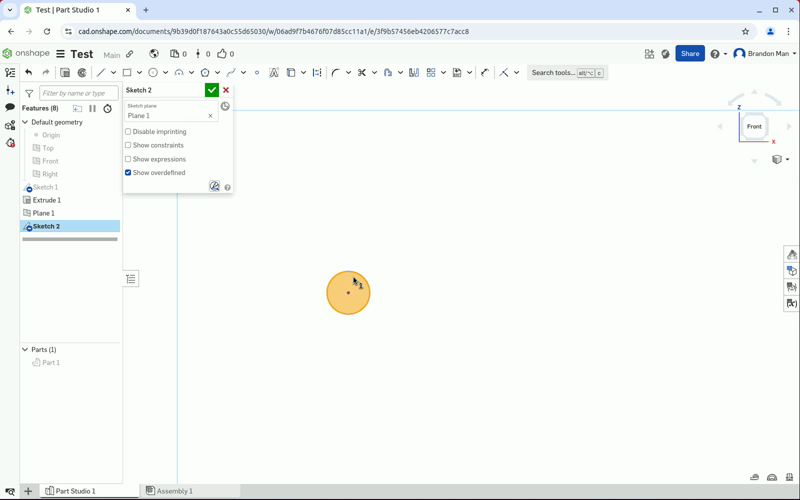
scroll(-6)
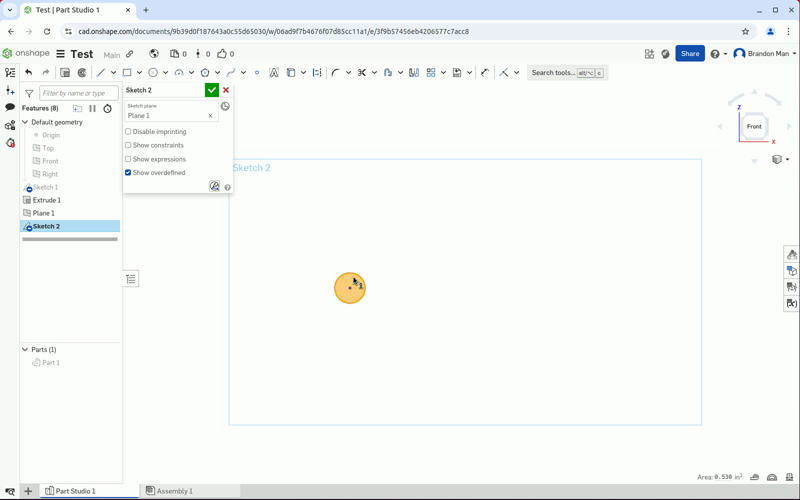
scroll(-6)
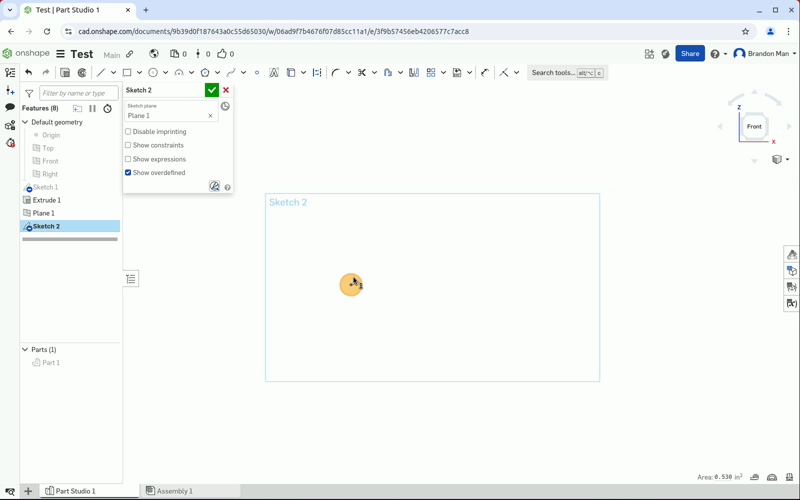
scroll(-6)
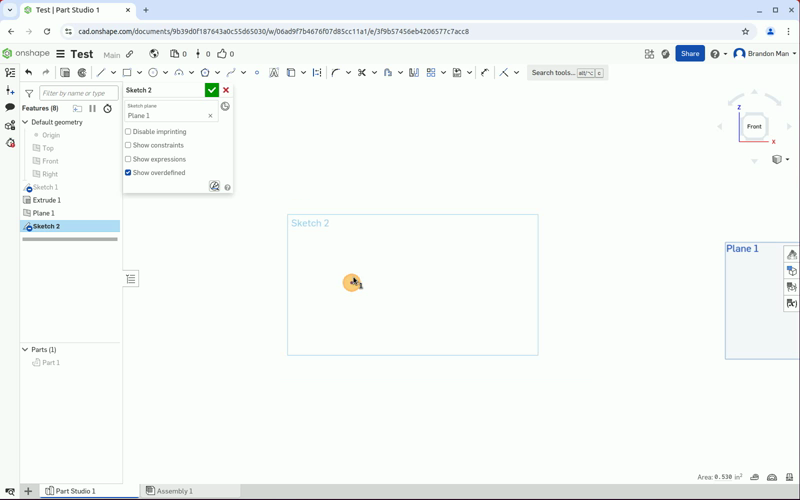
scroll(-6)
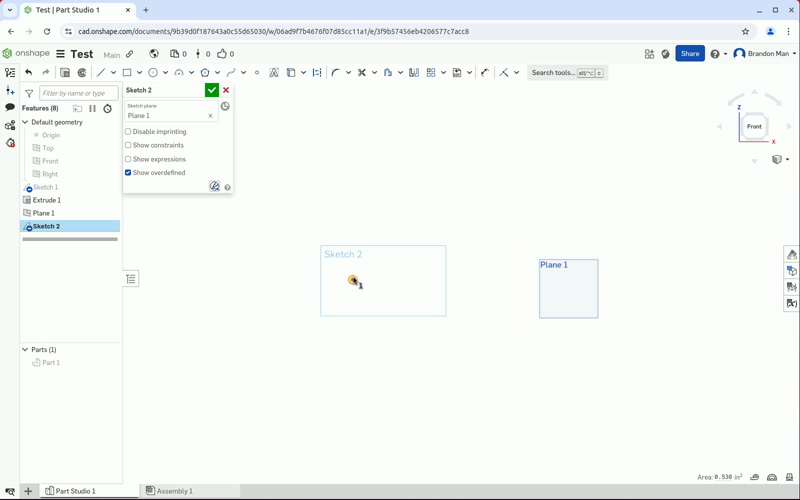
scroll(-6)
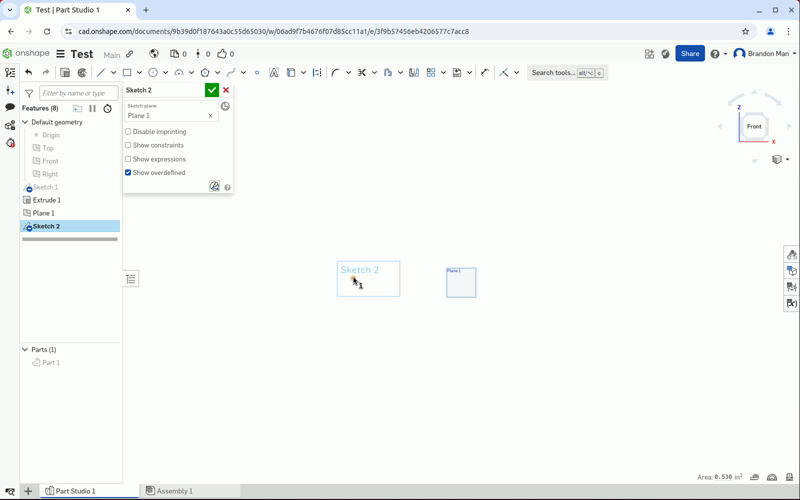
mouse_move(73, 352)
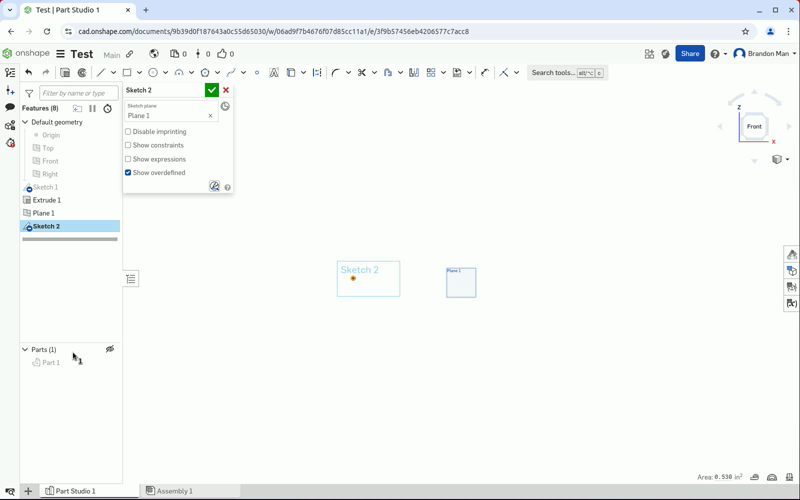
key(shift+y)
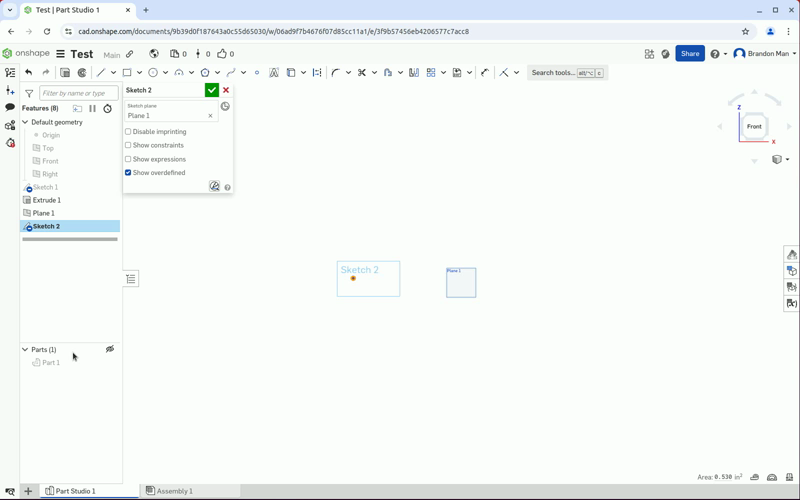
key(shift+e)
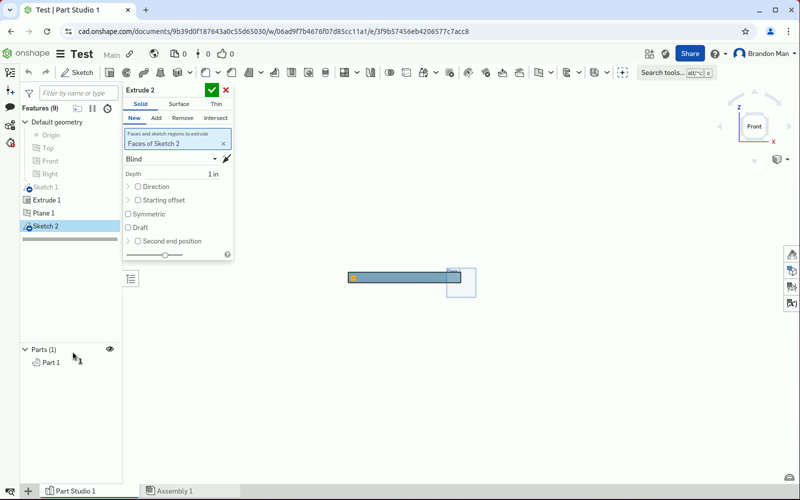
mouse_move(143, 106)
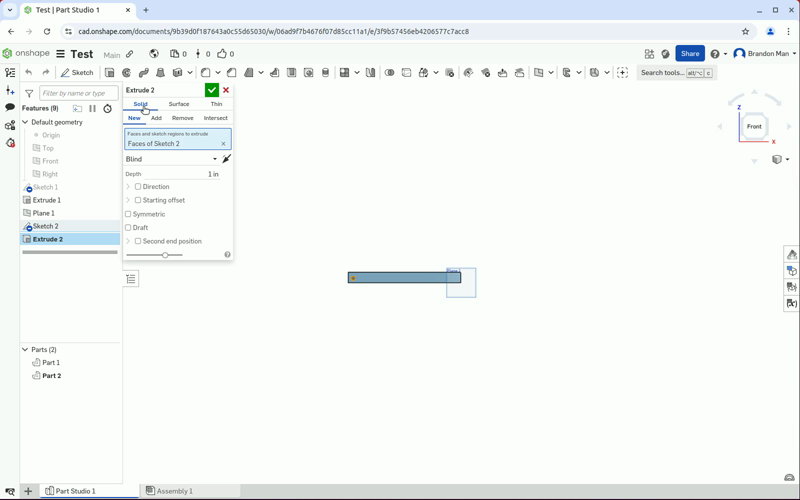
click(143, 106)
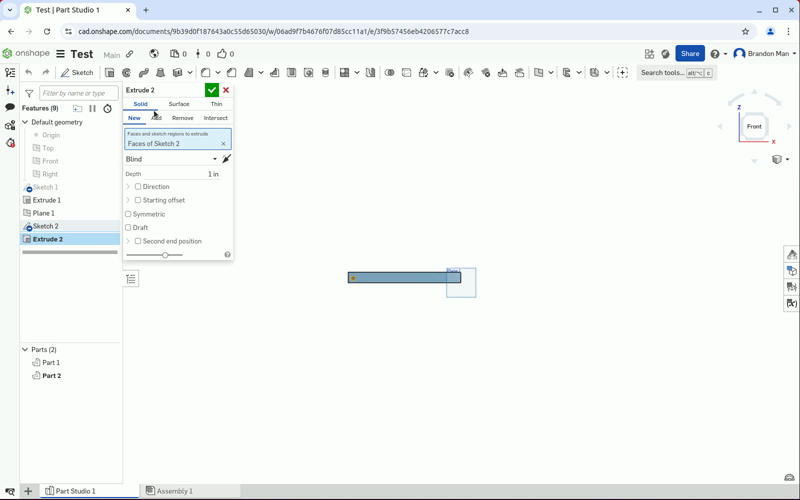
mouse_move(186, 120)
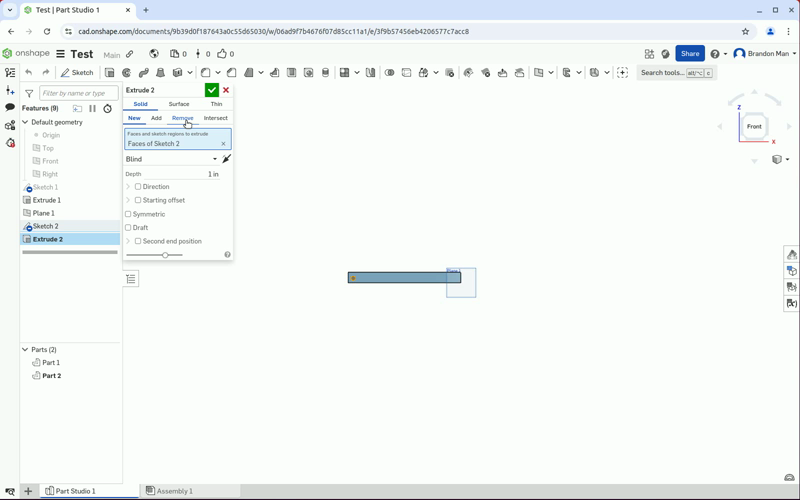
click(186, 120)
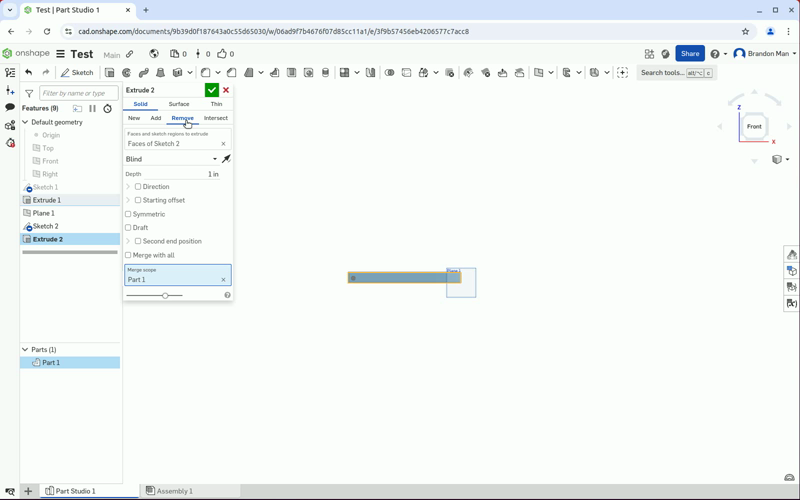
key(tab, 4)
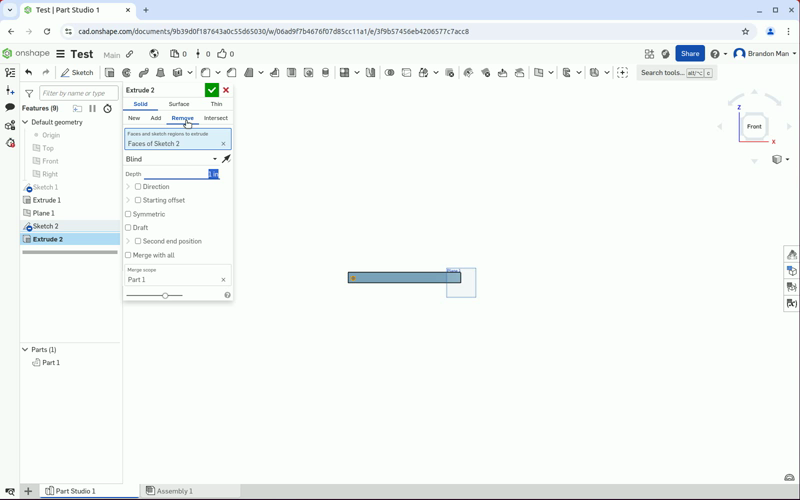
text(2.889)
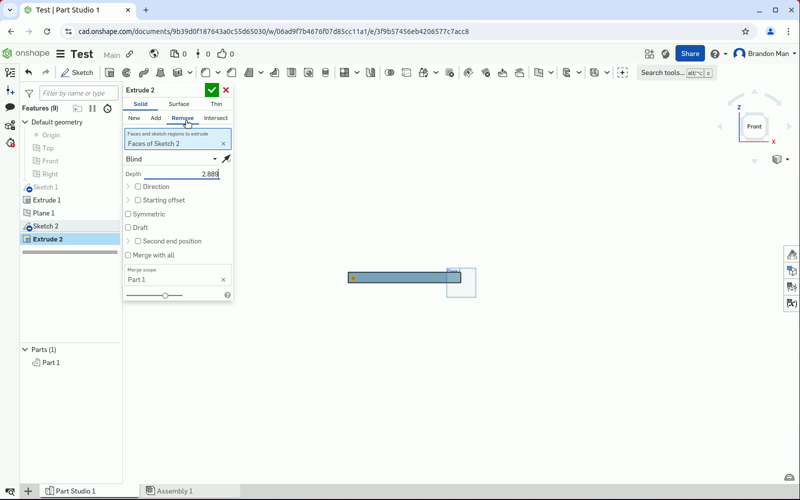
key(tab, 6)
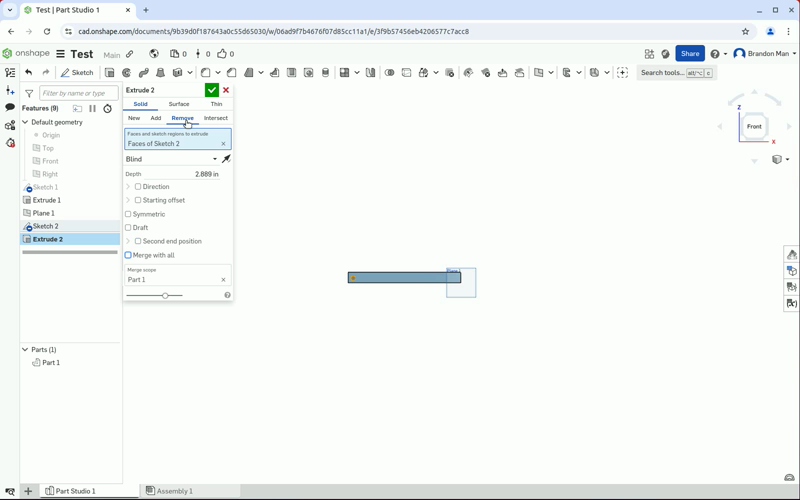
key(space)
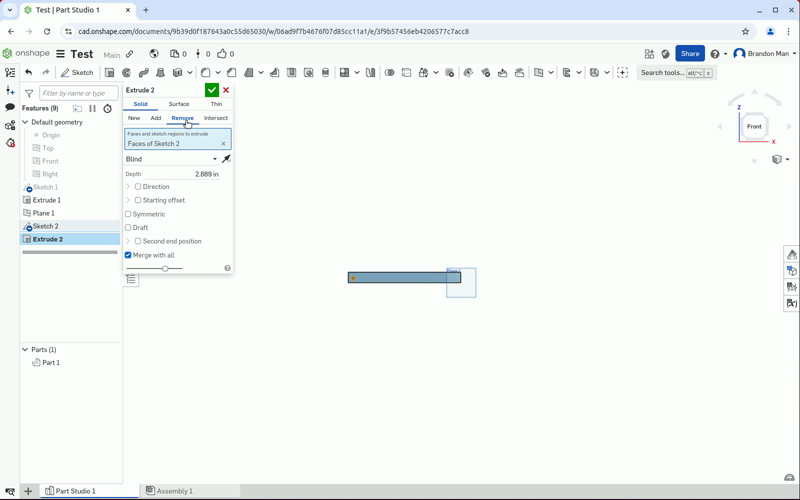
key(enter)
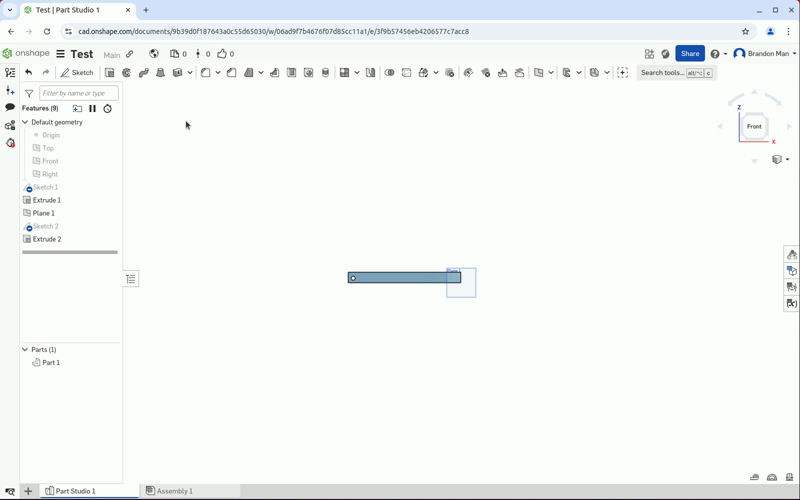
key(shift+h)
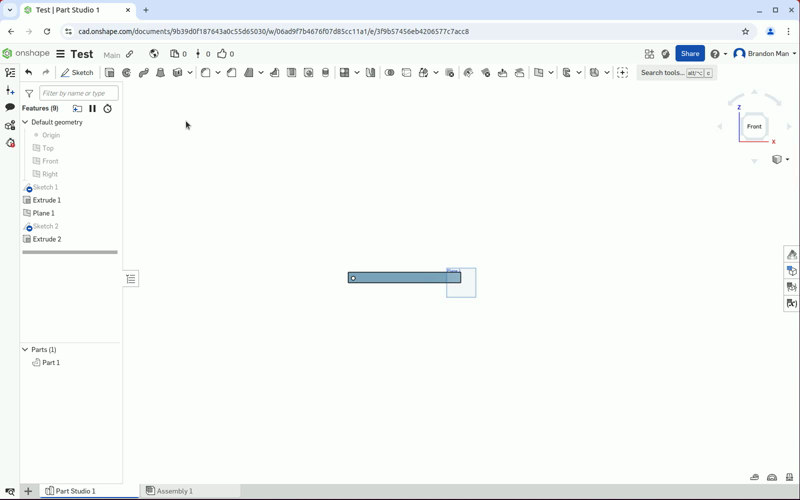
key(shift+h)
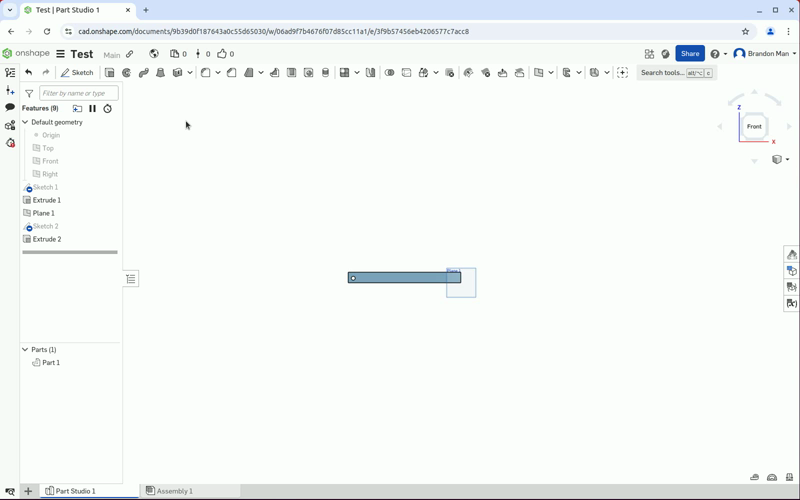
mouse_move(73, 189)
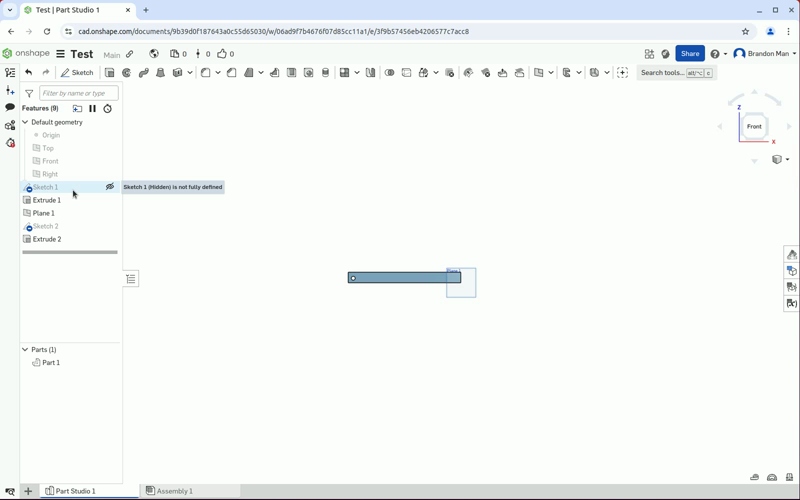
click(73, 189)
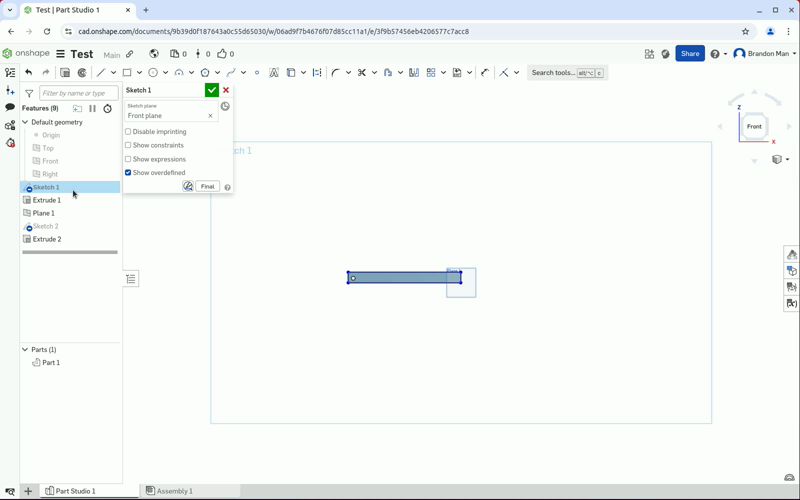
mouse_move(229, 92)
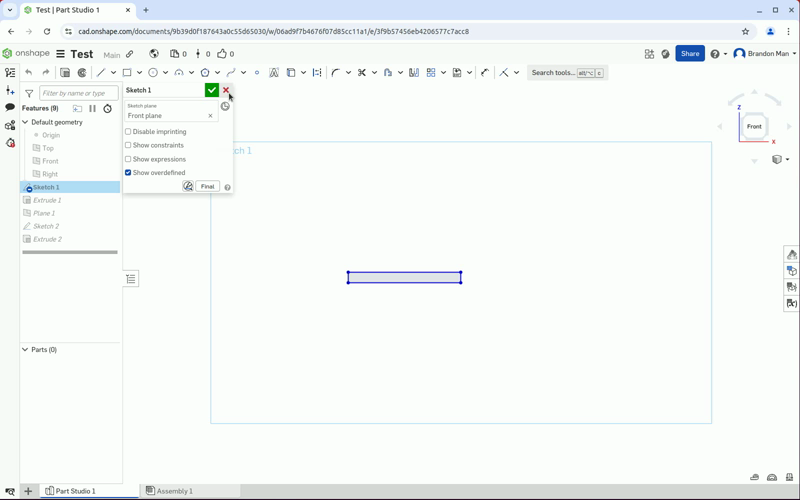
click(229, 92)
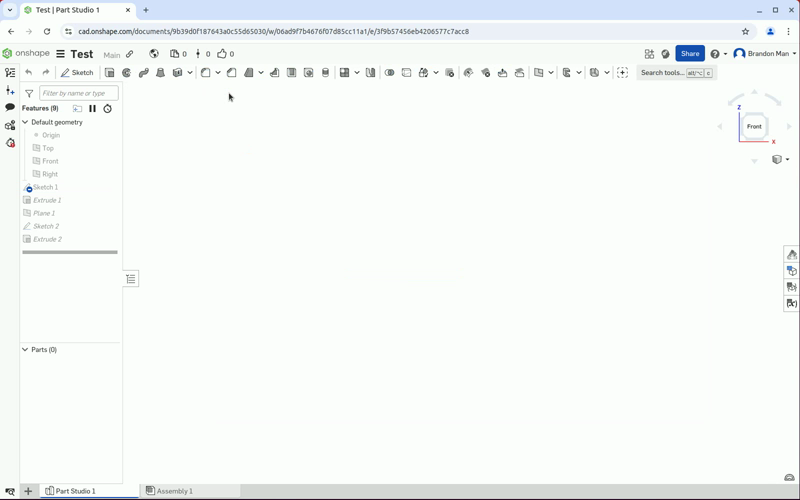
key(shift+s)
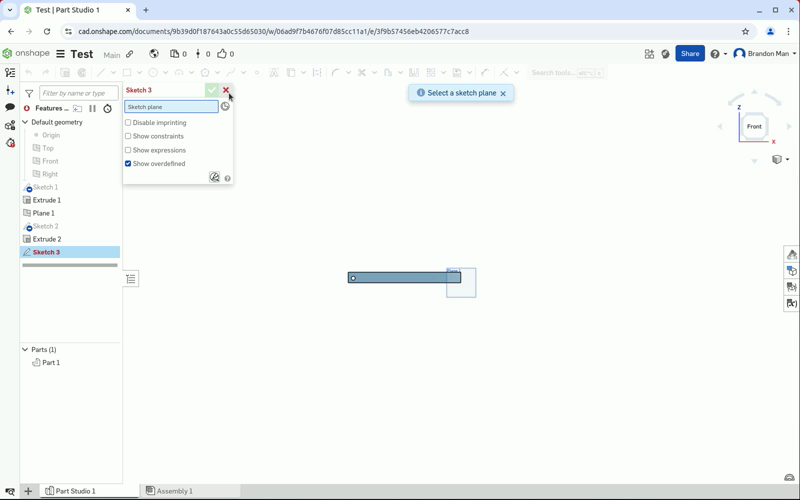
mouse_move(73, 215)
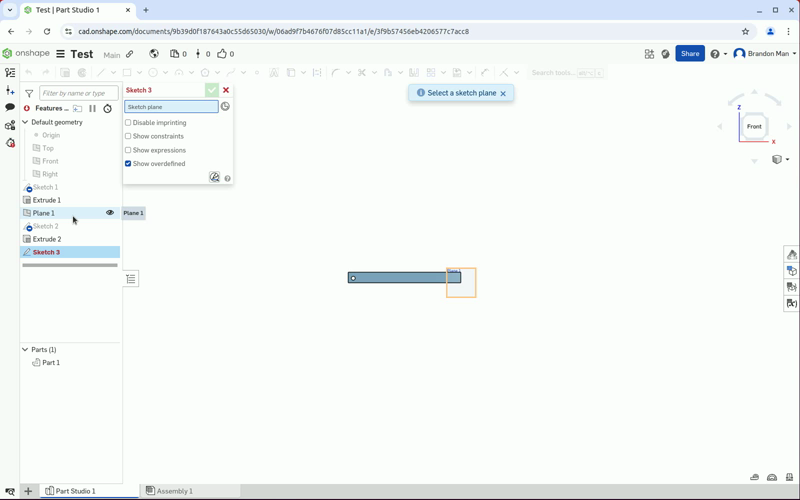
click(73, 215)
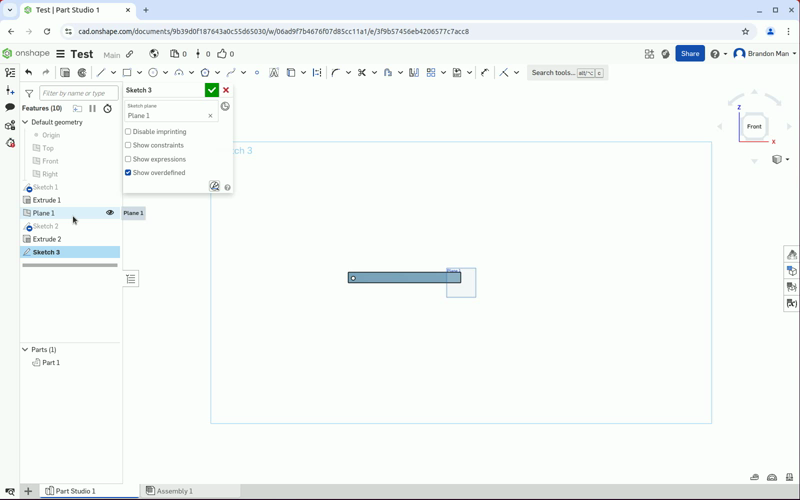
mouse_move(73, 352)
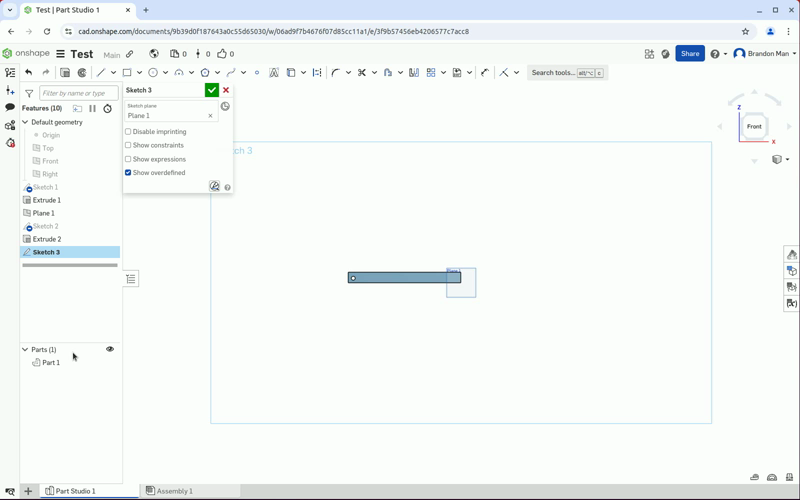
key(y)
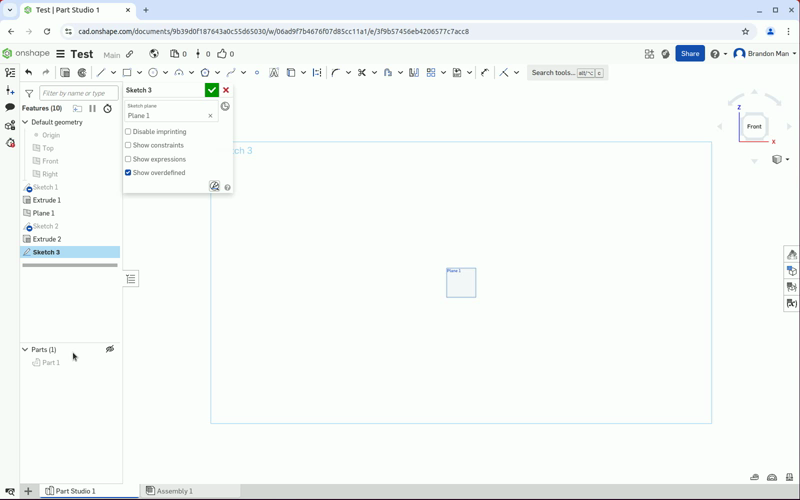
key(c)
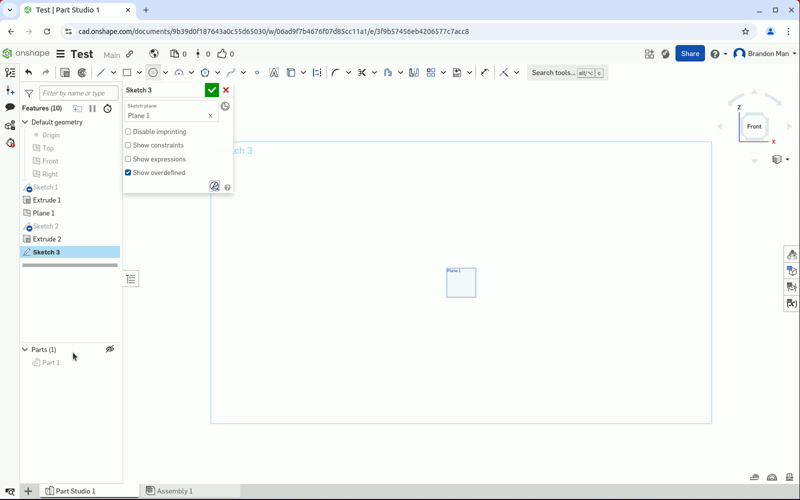
key_down(shift)
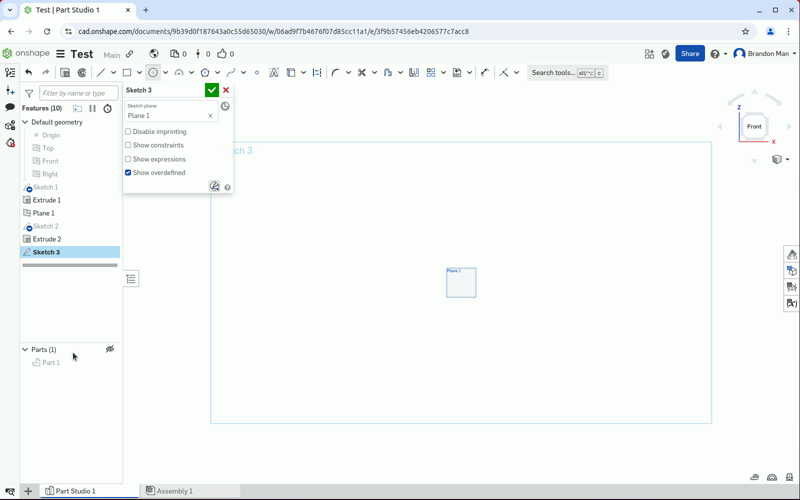
mouse_move(377, 278)
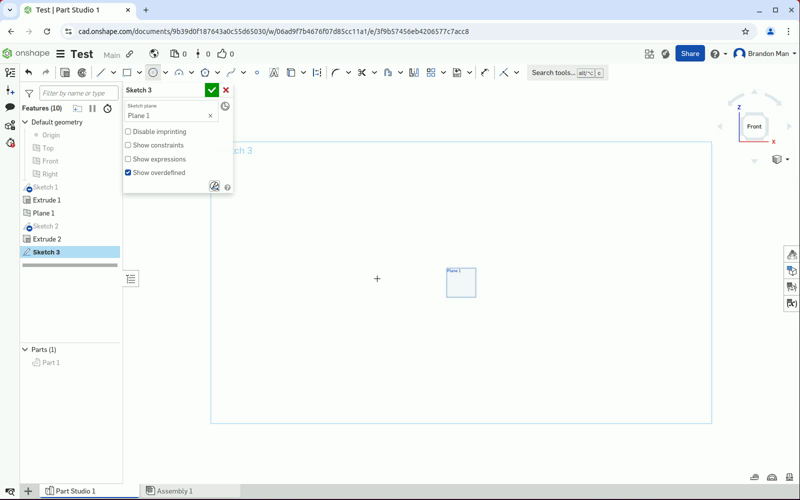
click(377, 278)
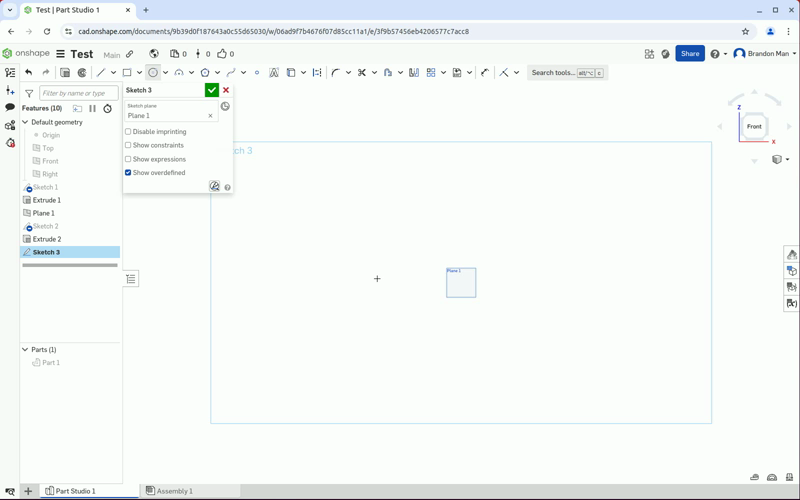
key_up(shift)
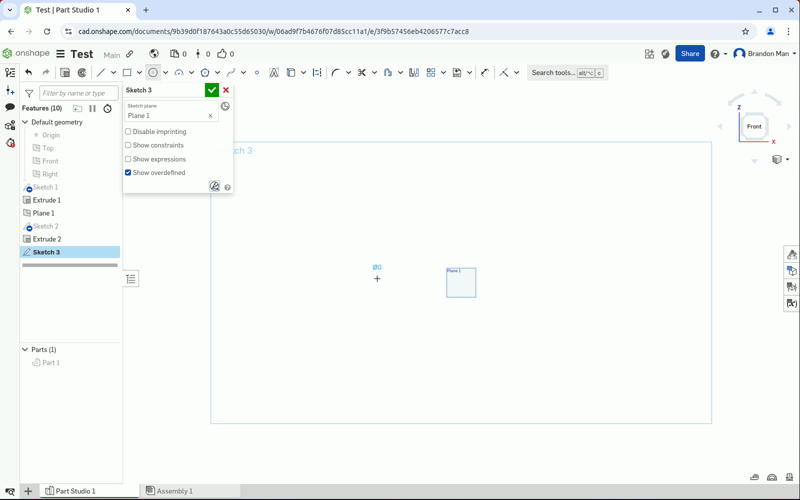
mouse_move(378, 278)
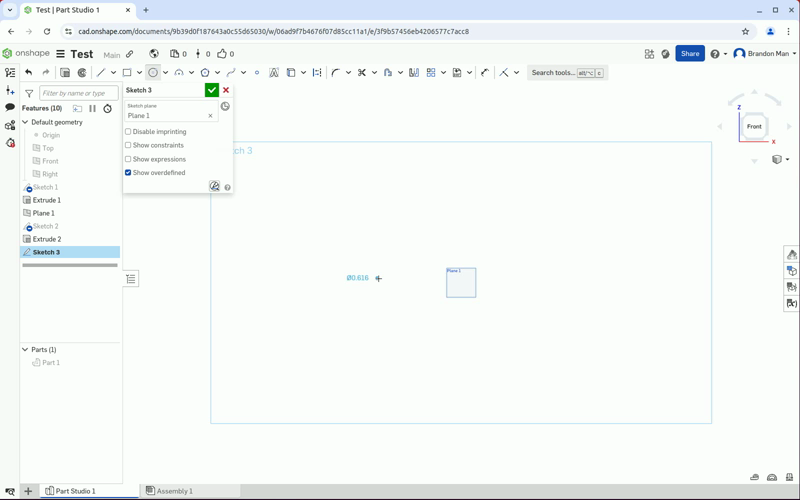
scroll(6)
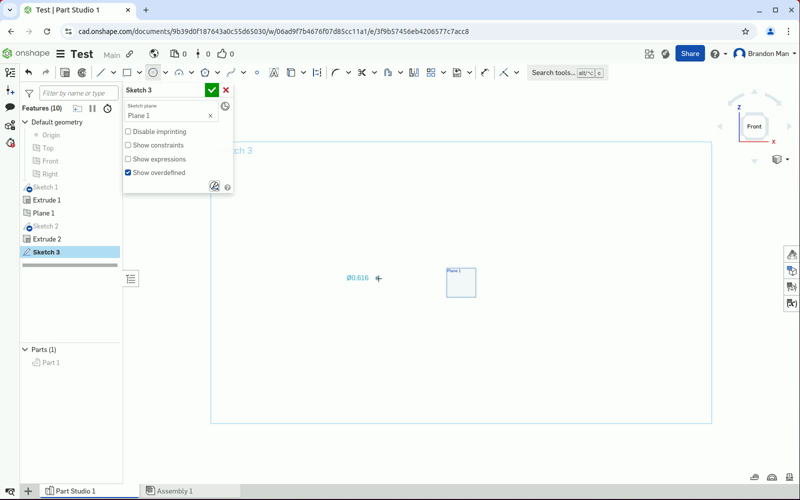
scroll(6)
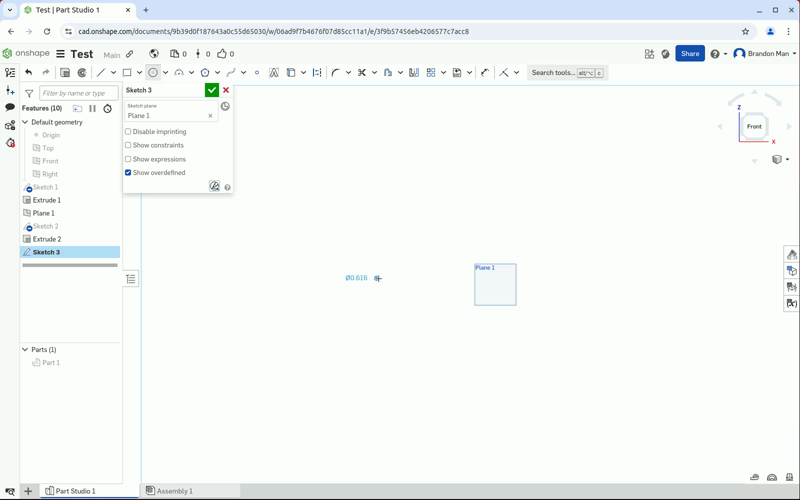
scroll(6)
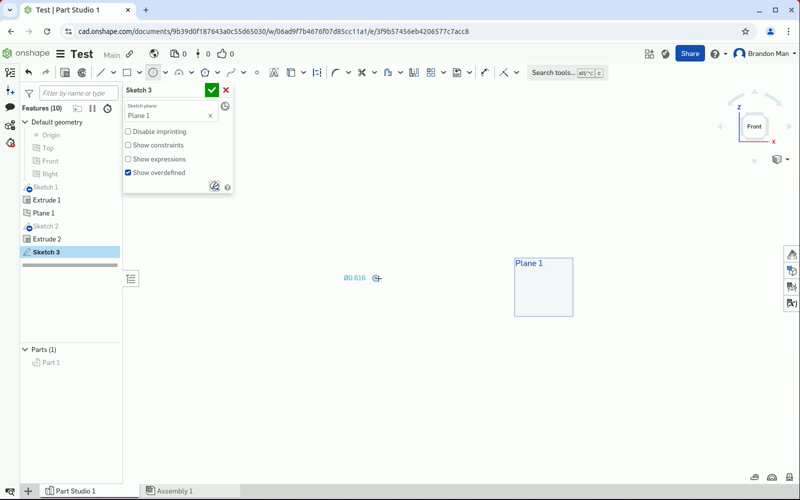
scroll(6)
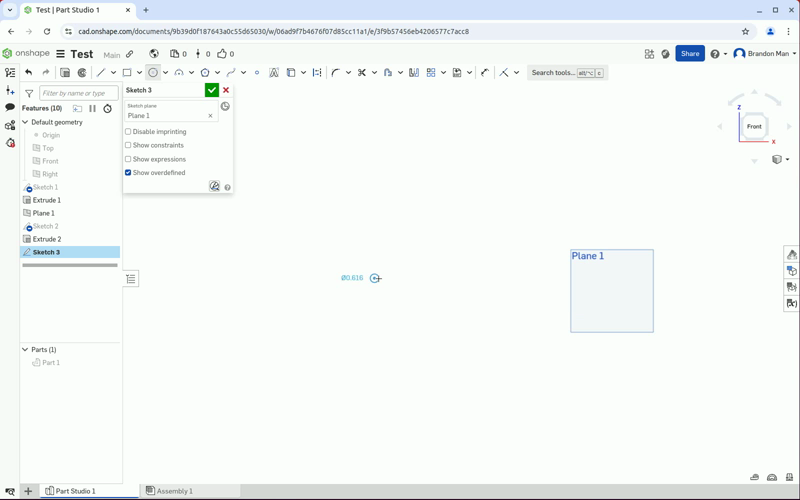
scroll(6)
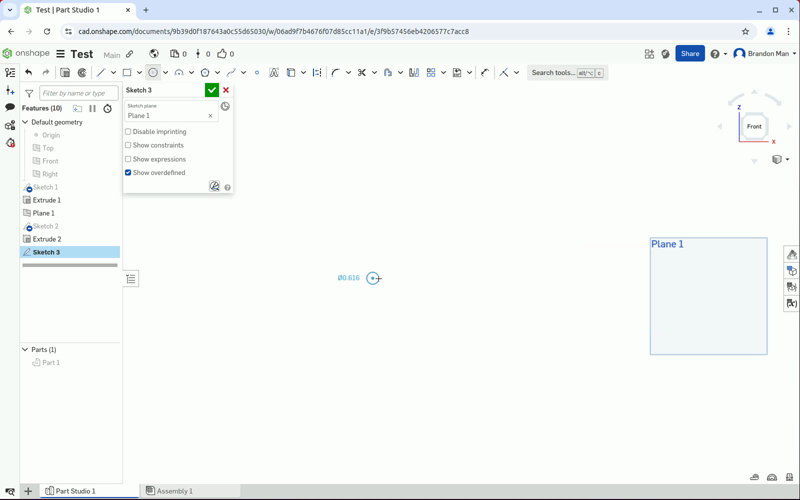
scroll(6)
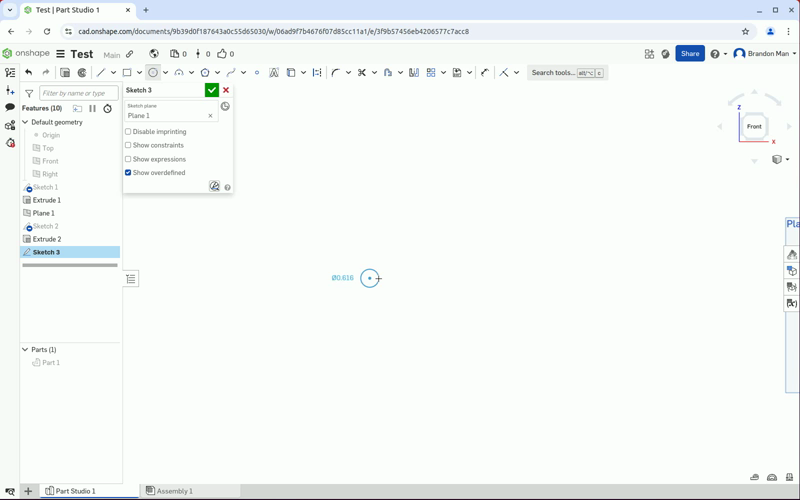
scroll(6)
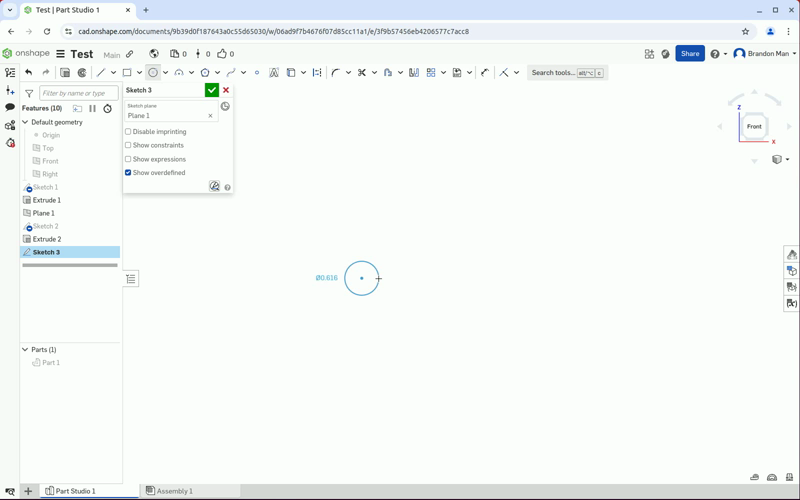
click(378, 278)
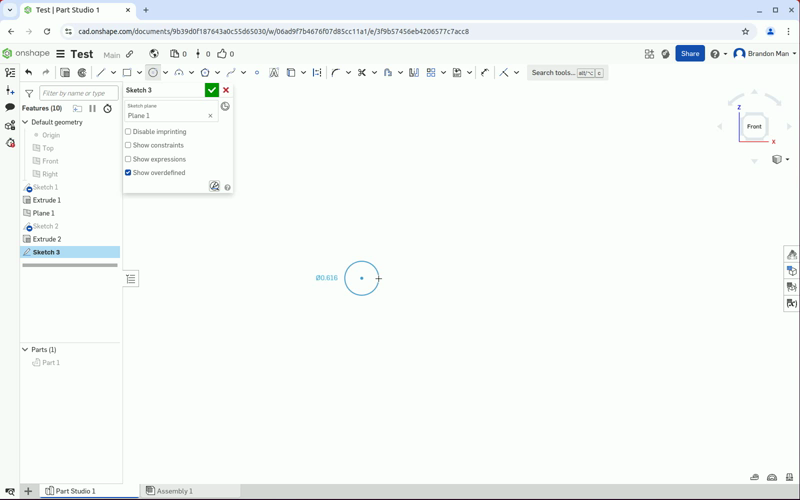
scroll(-6)
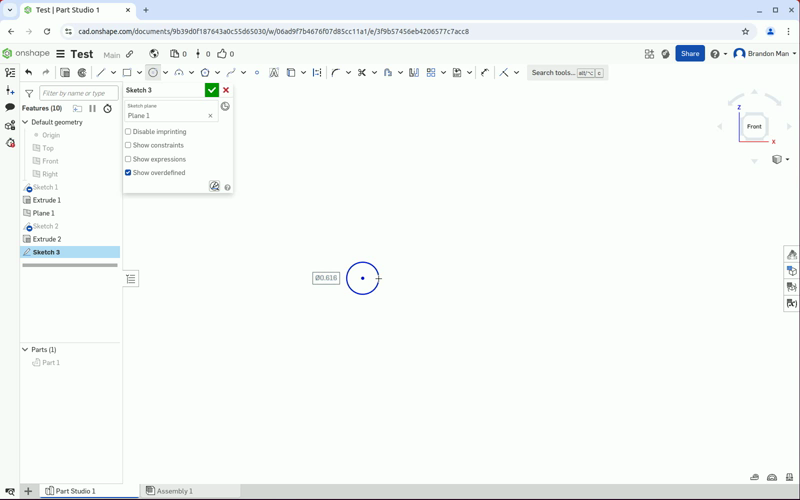
scroll(-6)
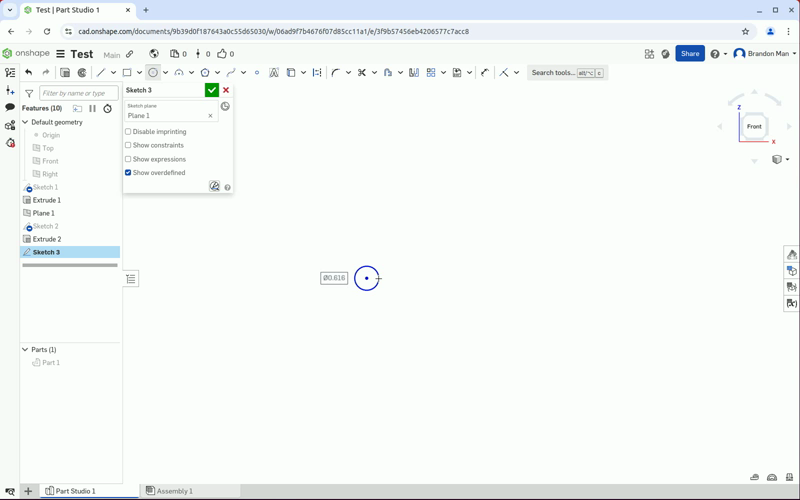
scroll(-6)
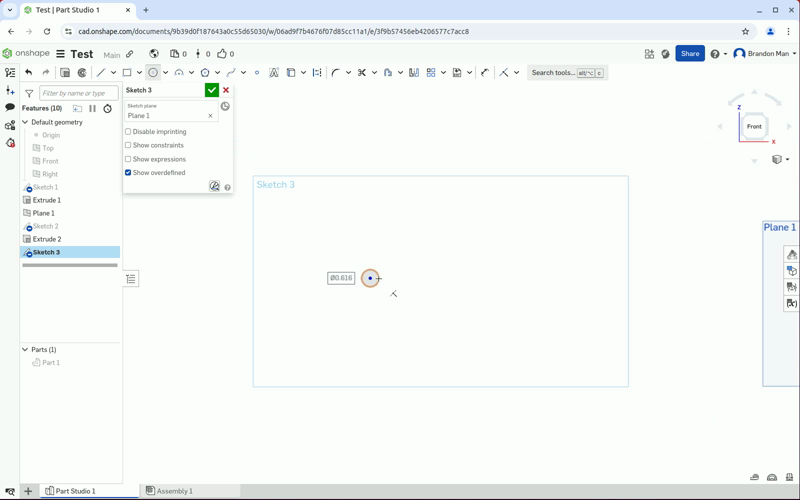
scroll(-6)
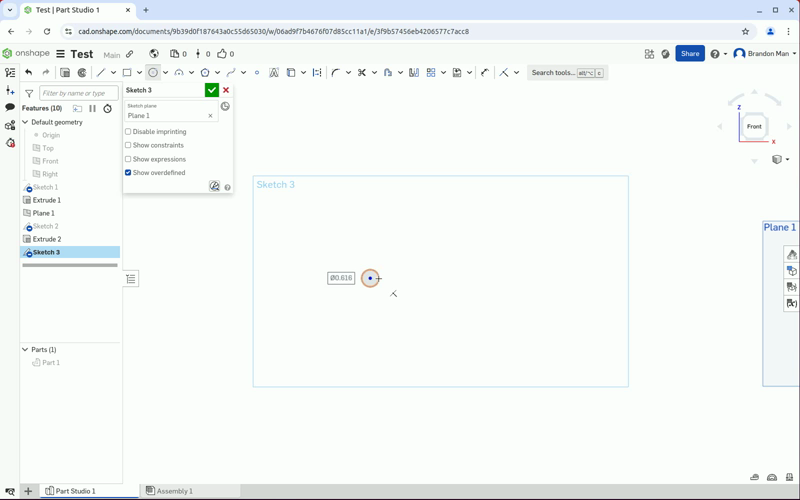
scroll(-6)
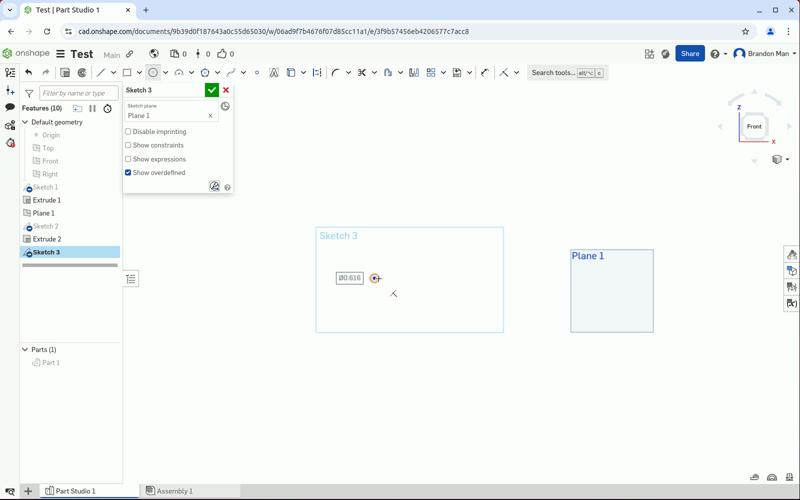
scroll(-6)
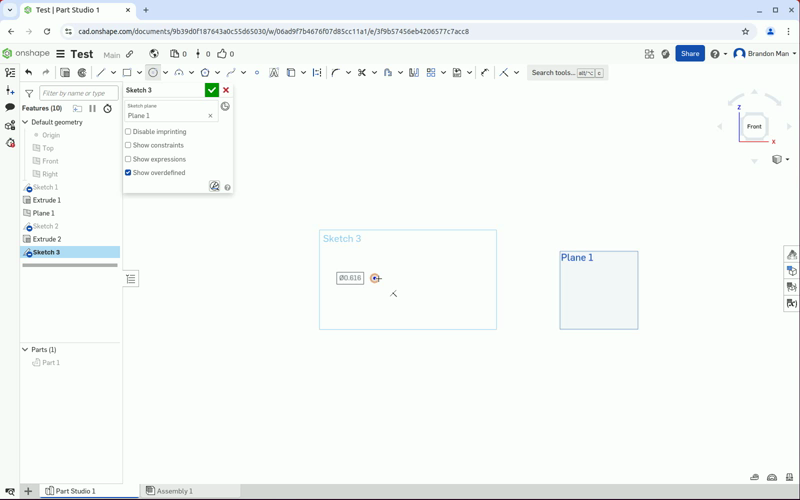
scroll(-6)
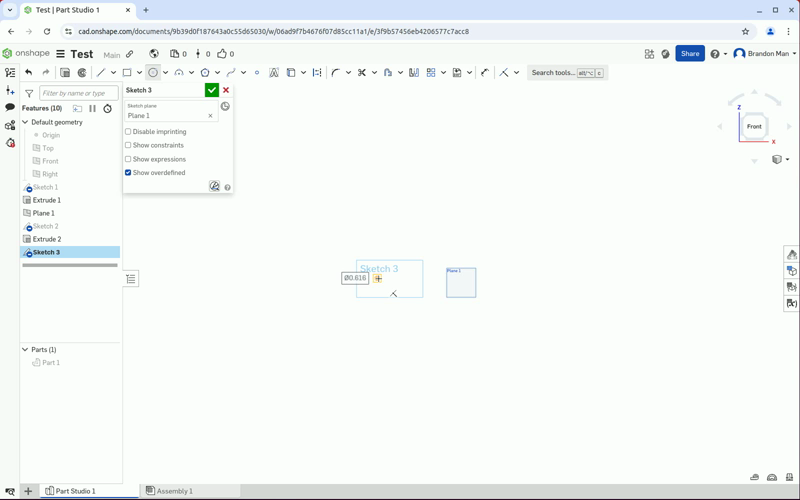
key(esc)
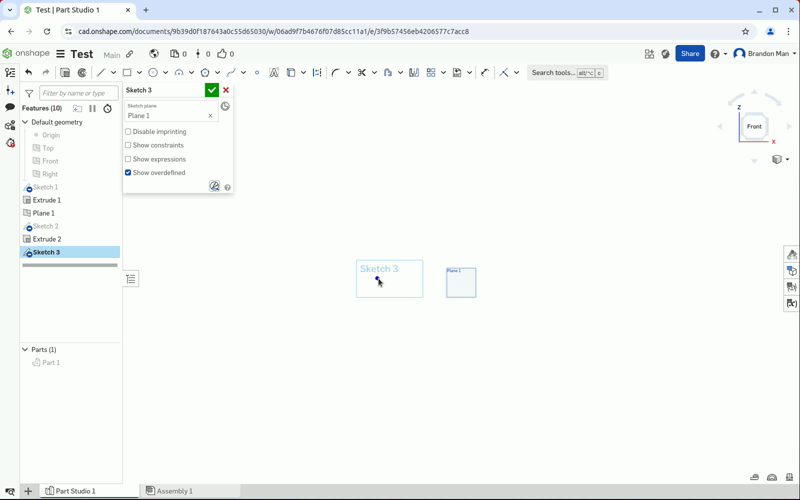
mouse_move(376, 277)
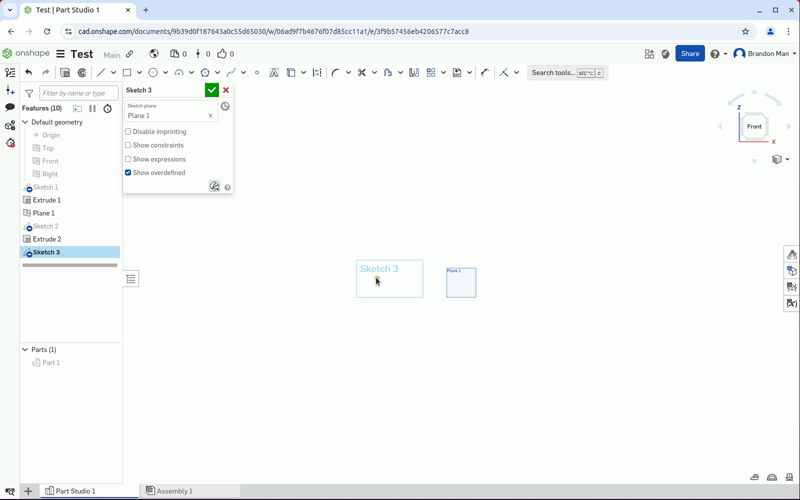
scroll(6)
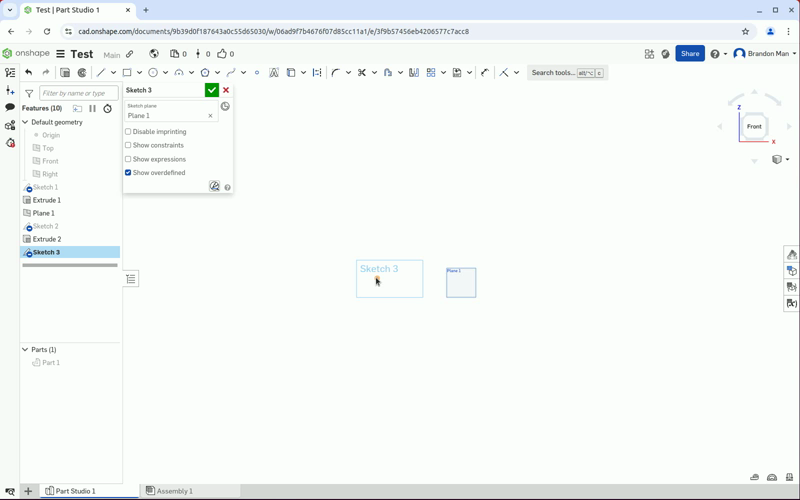
scroll(6)
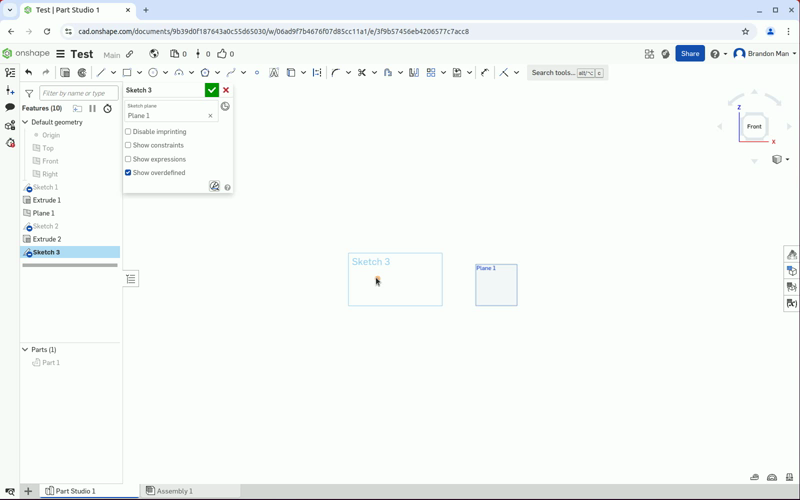
scroll(6)
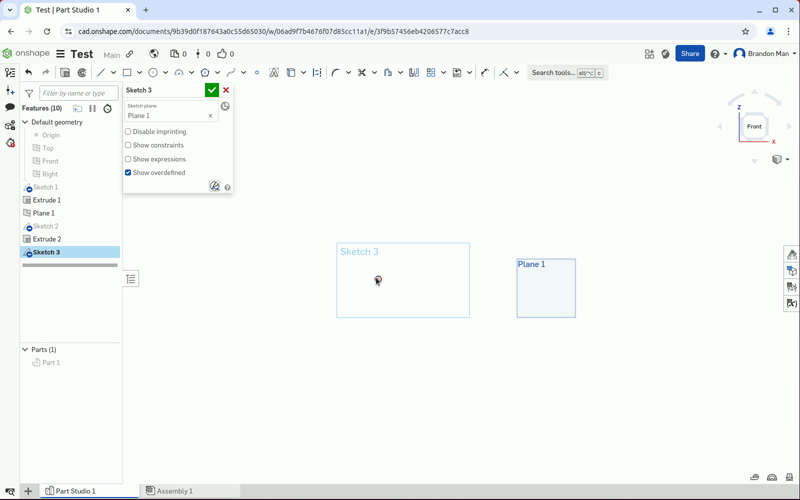
scroll(6)
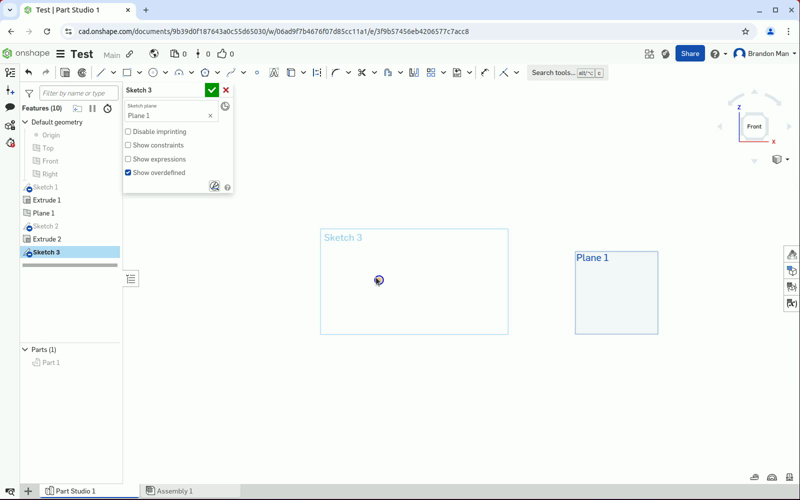
scroll(6)
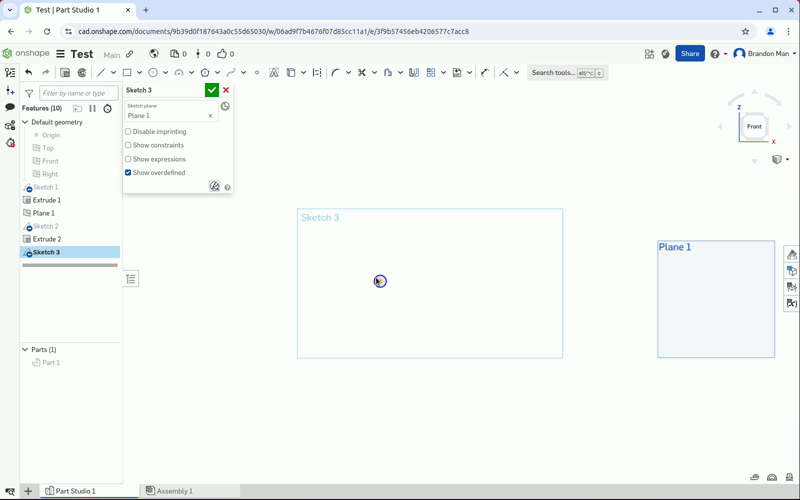
scroll(6)
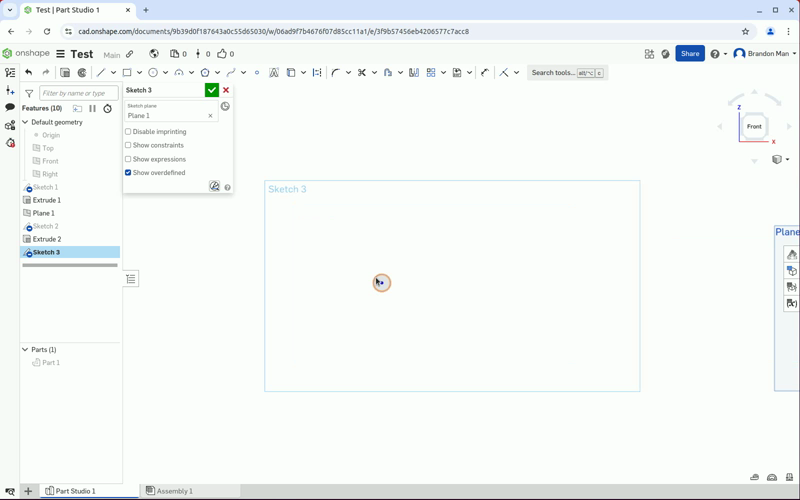
scroll(6)
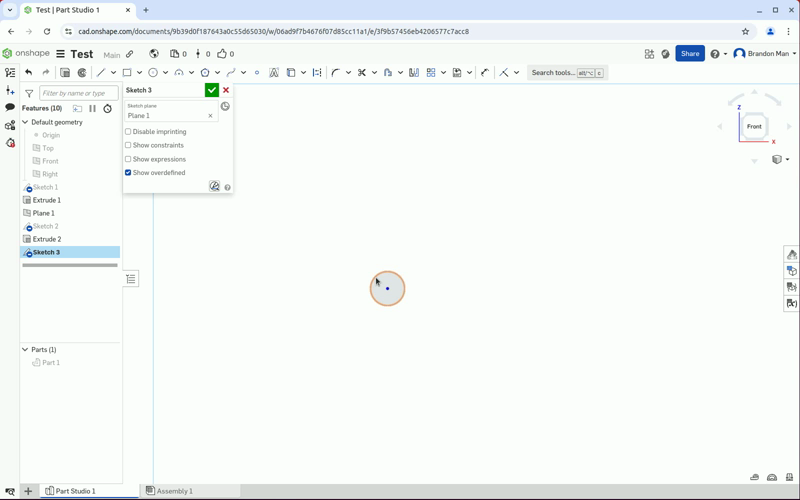
click(376, 277)
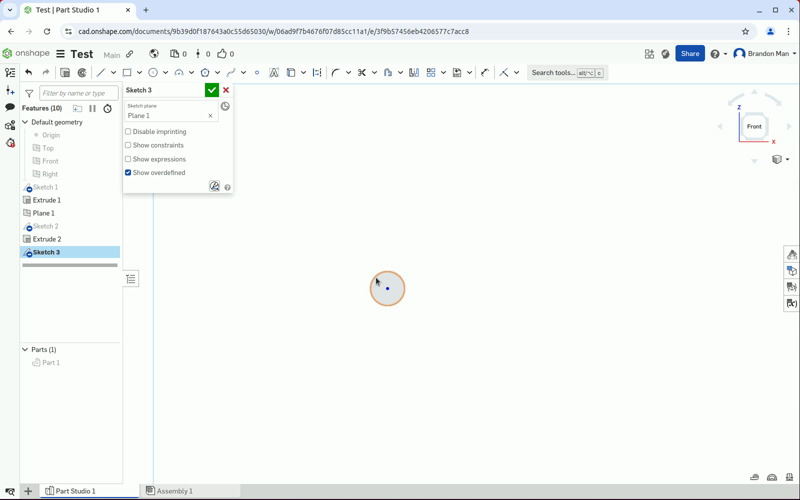
scroll(-6)
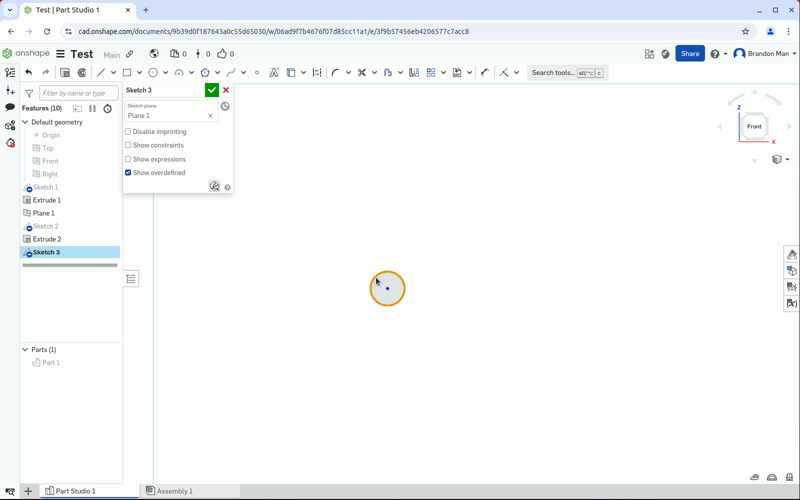
scroll(-6)
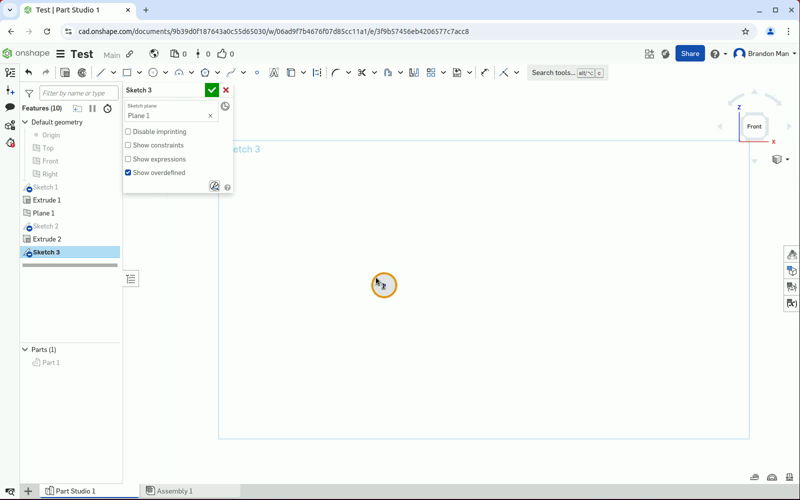
scroll(-6)
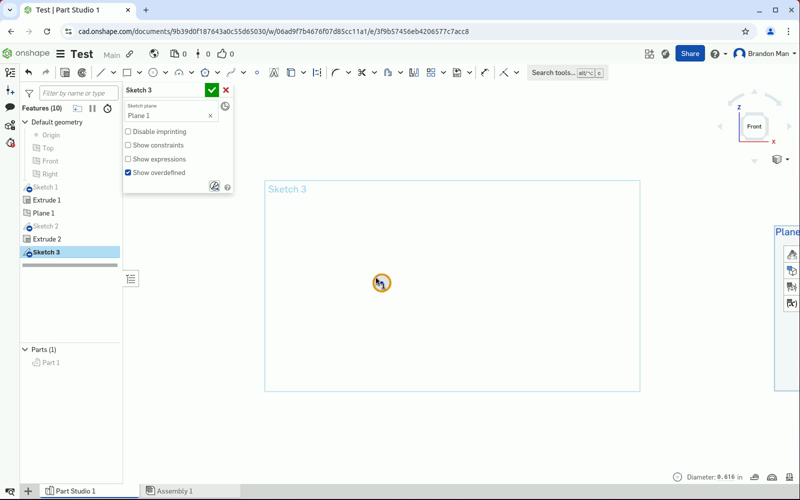
scroll(-6)
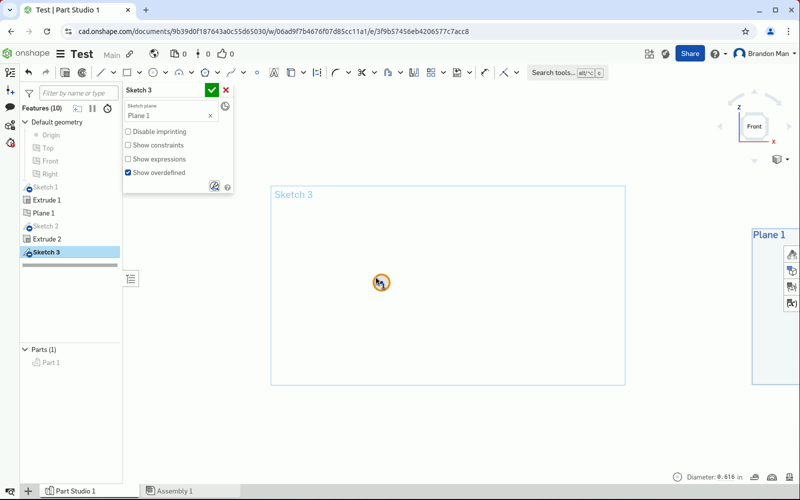
scroll(-6)
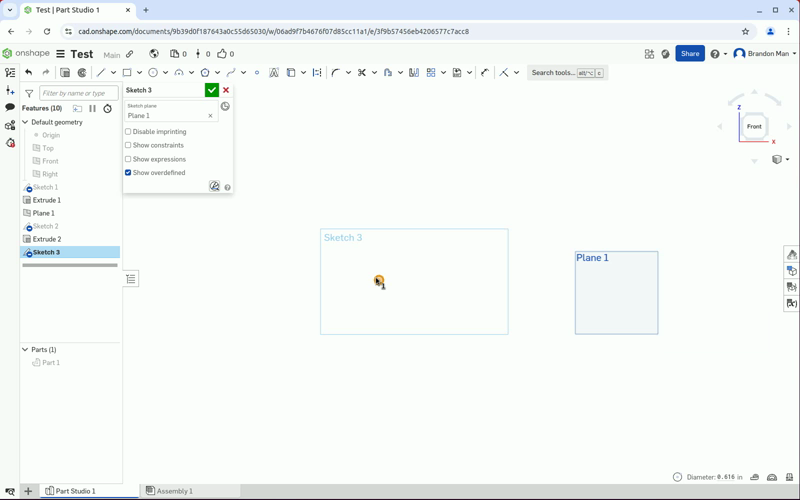
scroll(-6)
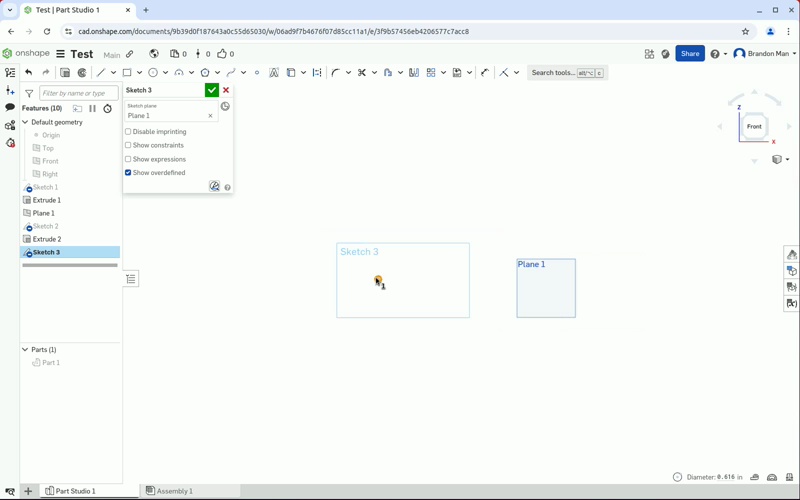
scroll(-6)
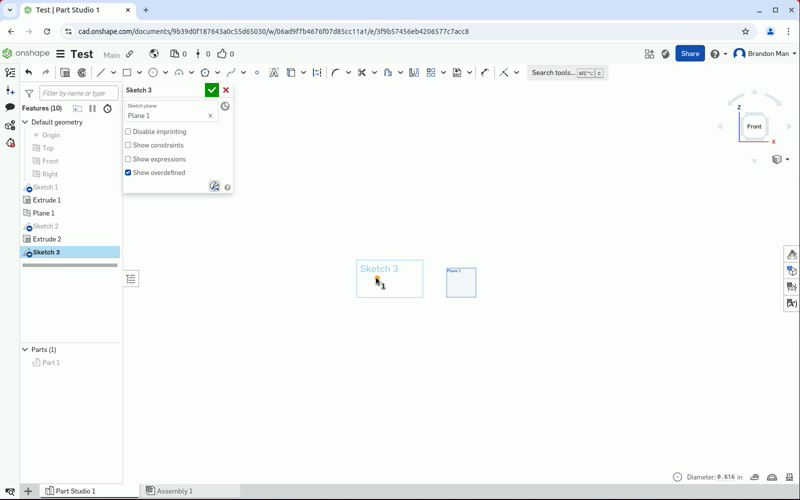
mouse_move(73, 352)
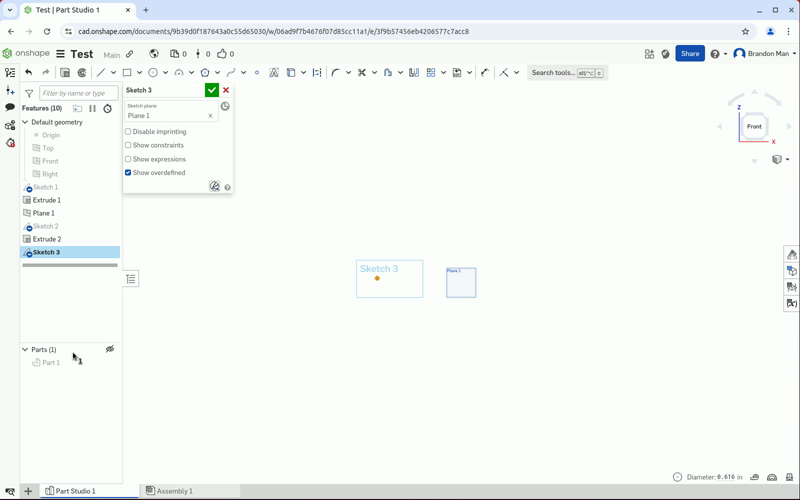
key(shift+y)
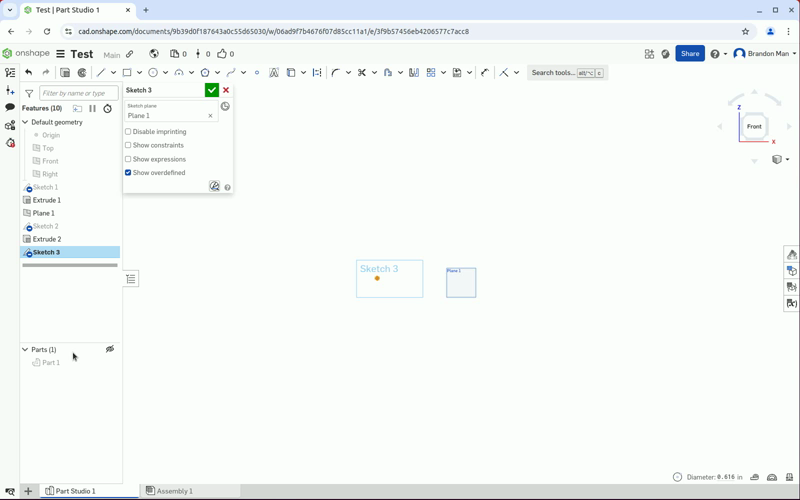
key(shift+e)
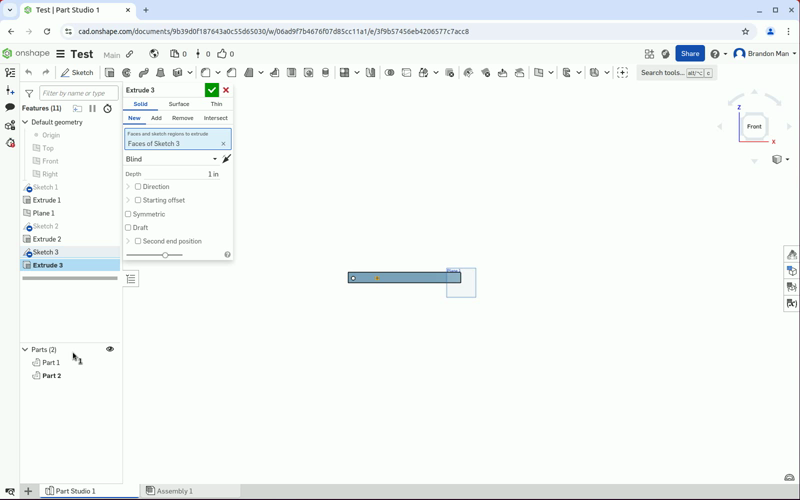
mouse_move(143, 106)
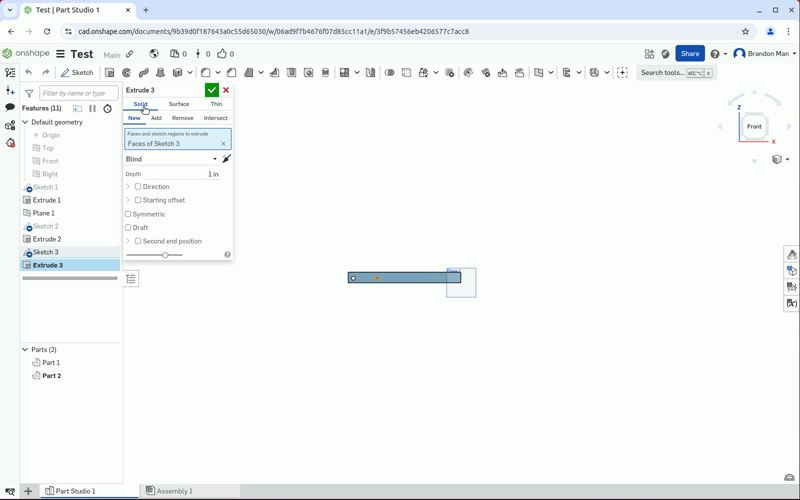
click(143, 106)
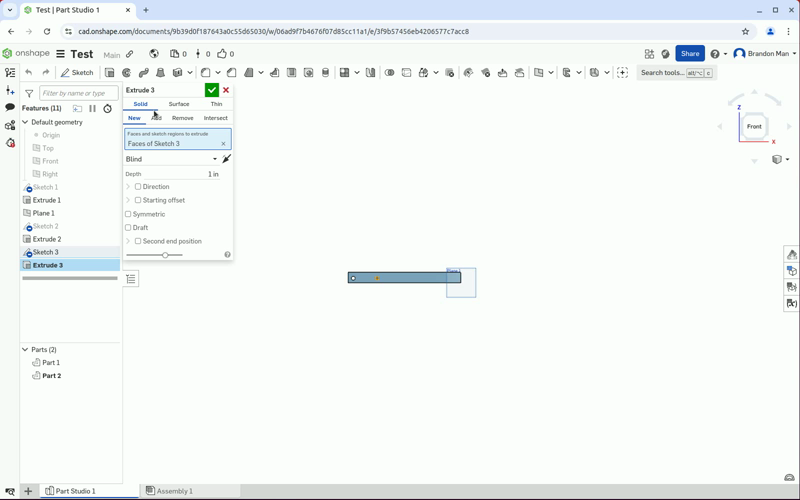
mouse_move(186, 120)
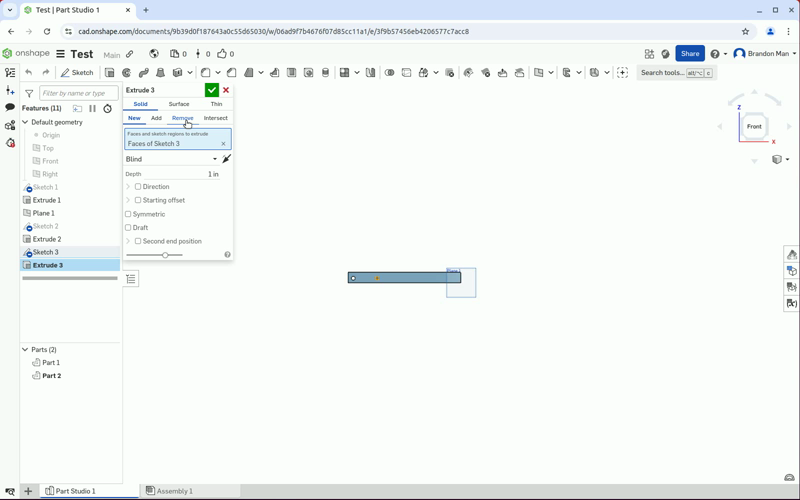
click(186, 120)
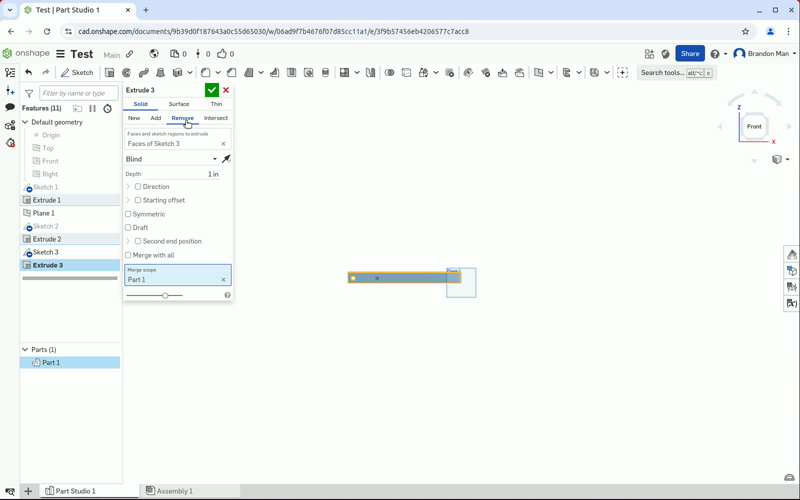
key(tab, 4)
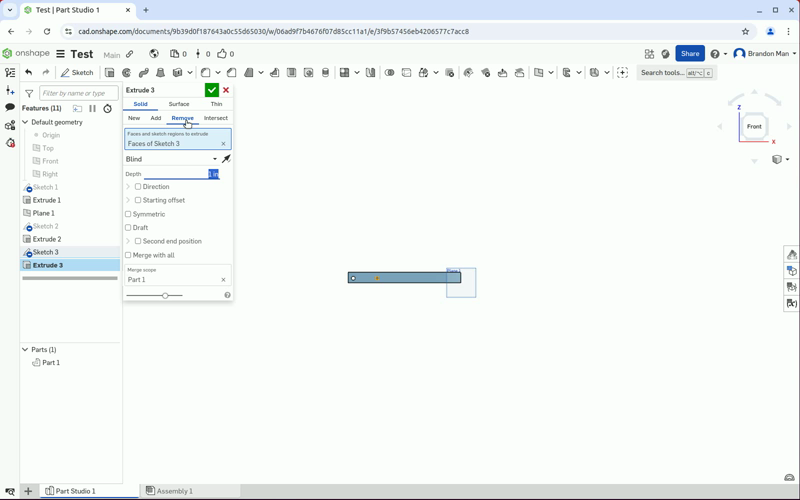
text(2.889)
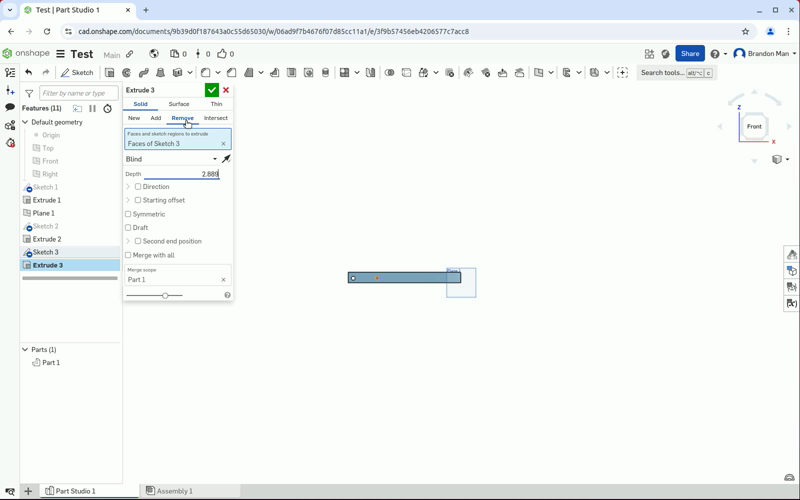
key(tab, 6)
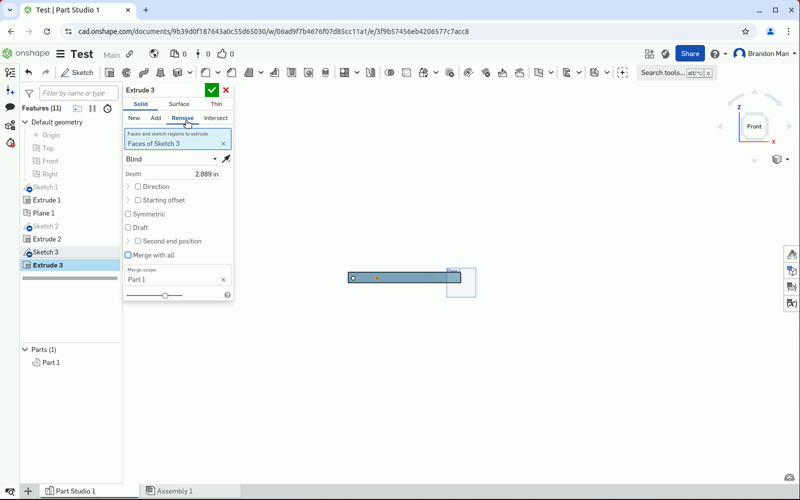
key(space)
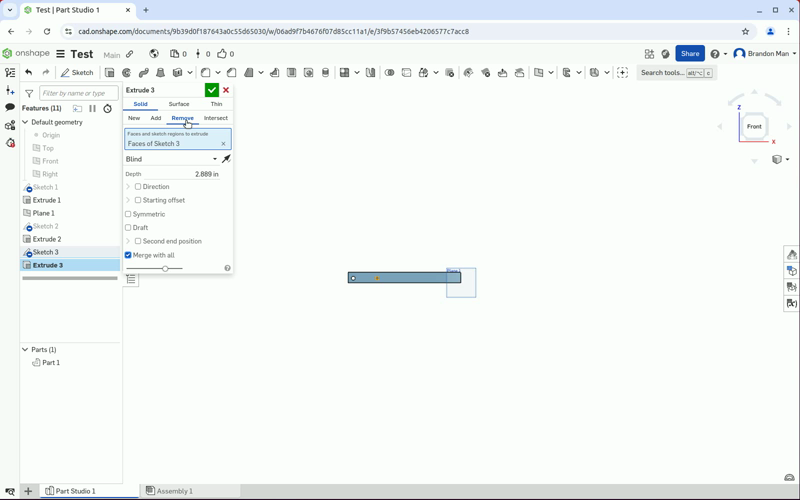
key(enter)
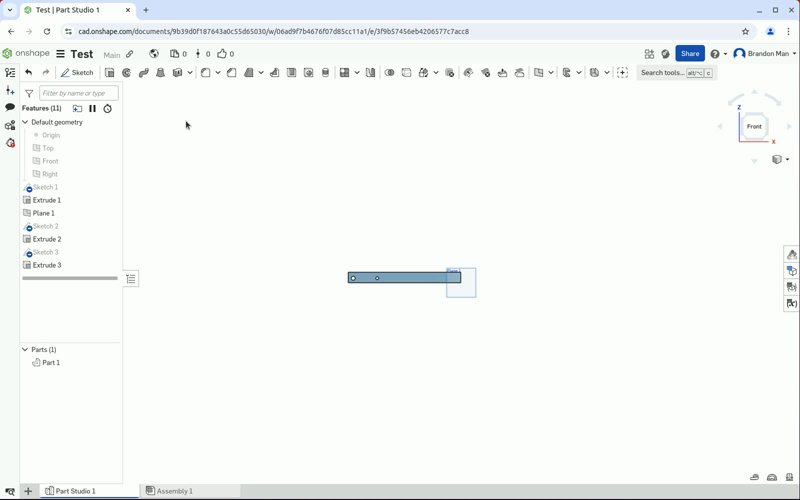
key(shift+h)
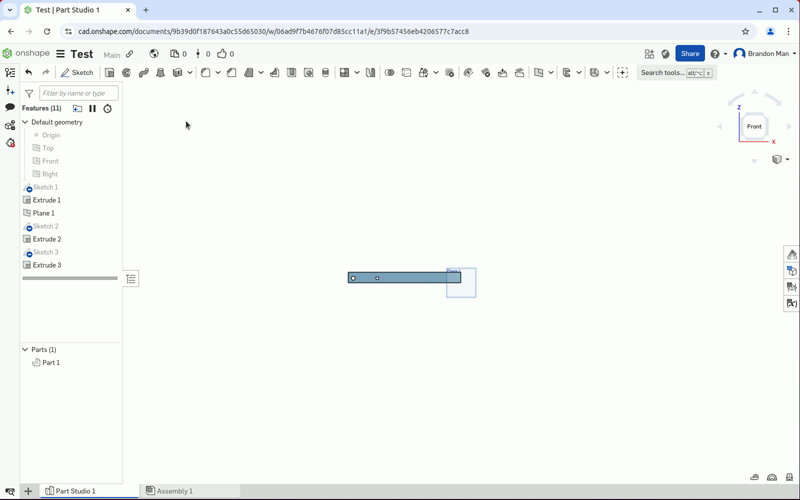
key(shift+h)
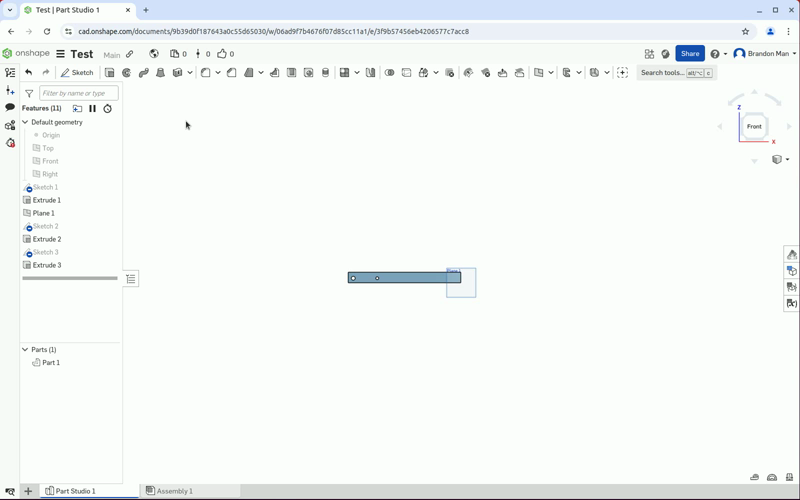
mouse_move(73, 189)
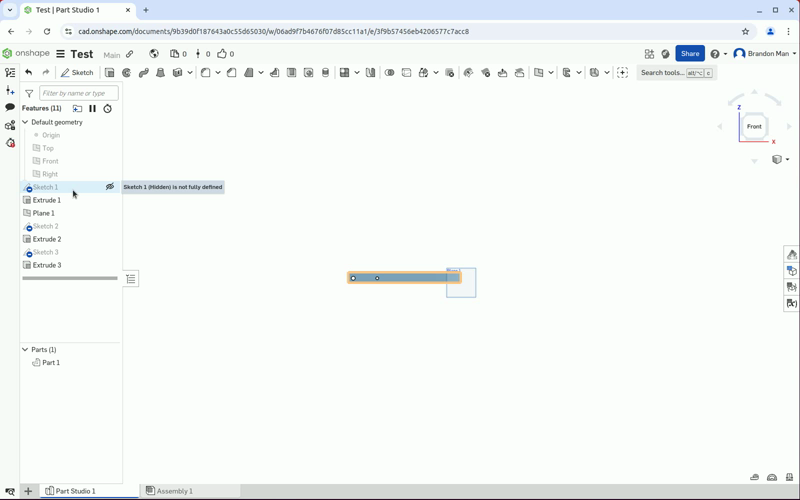
click(73, 189)
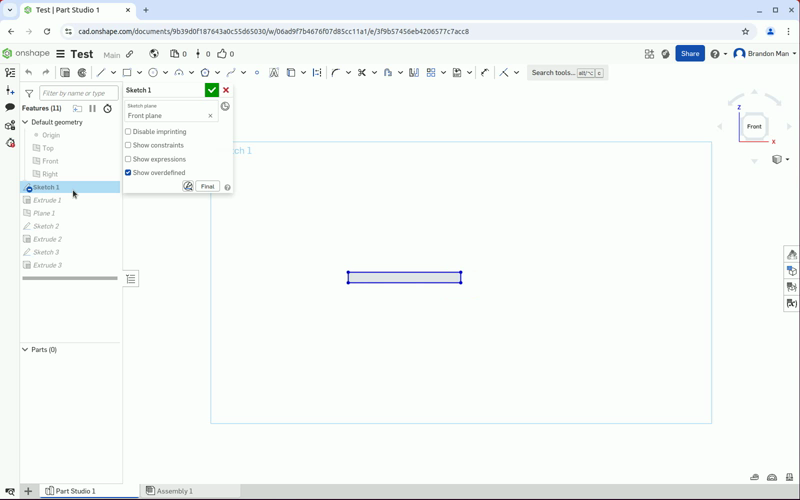
mouse_move(229, 92)
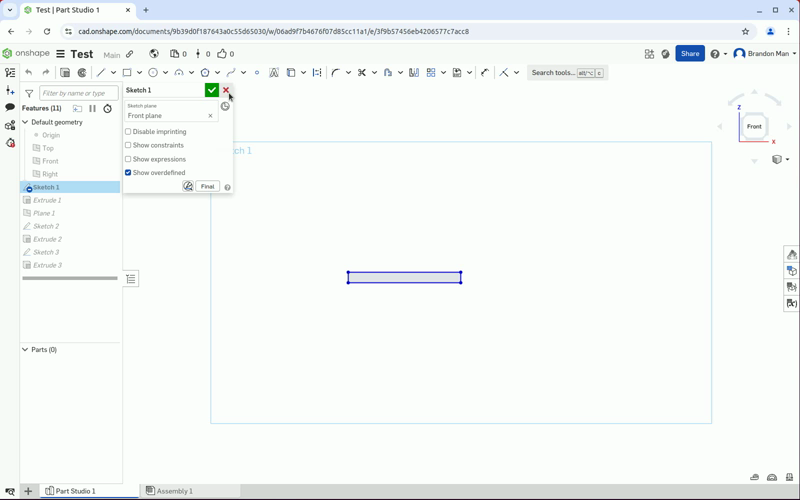
click(229, 92)
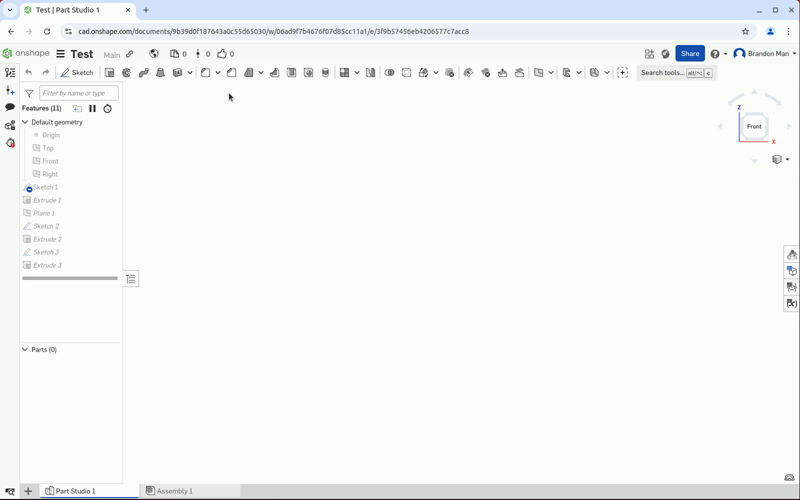
key(shift+s)
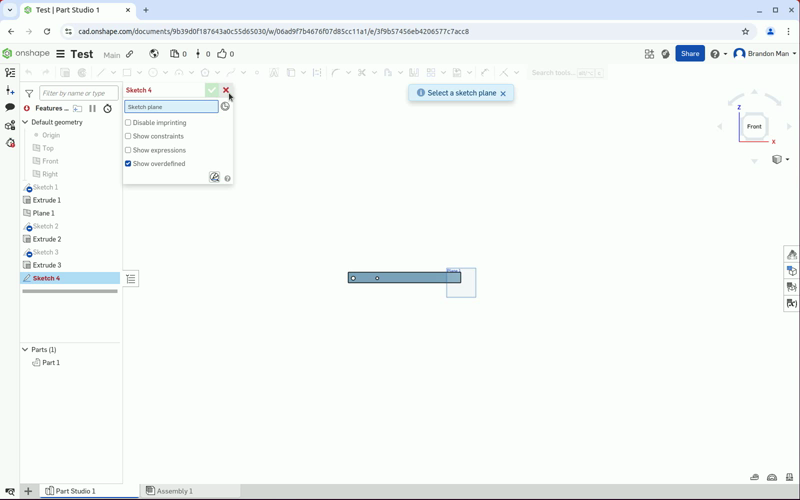
mouse_move(73, 215)
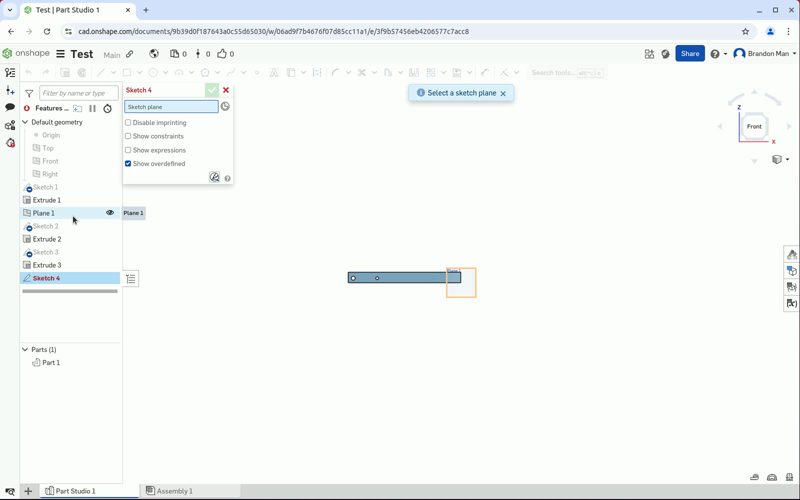
click(73, 215)
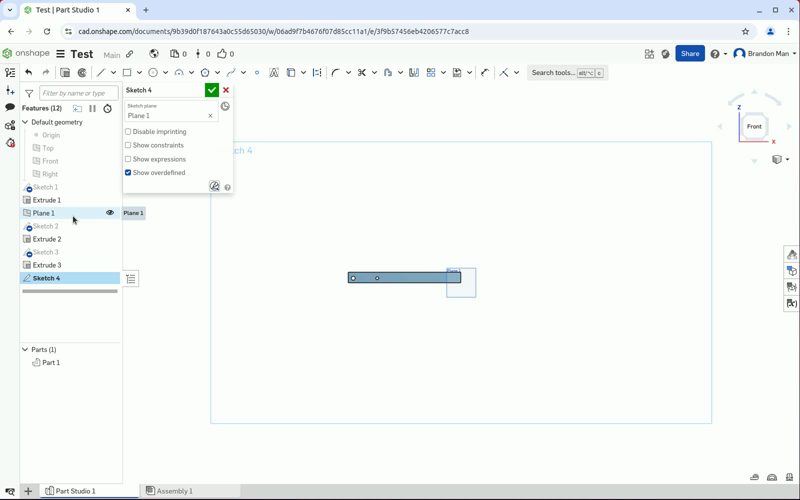
mouse_move(73, 352)
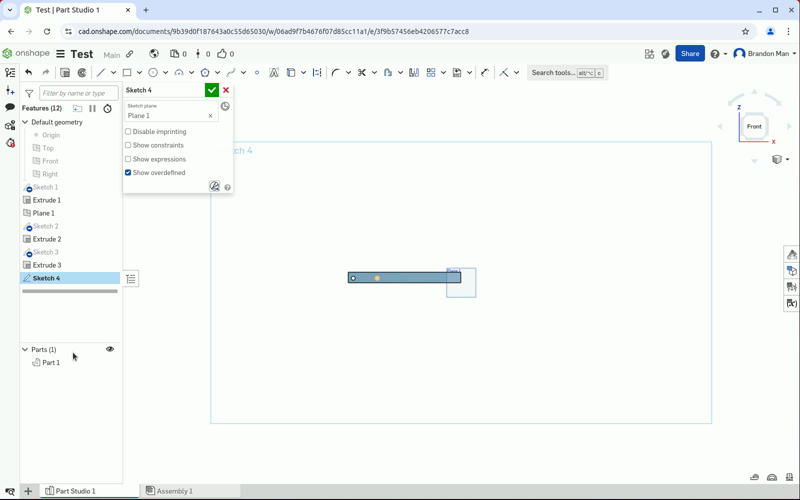
key(y)
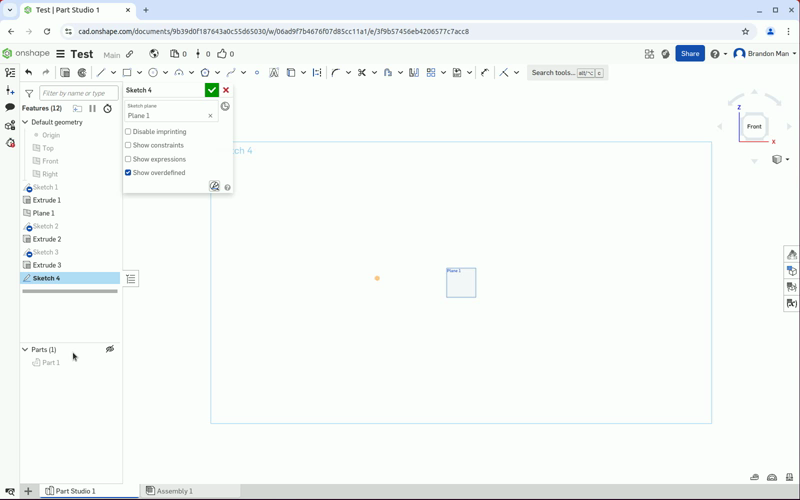
key(c)
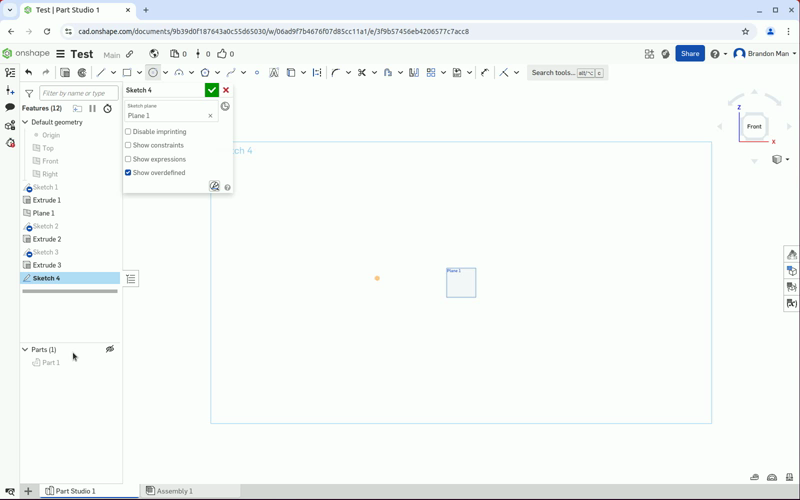
key_down(shift)
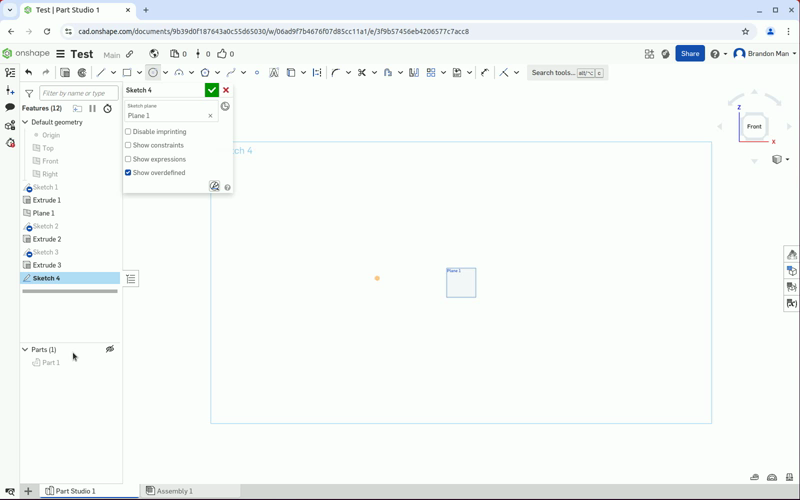
mouse_move(404, 278)
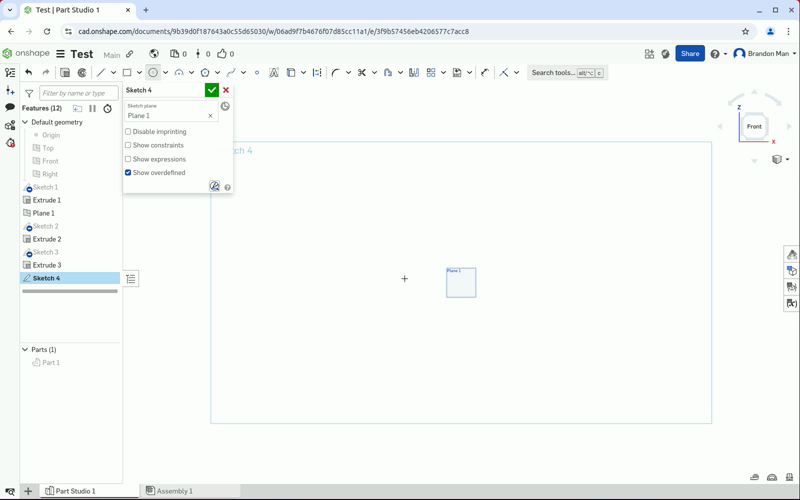
click(404, 278)
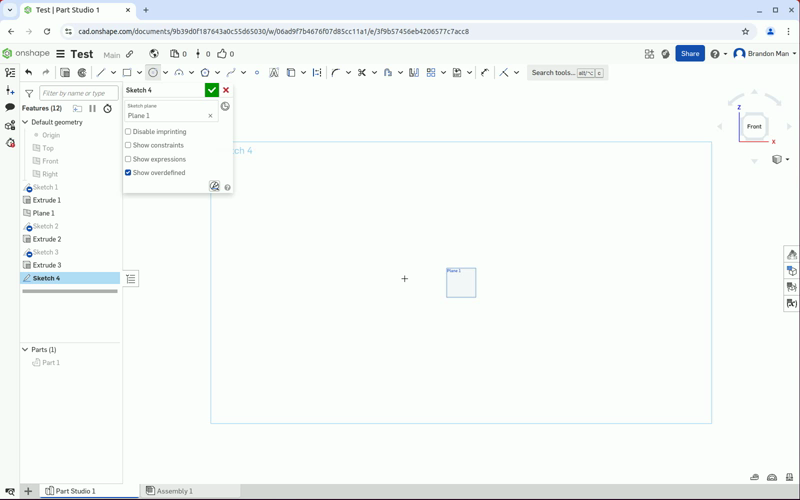
key_up(shift)
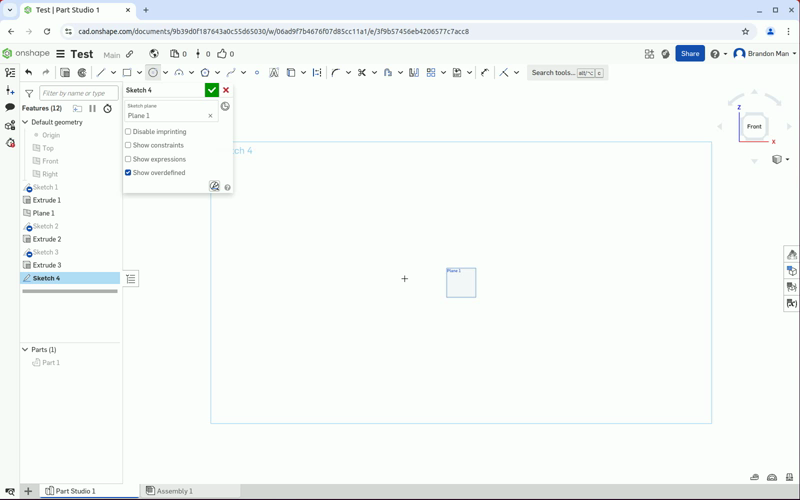
mouse_move(406, 278)
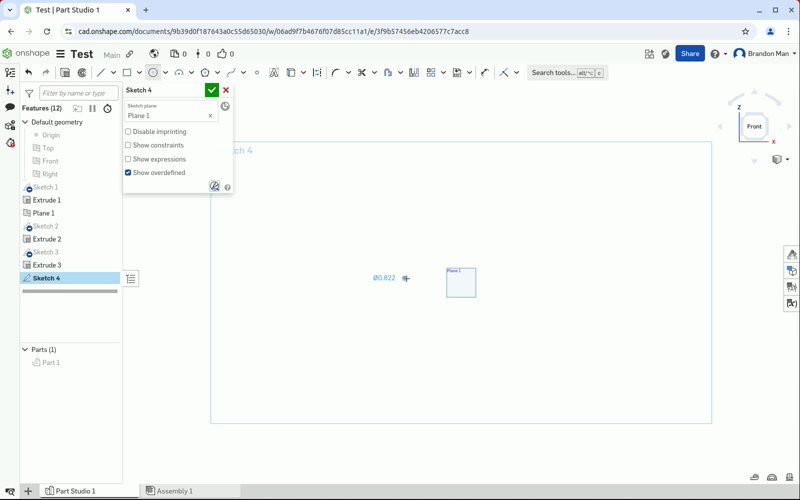
scroll(6)
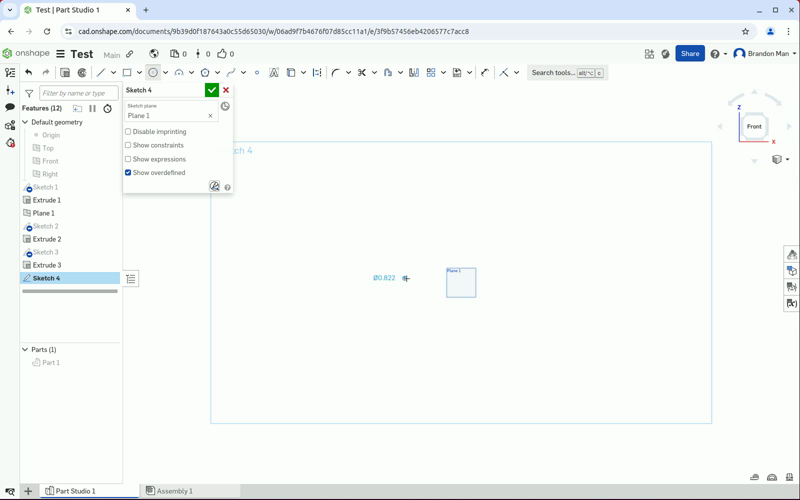
scroll(6)
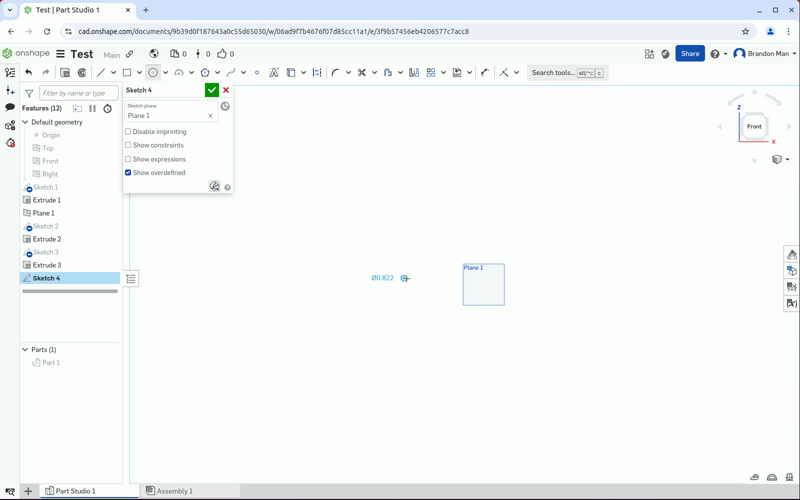
scroll(6)
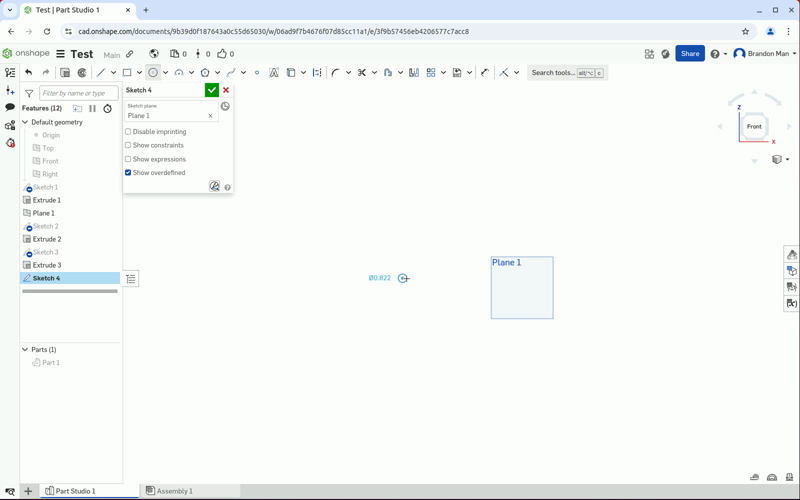
scroll(6)
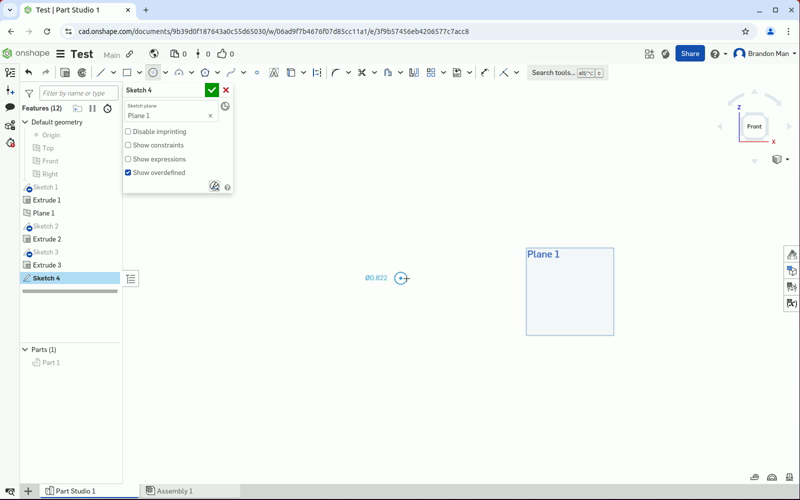
scroll(6)
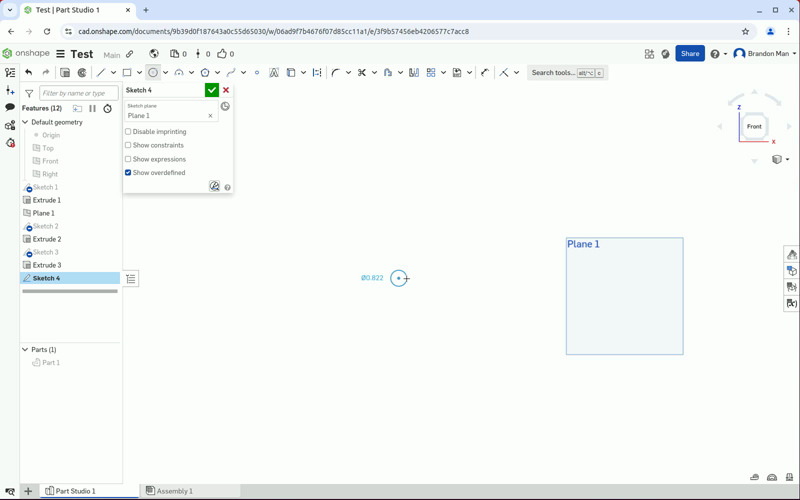
scroll(6)
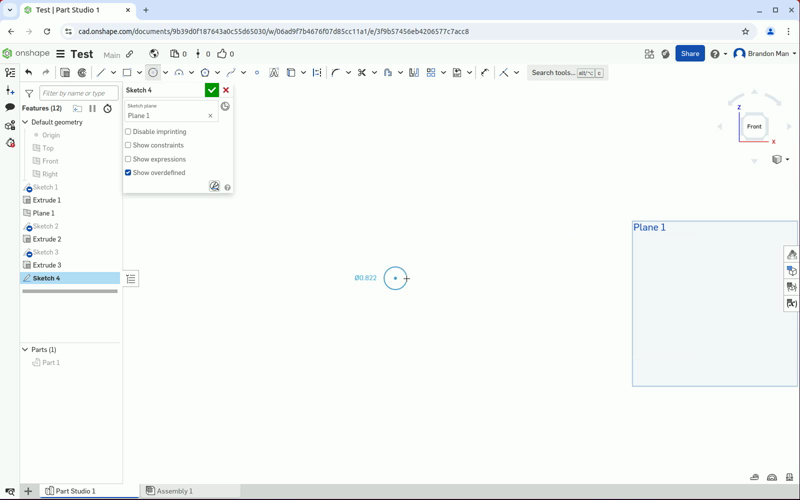
scroll(6)
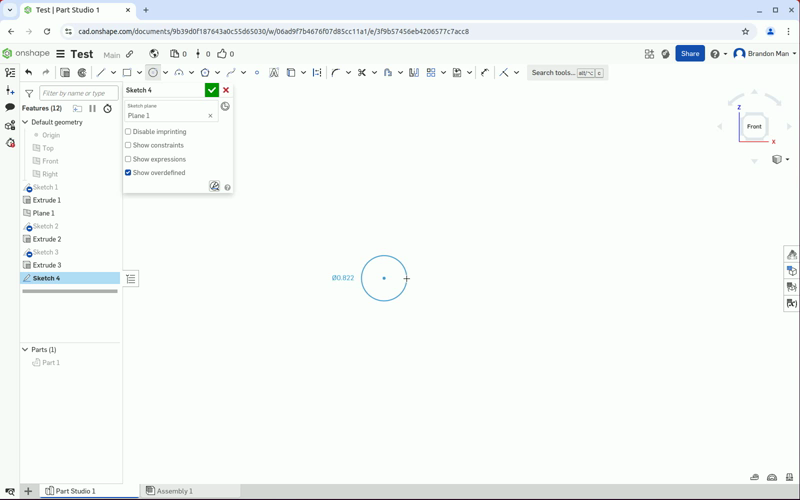
click(406, 278)
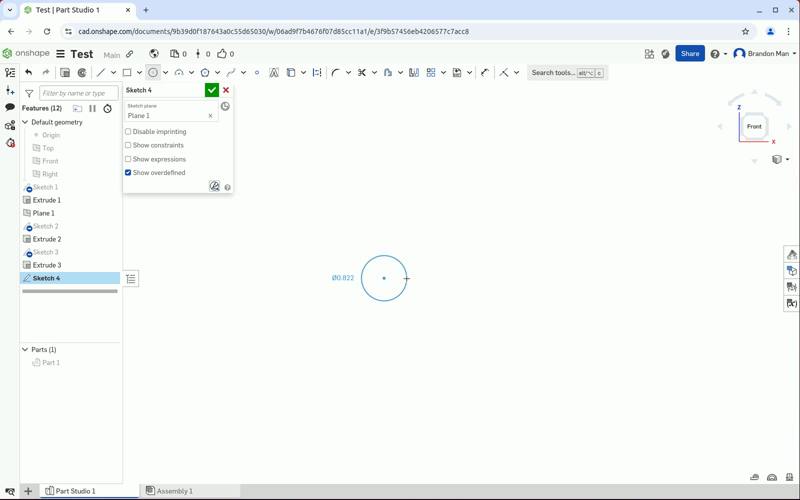
scroll(-6)
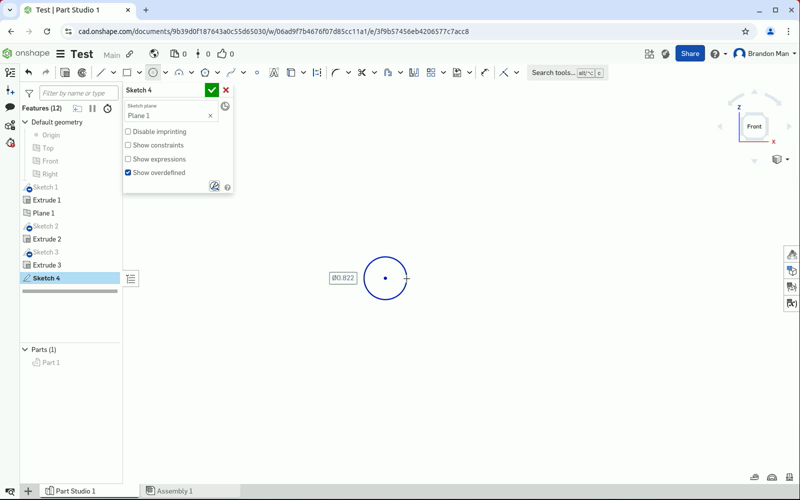
scroll(-6)
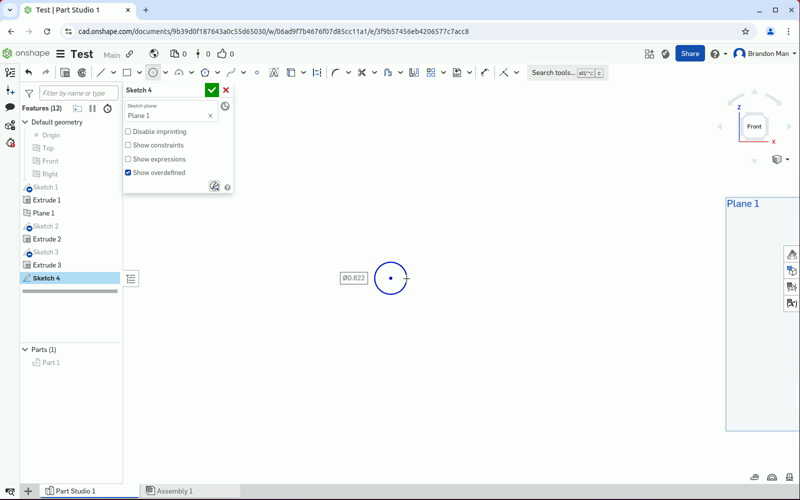
scroll(-6)
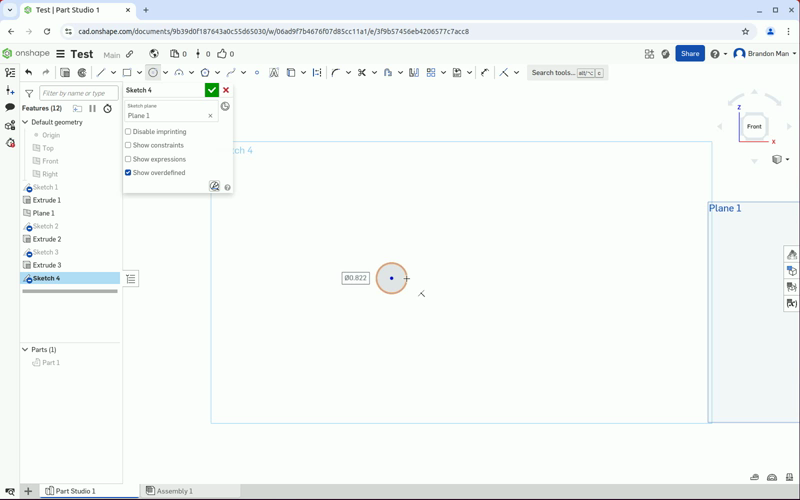
scroll(-6)
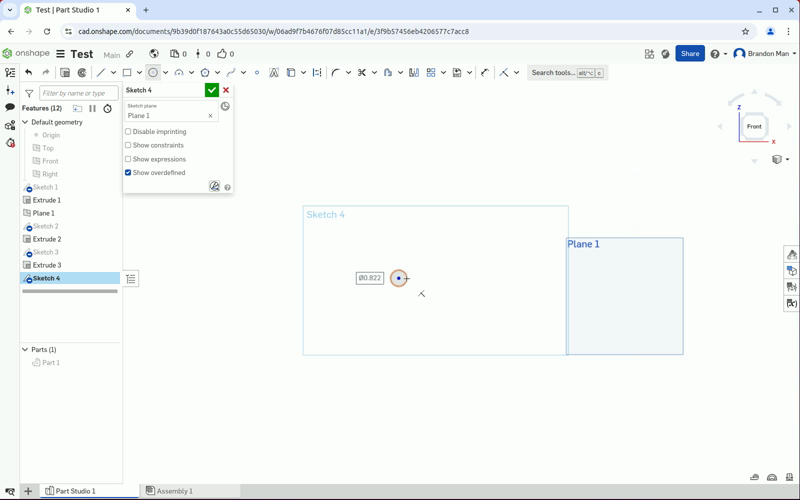
scroll(-6)
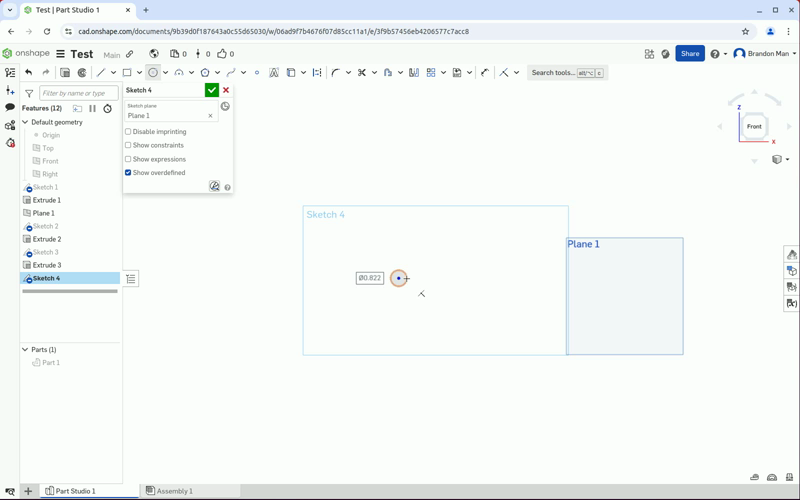
scroll(-6)
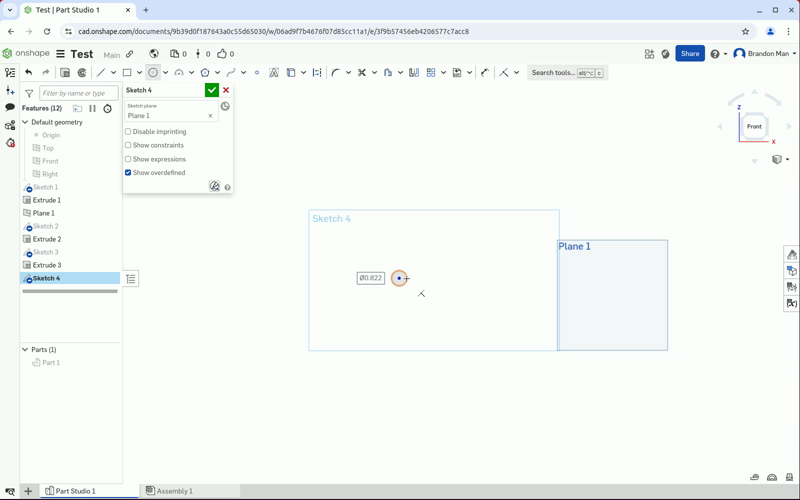
scroll(-6)
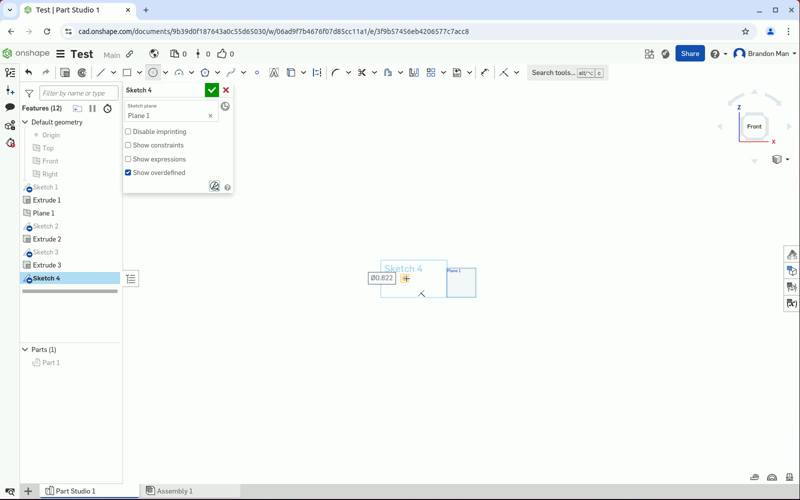
key(esc)
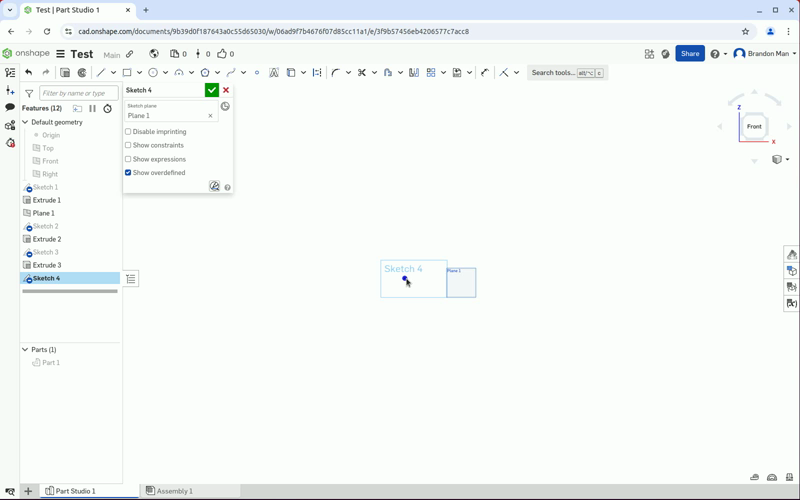
mouse_move(405, 278)
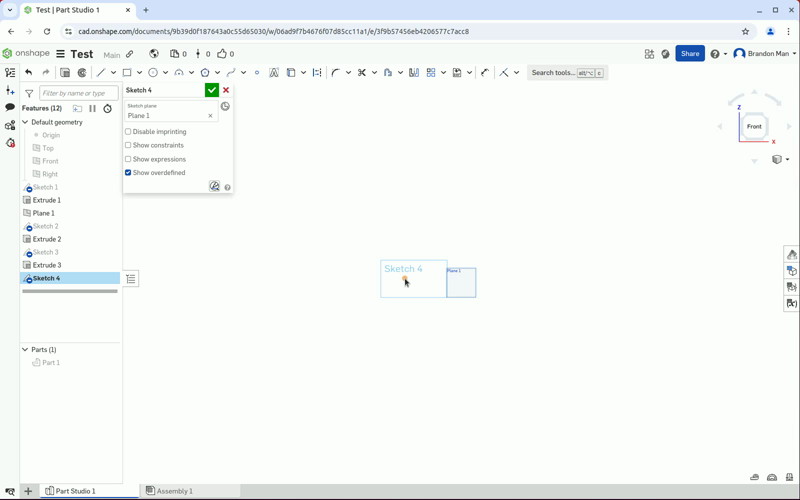
scroll(6)
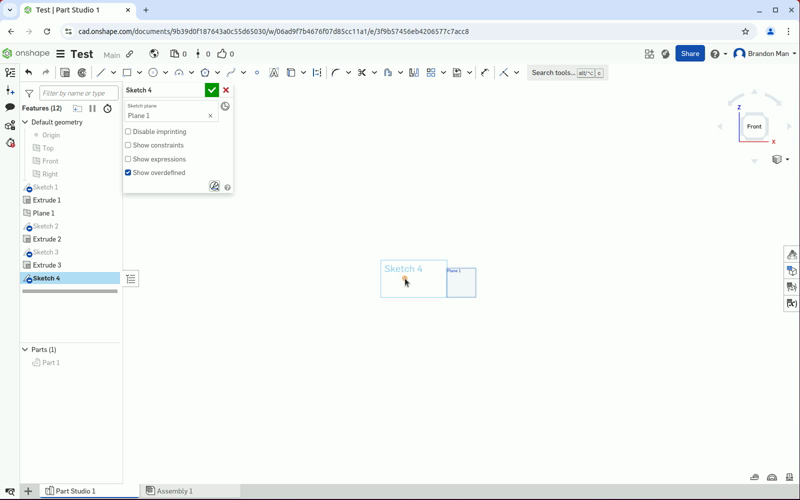
scroll(6)
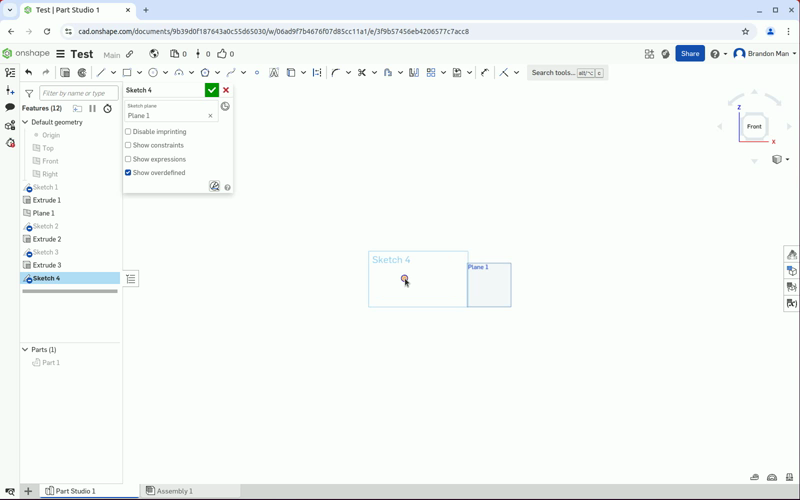
scroll(6)
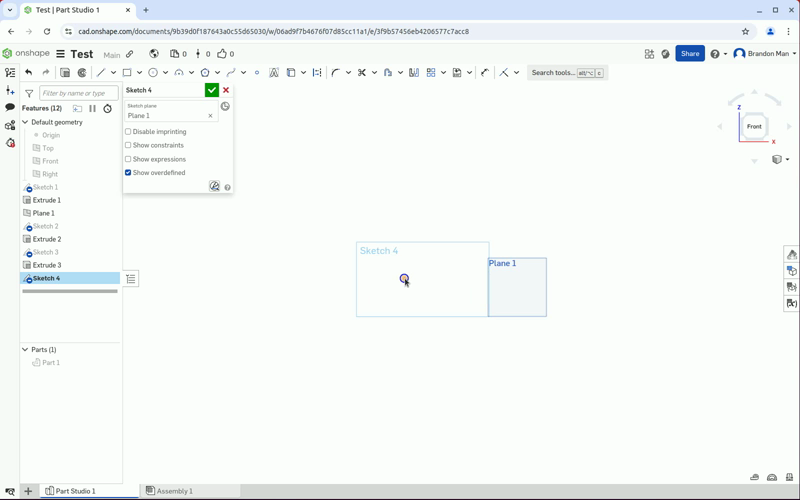
scroll(6)
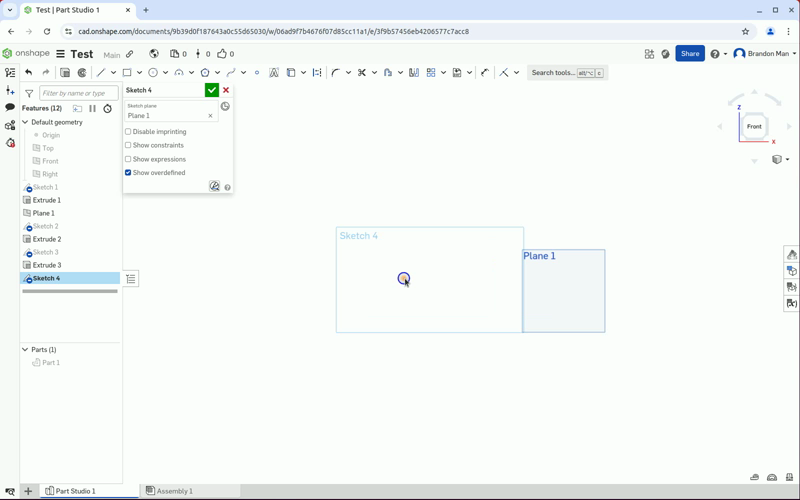
scroll(6)
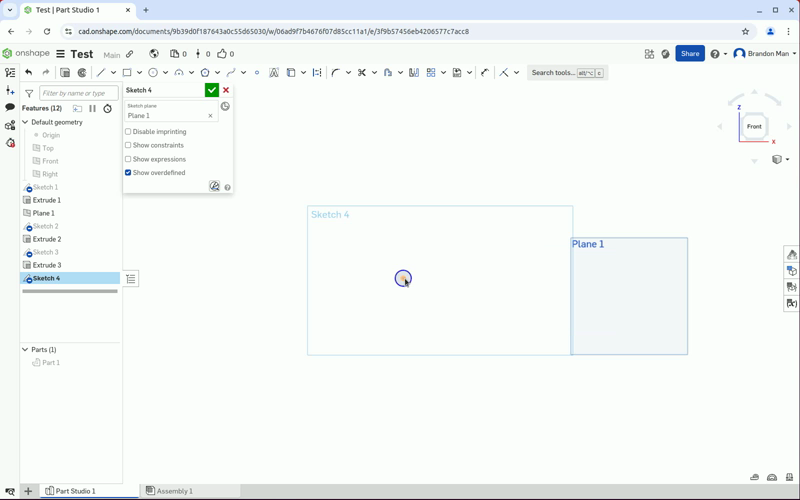
scroll(6)
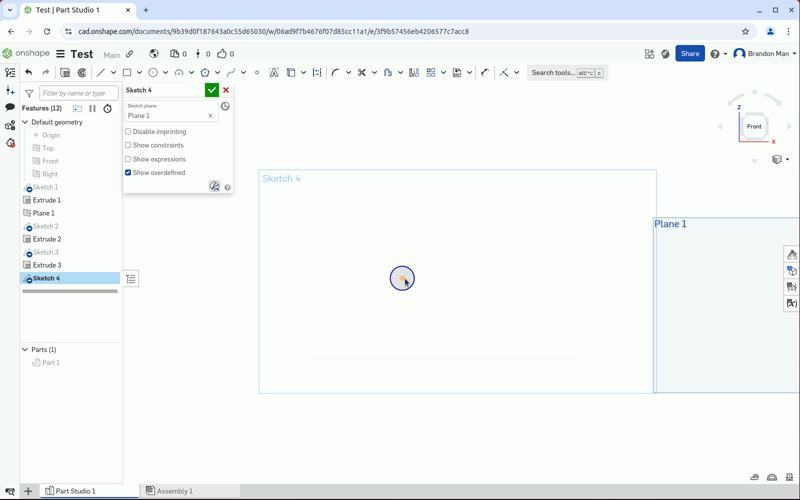
scroll(6)
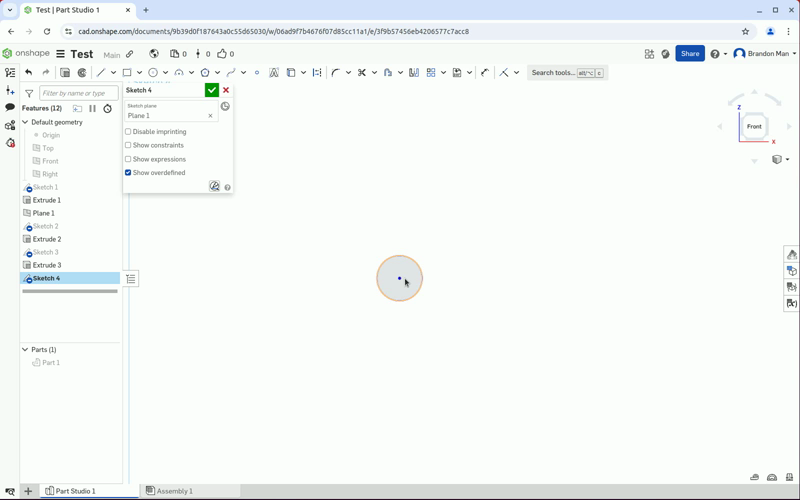
click(405, 278)
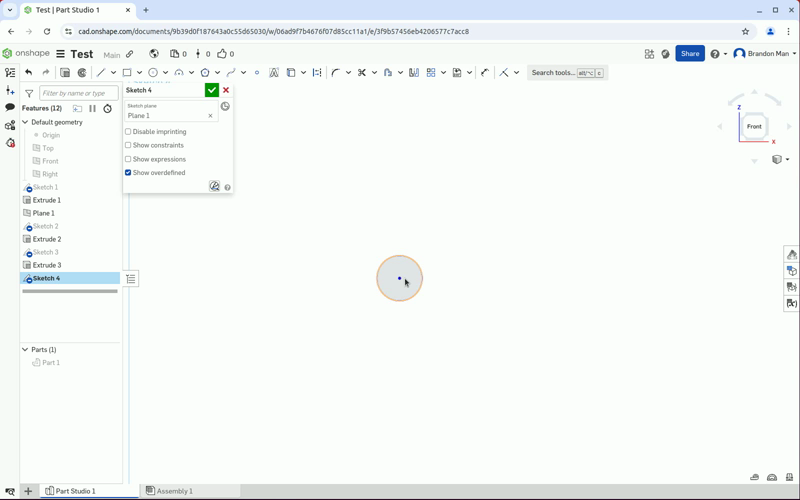
scroll(-6)
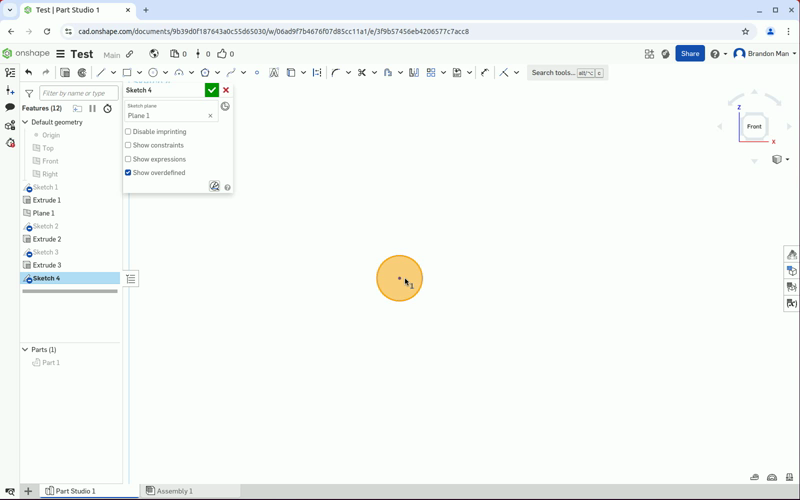
scroll(-6)
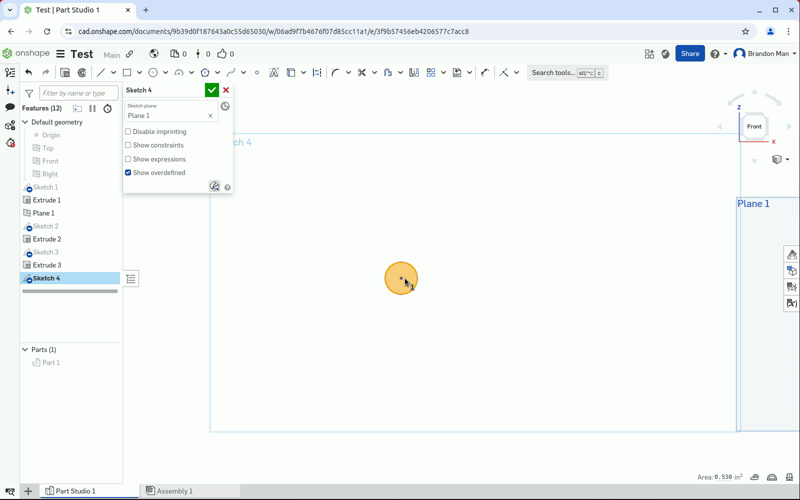
scroll(-6)
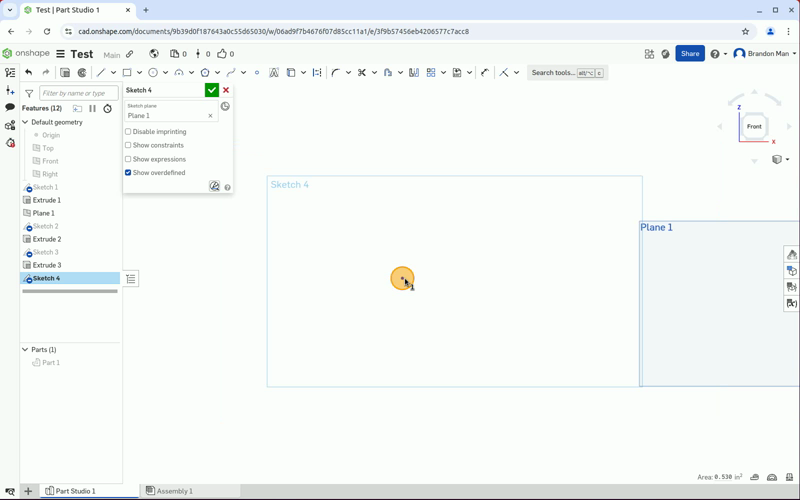
scroll(-6)
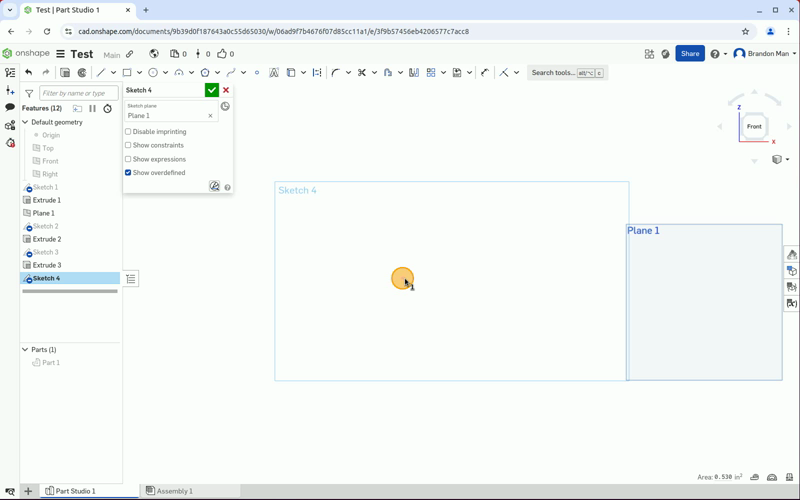
scroll(-6)
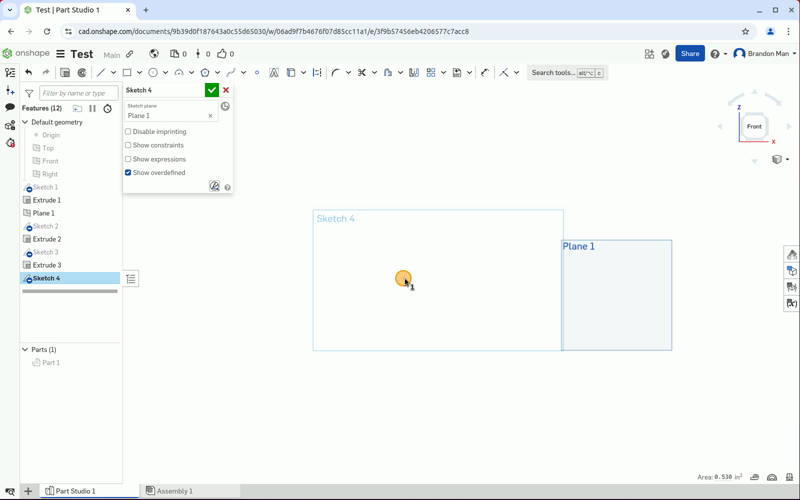
scroll(-6)
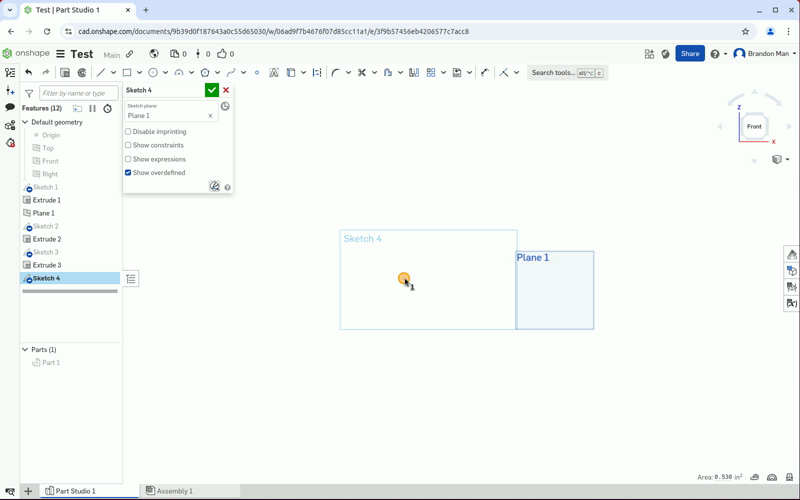
scroll(-6)
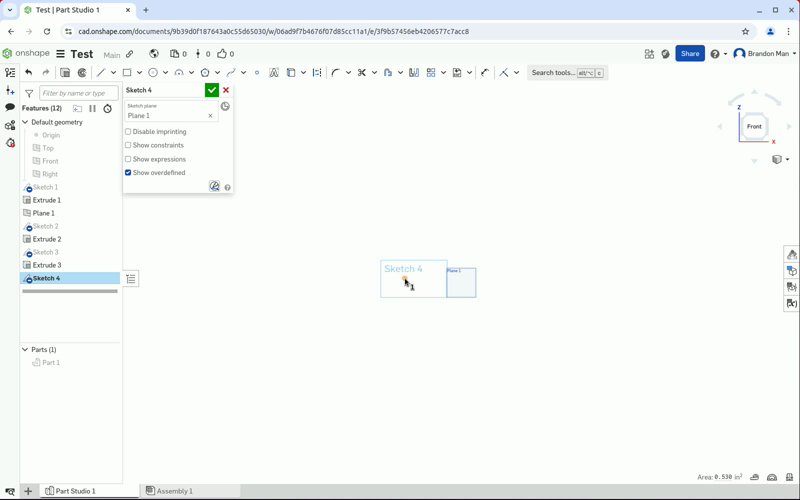
mouse_move(73, 352)
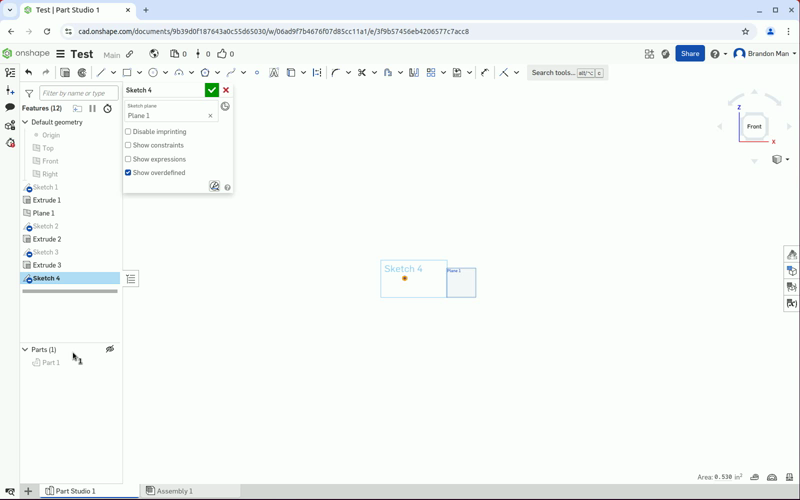
key(shift+y)
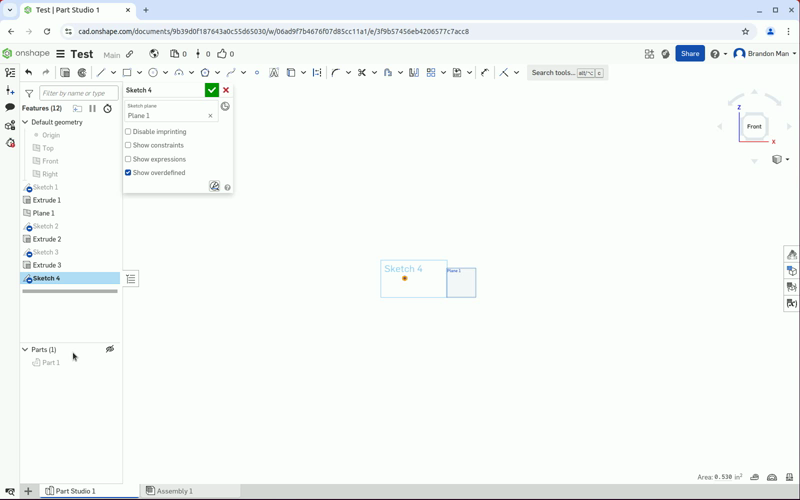
key(shift+e)
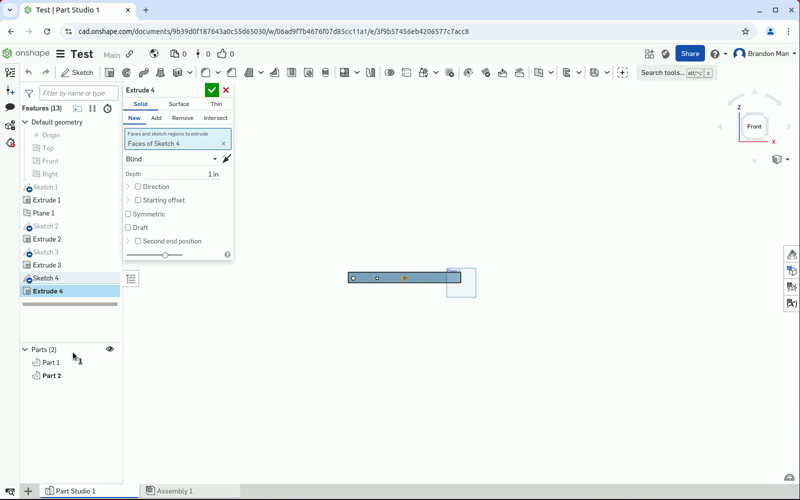
mouse_move(143, 106)
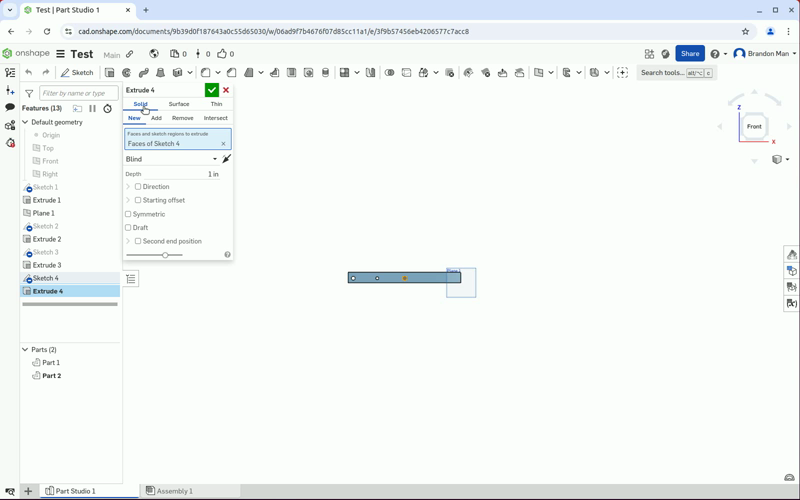
click(143, 106)
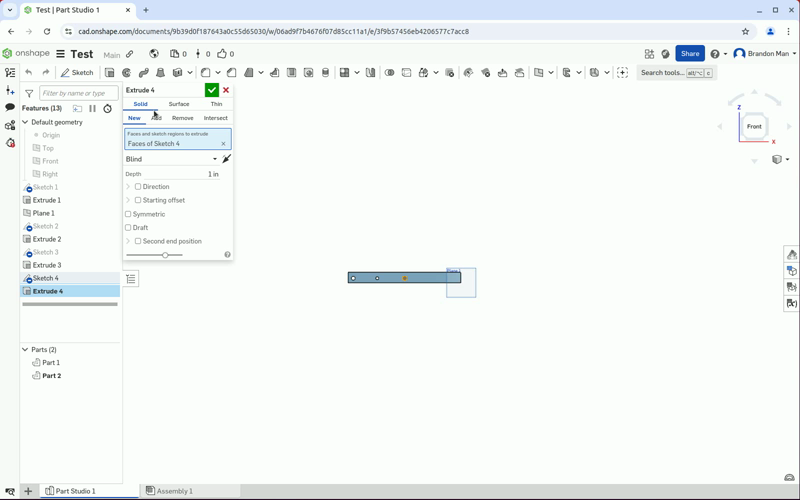
mouse_move(186, 120)
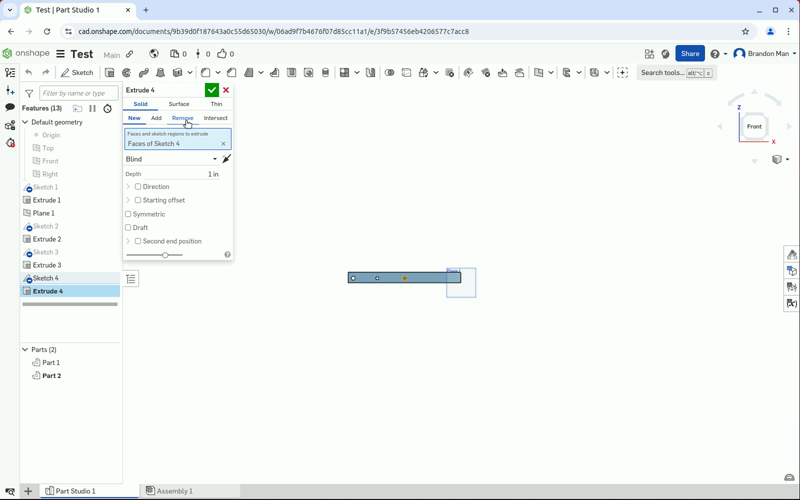
click(186, 120)
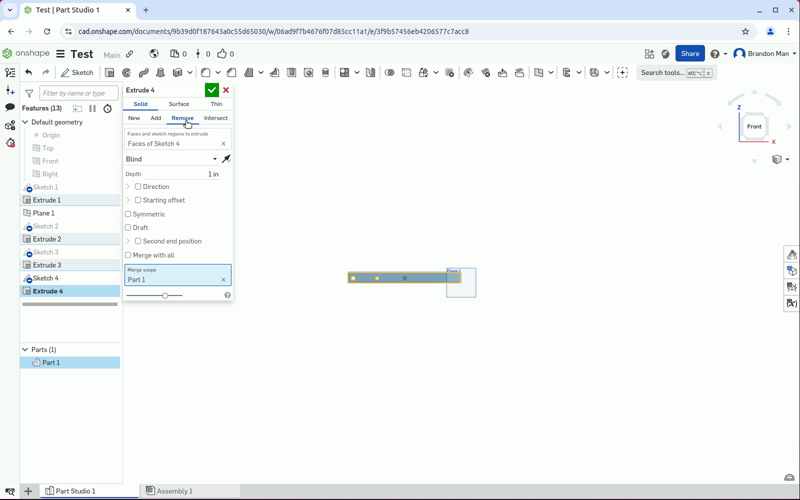
key(tab, 4)
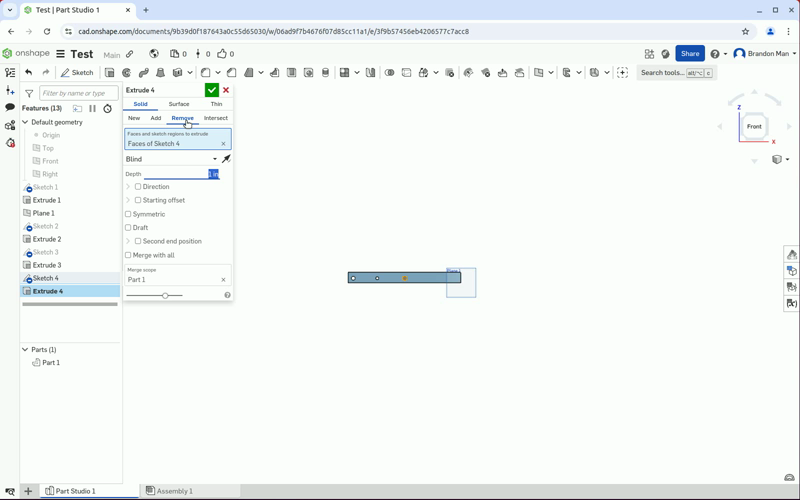
text(2.889)
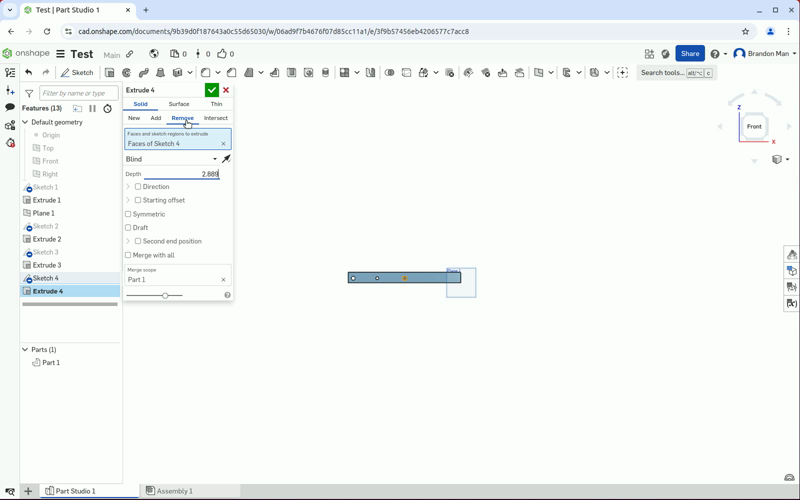
key(tab, 6)
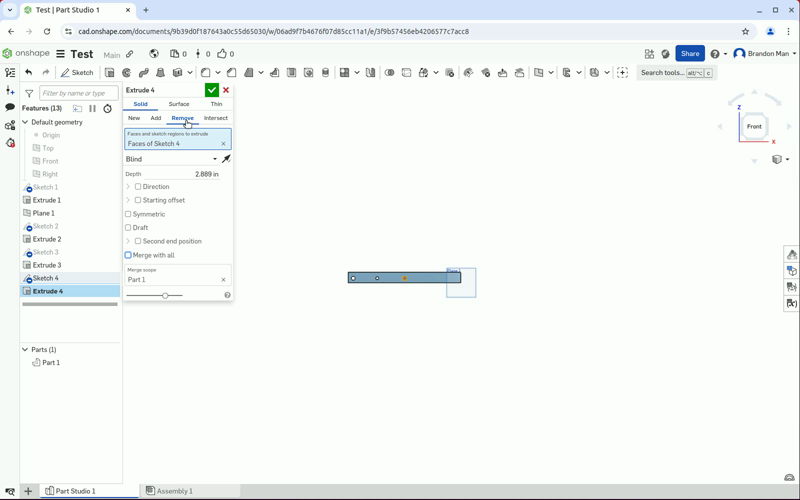
key(space)
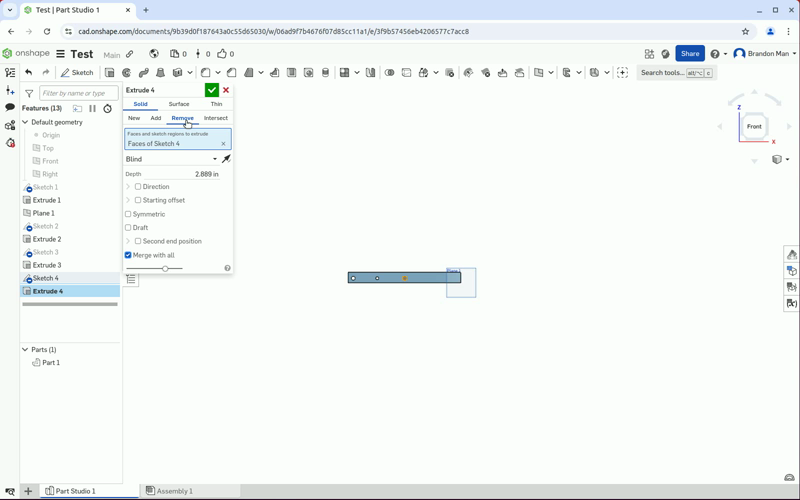
key(enter)
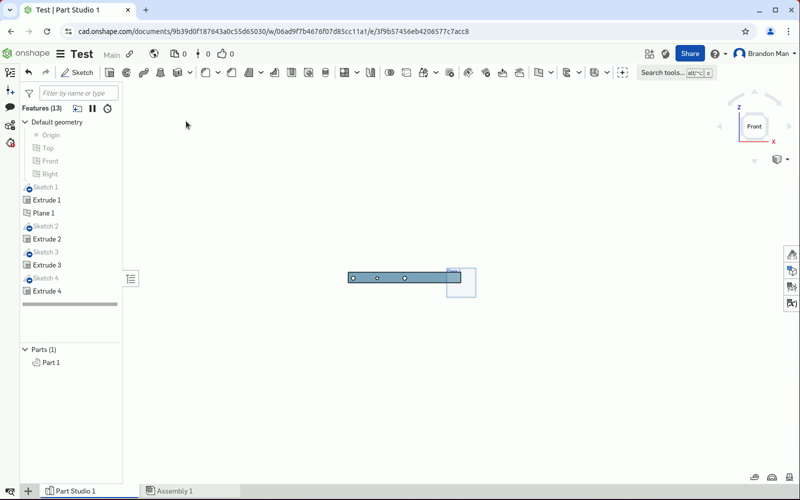
key(shift+h)
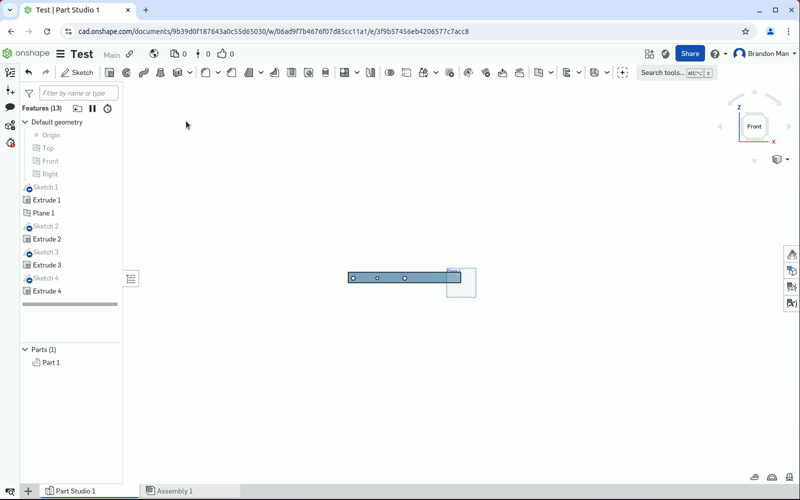
key(shift+h)
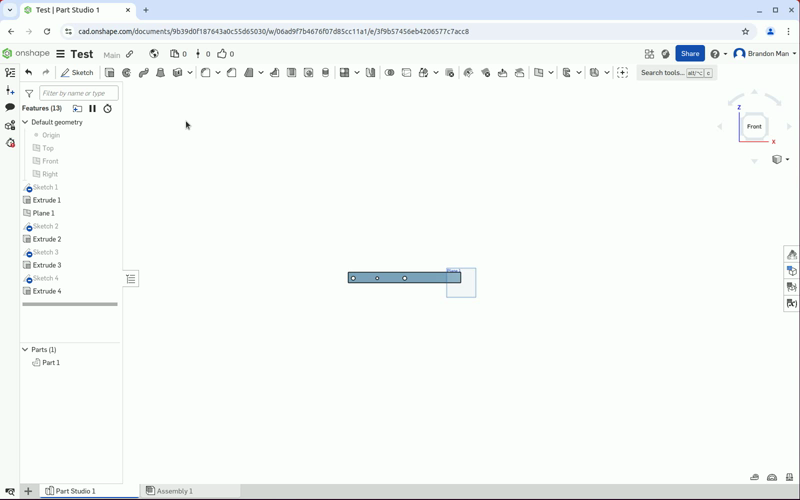
mouse_move(73, 189)
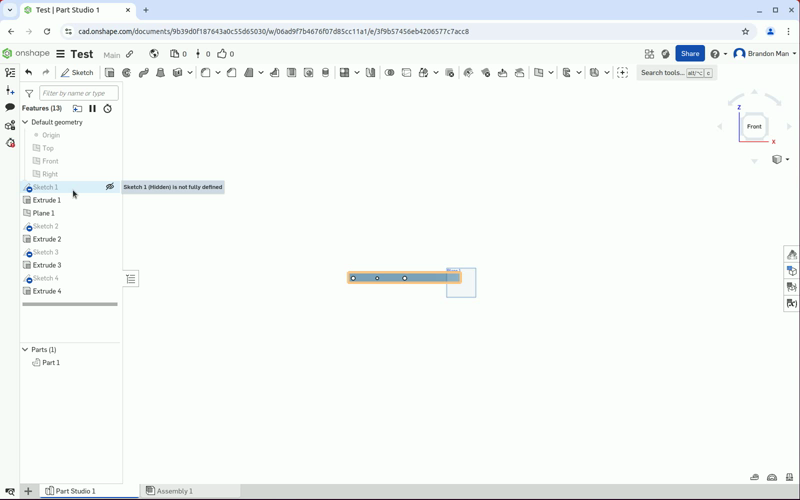
click(73, 189)
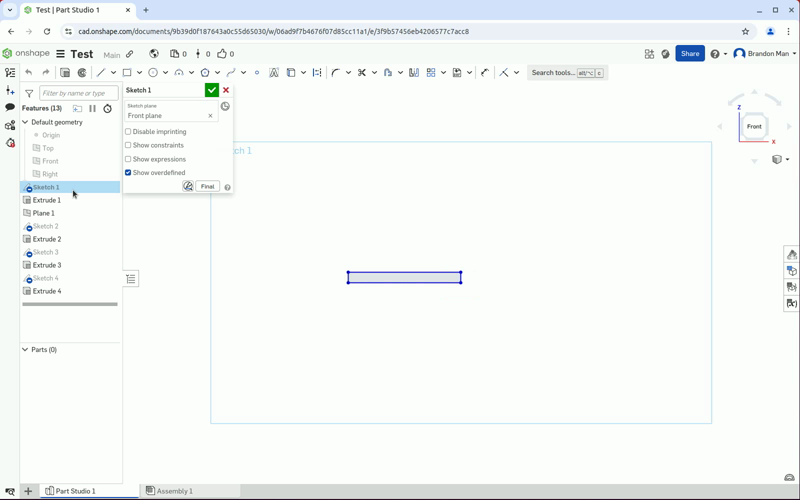
mouse_move(229, 92)
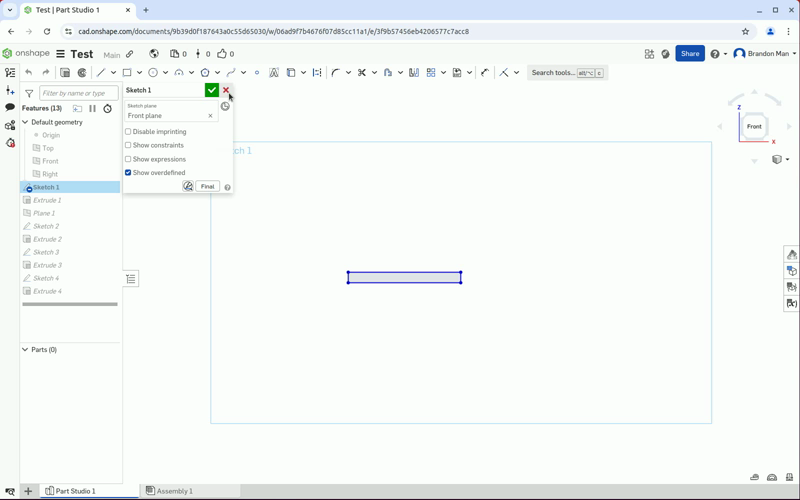
click(229, 92)
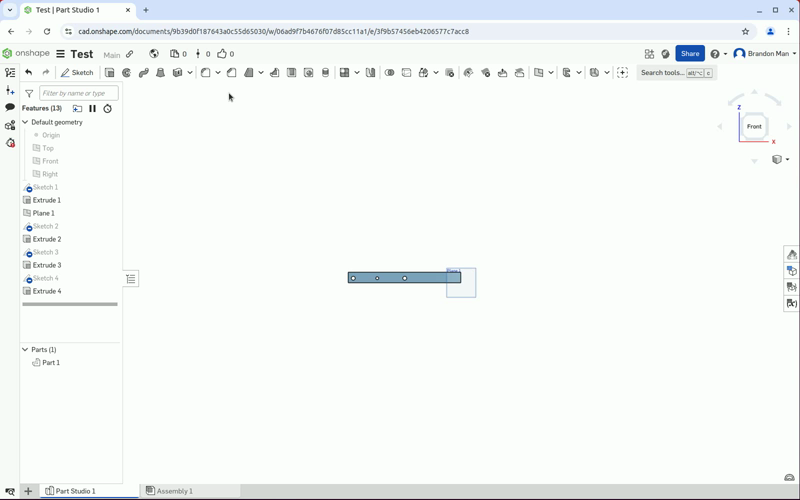
mouse_move(541, 75)
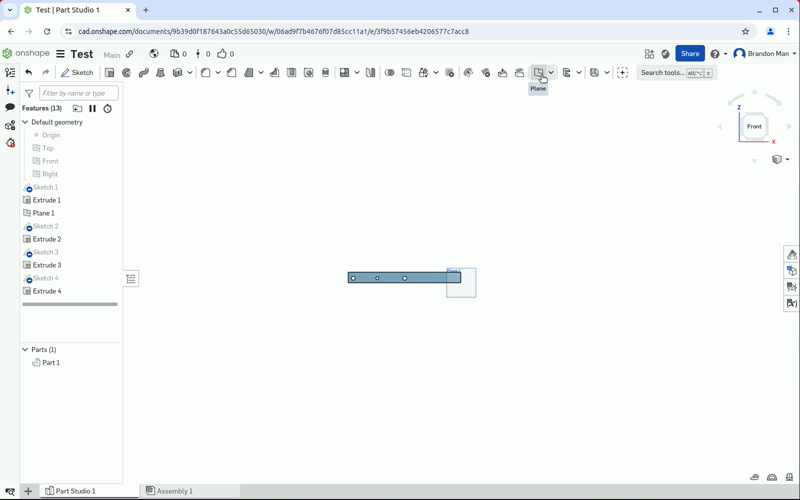
click(541, 75)
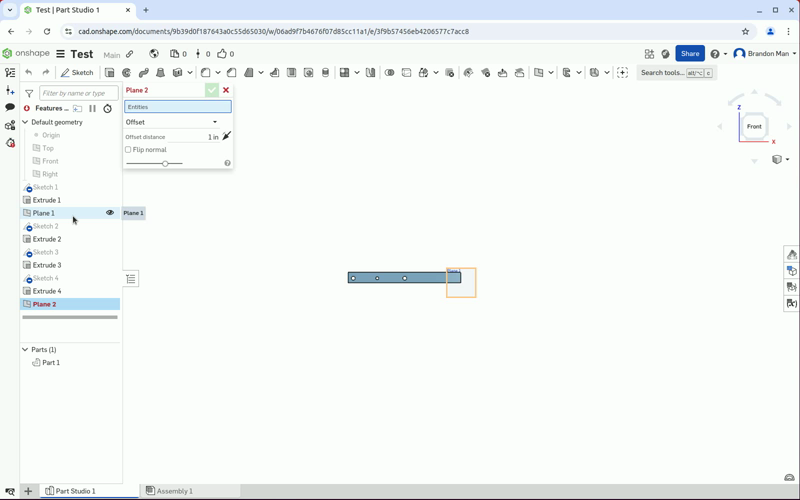
scroll(3)
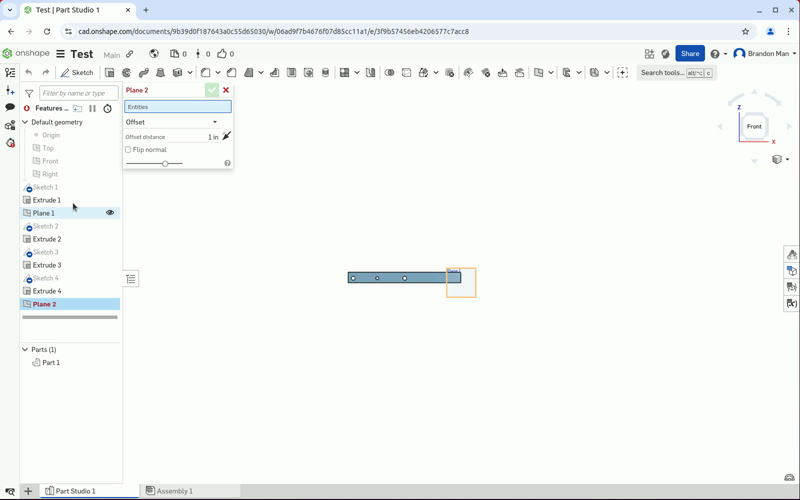
mouse_move(73, 163)
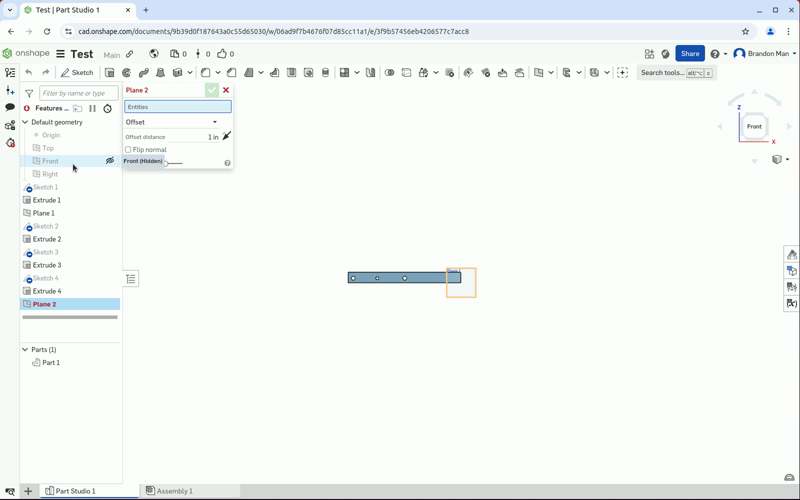
click(73, 163)
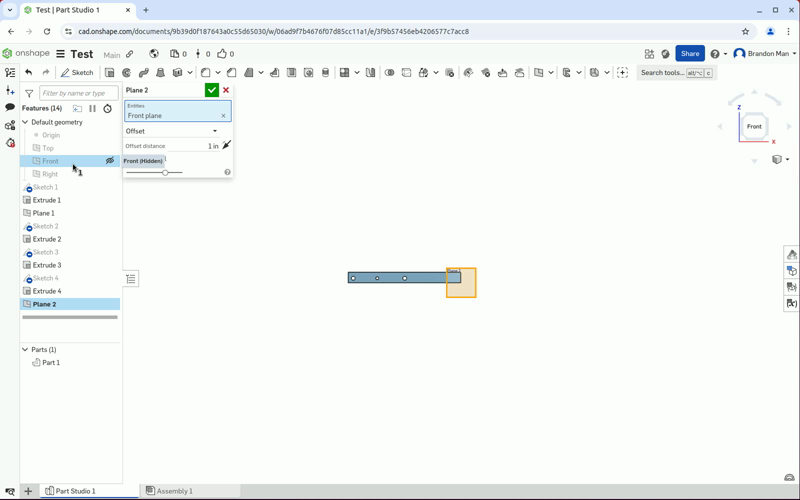
key(tab, 2)
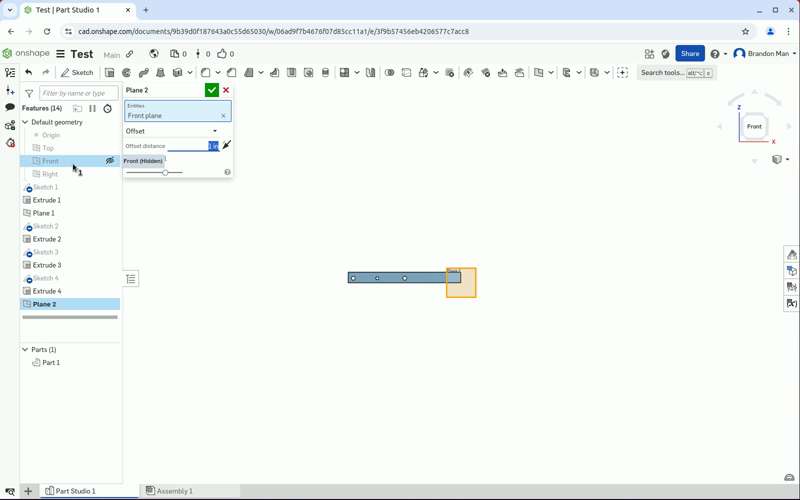
text(0.246)
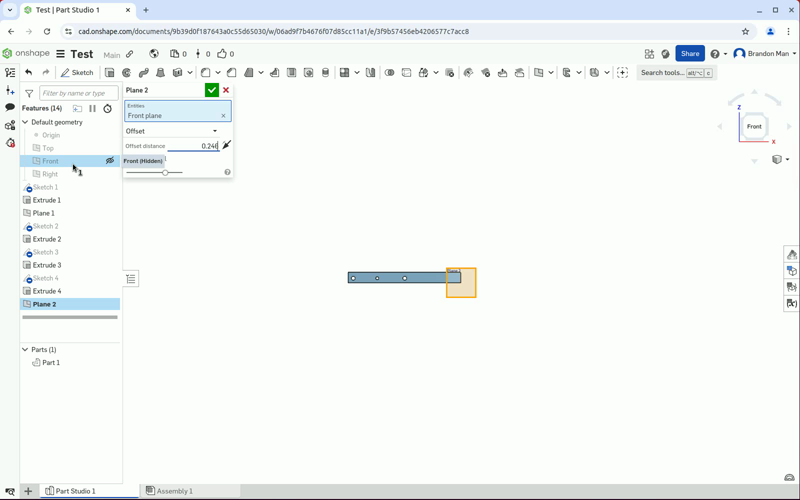
key(enter, 2)
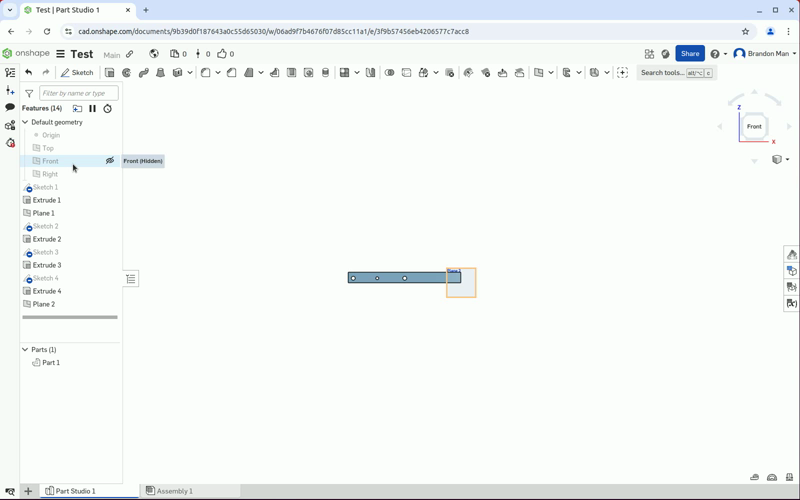
key(shift+s)
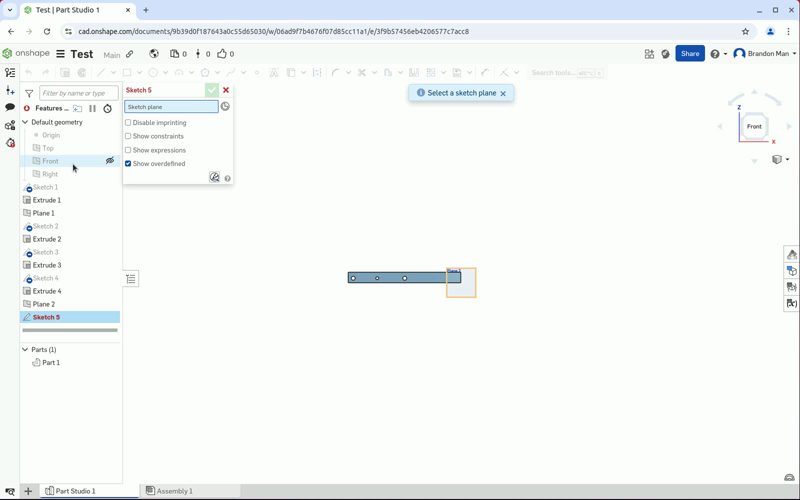
mouse_move(73, 306)
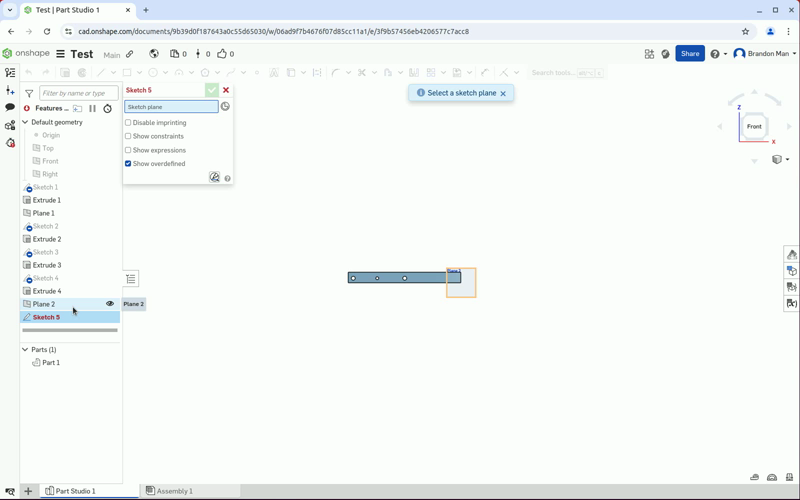
click(73, 306)
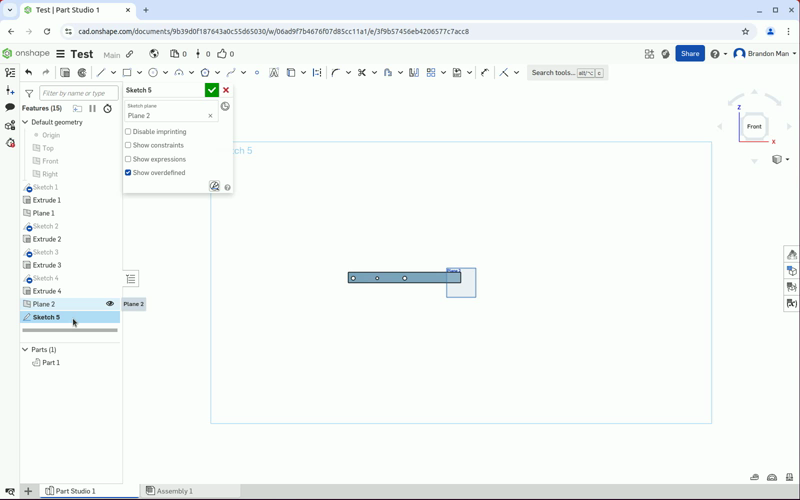
mouse_move(73, 352)
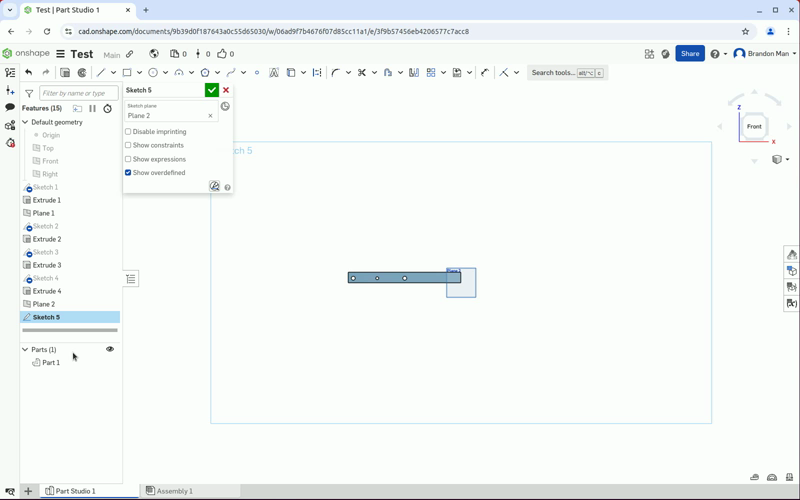
key(y)
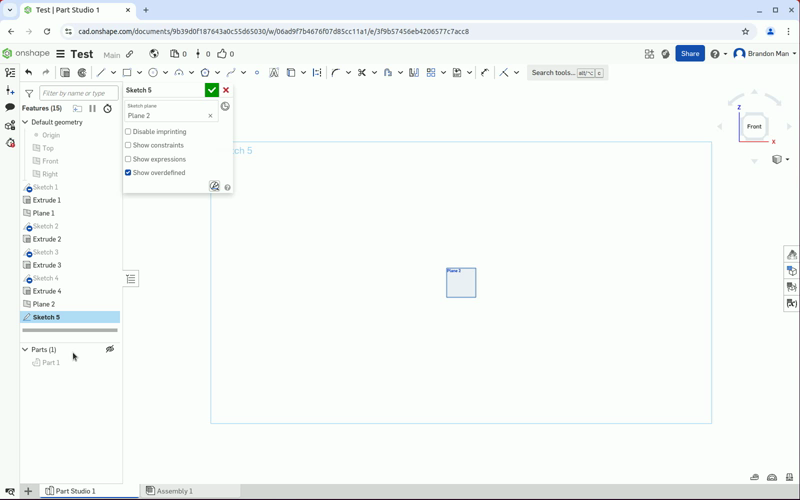
key(c)
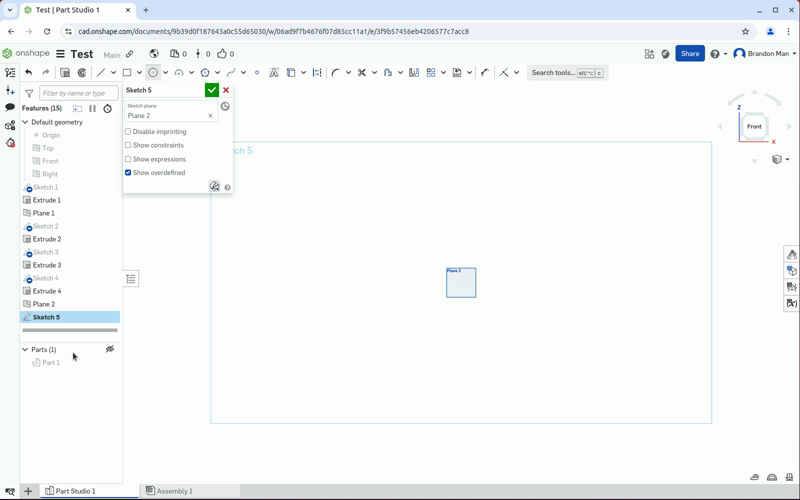
key_down(shift)
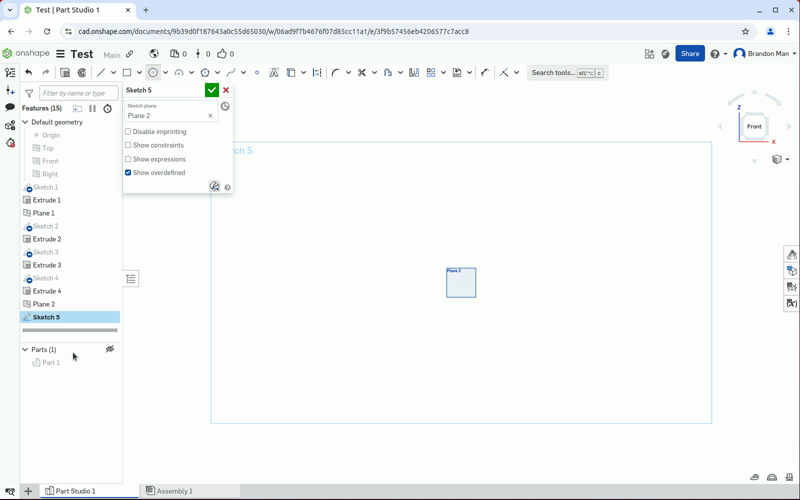
mouse_move(456, 278)
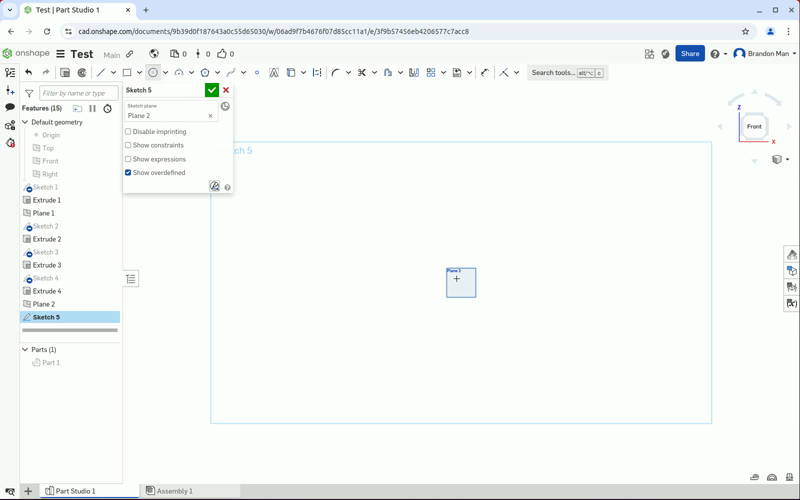
click(456, 278)
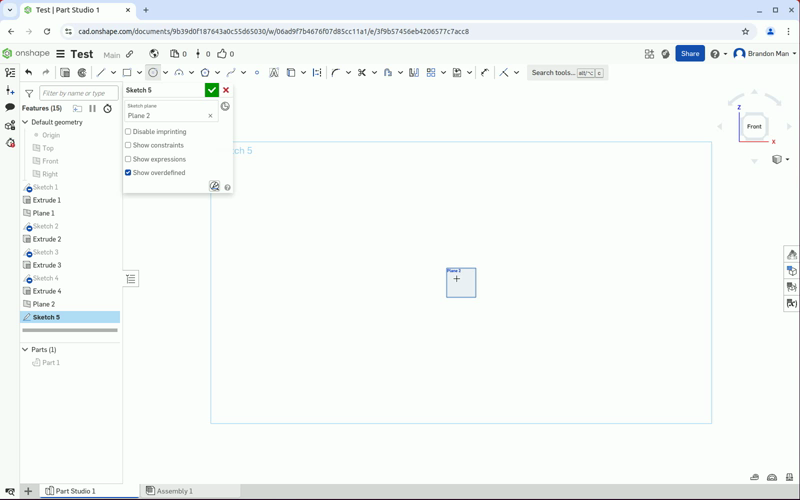
key_up(shift)
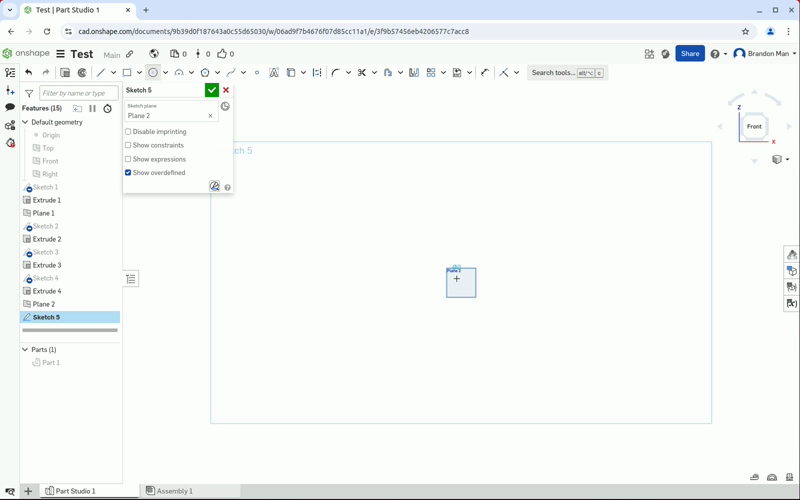
mouse_move(458, 278)
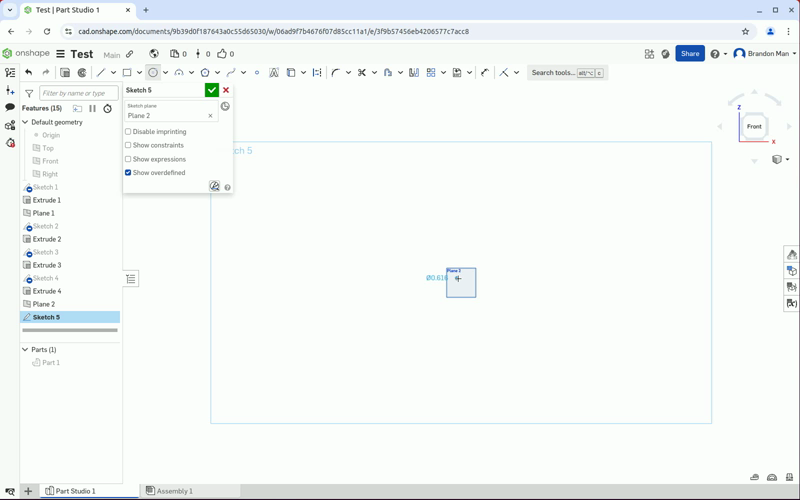
scroll(6)
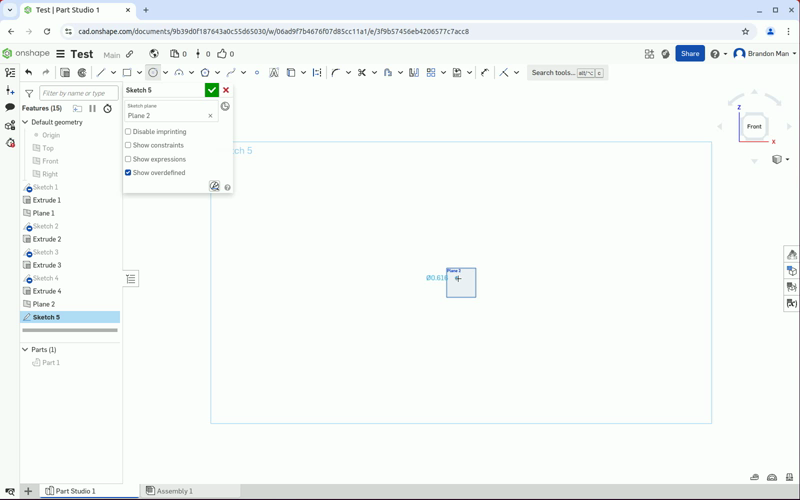
scroll(6)
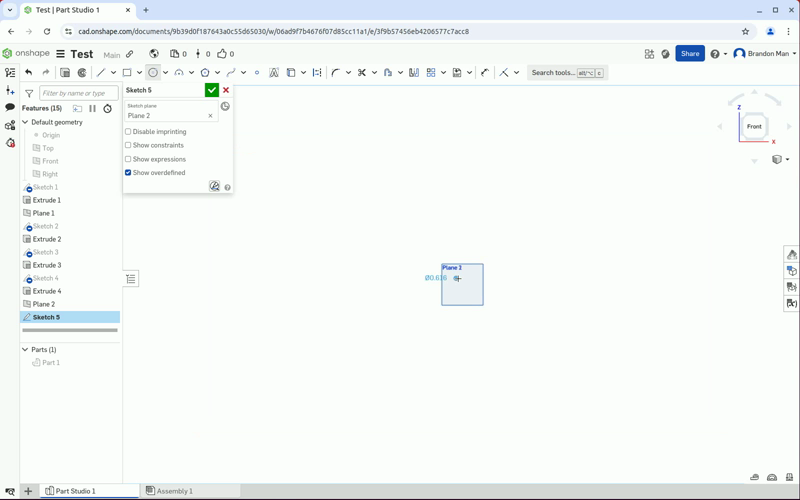
scroll(6)
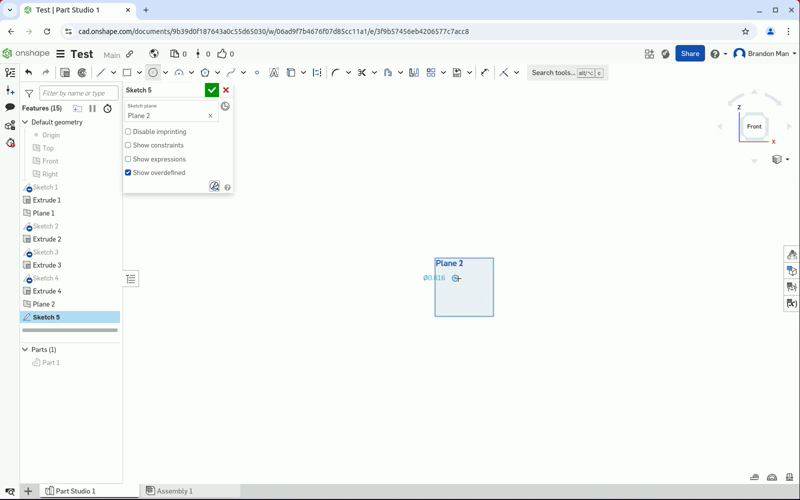
scroll(6)
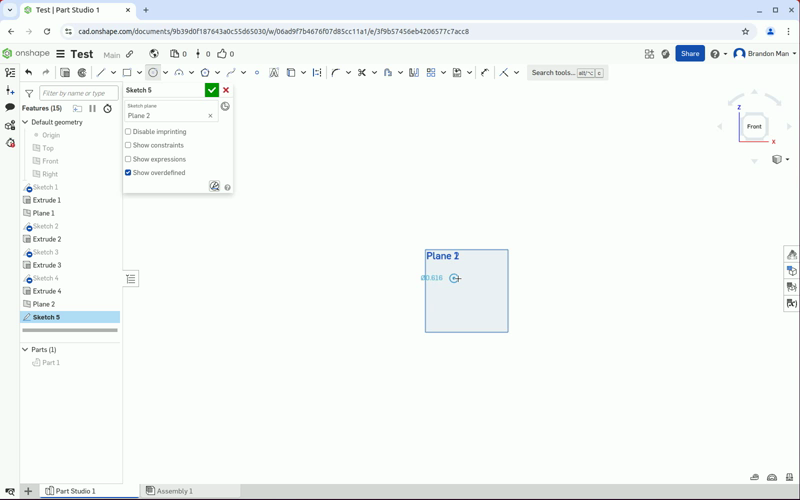
scroll(6)
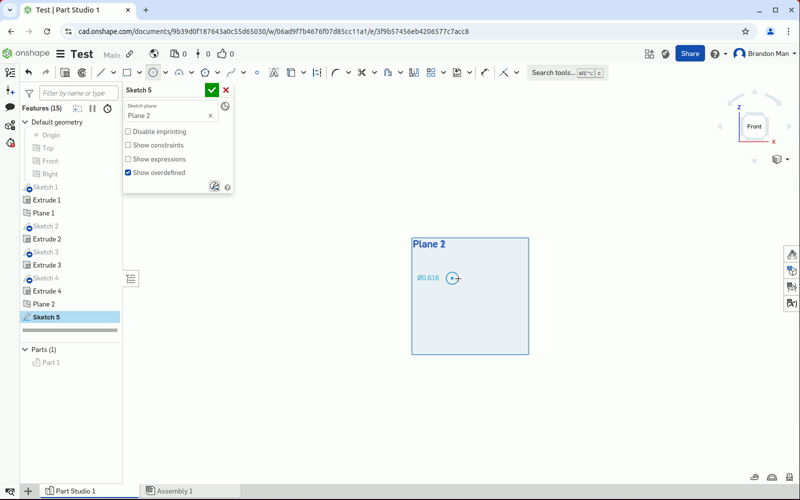
scroll(6)
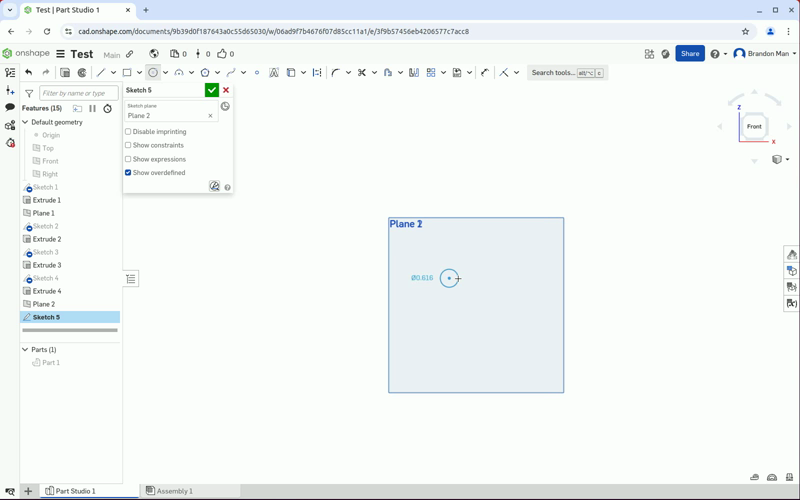
scroll(6)
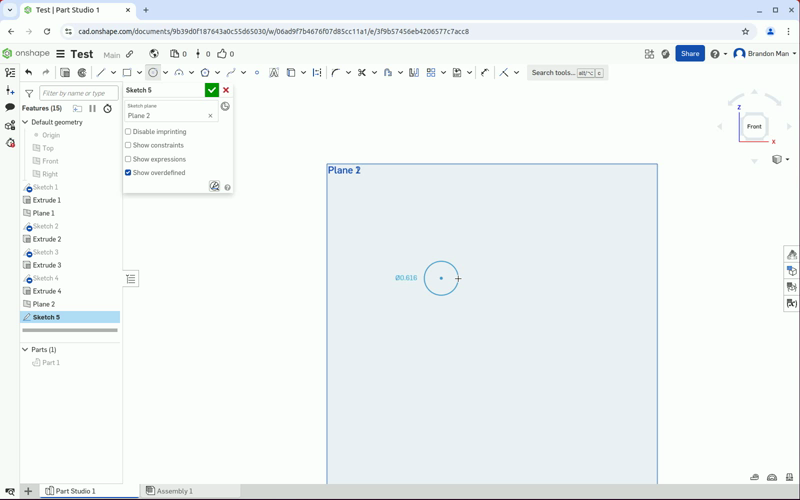
click(458, 278)
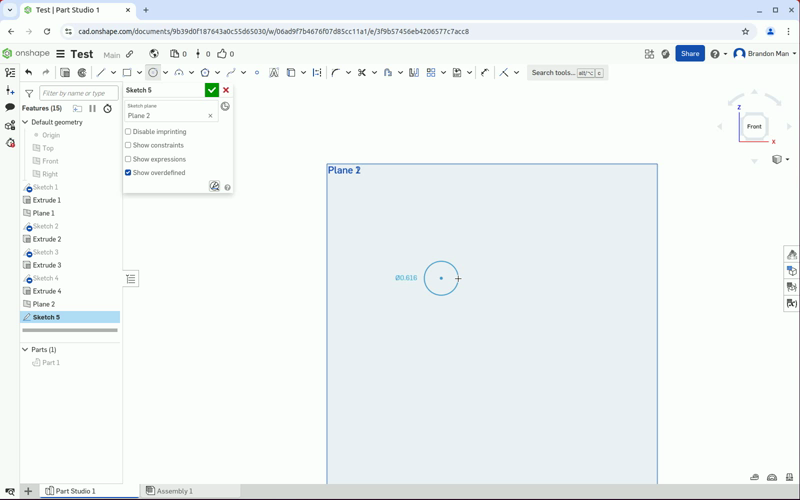
scroll(-6)
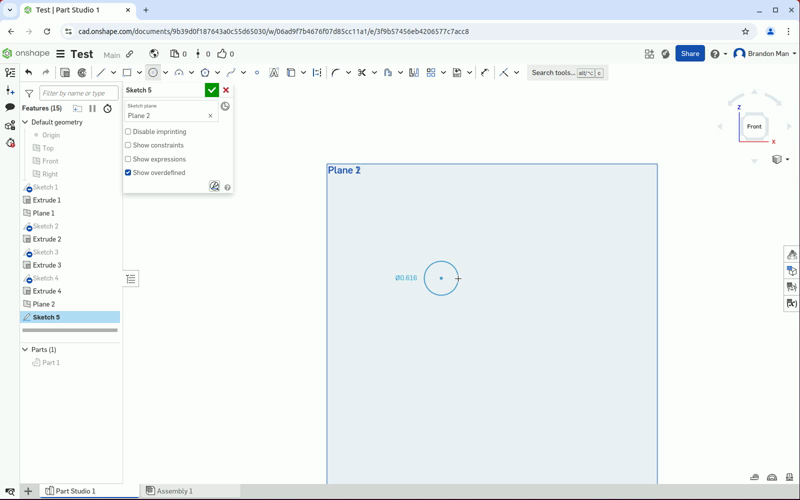
scroll(-6)
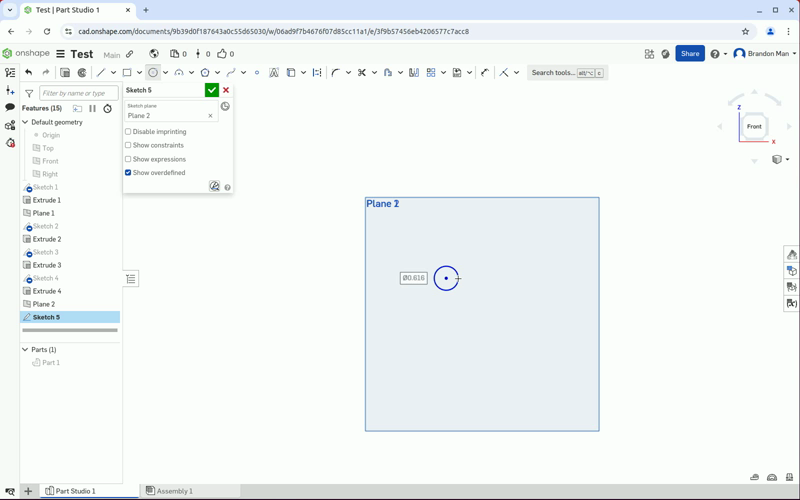
scroll(-6)
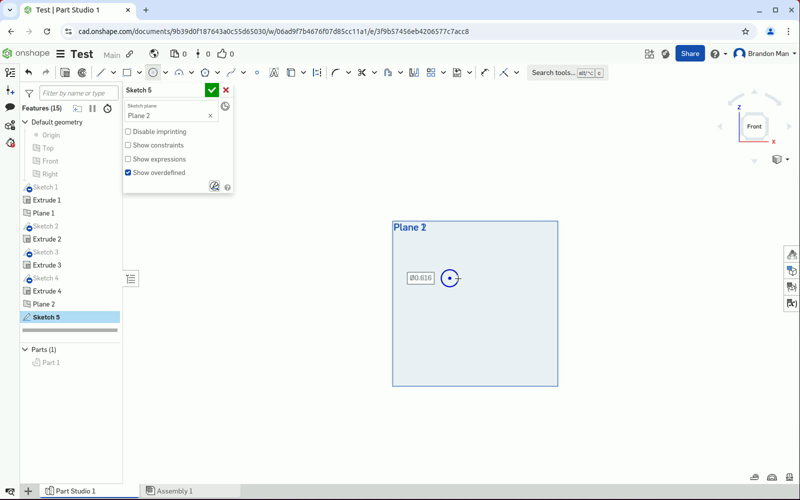
scroll(-6)
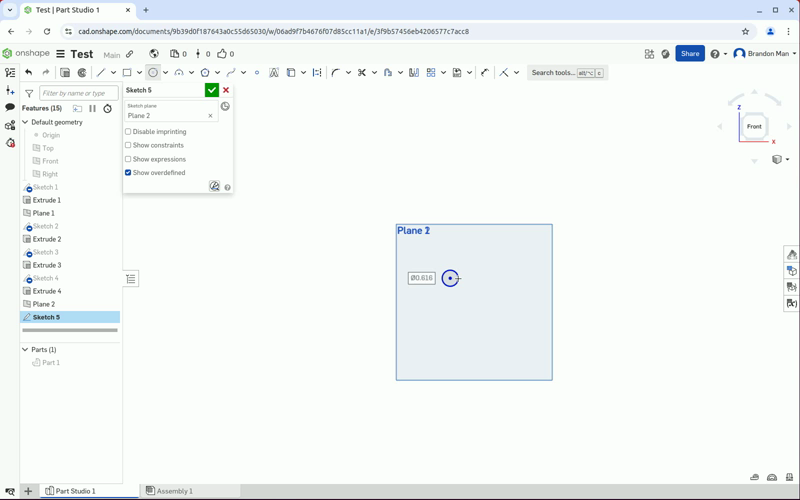
scroll(-6)
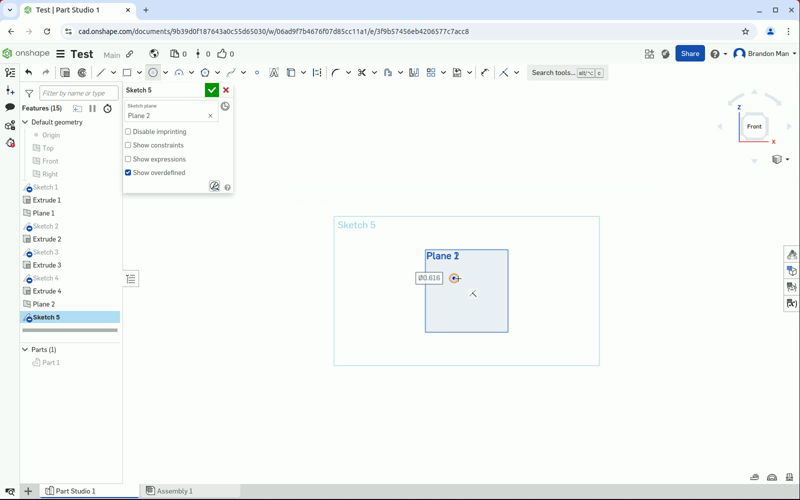
scroll(-6)
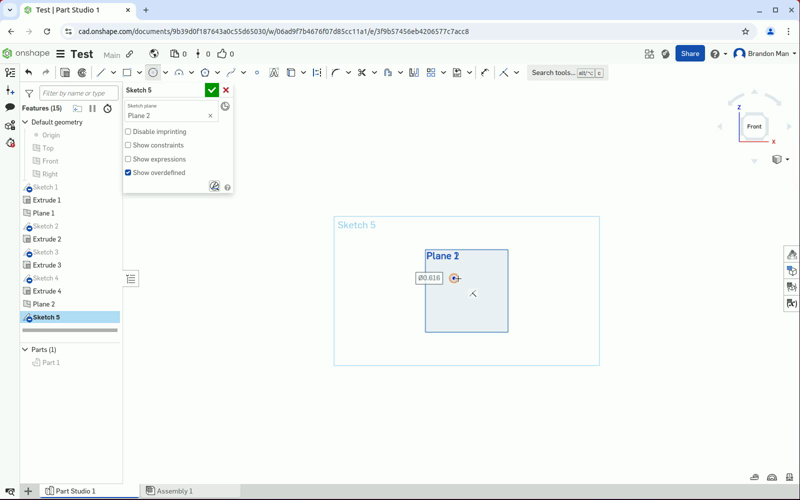
scroll(-6)
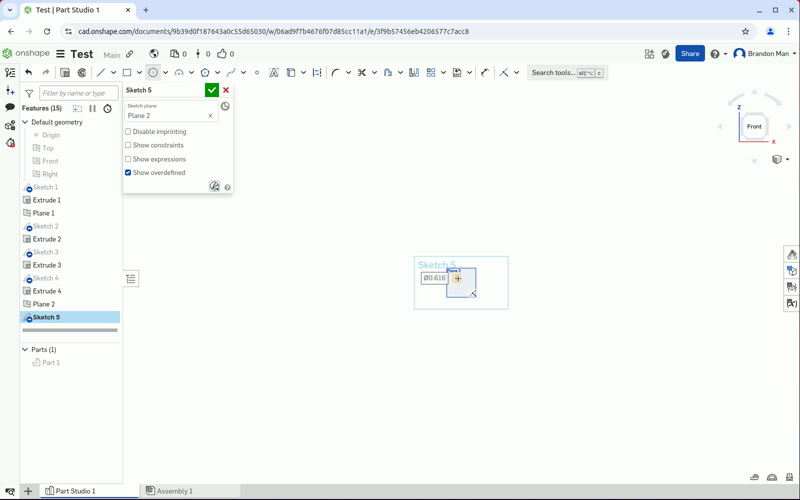
key(esc)
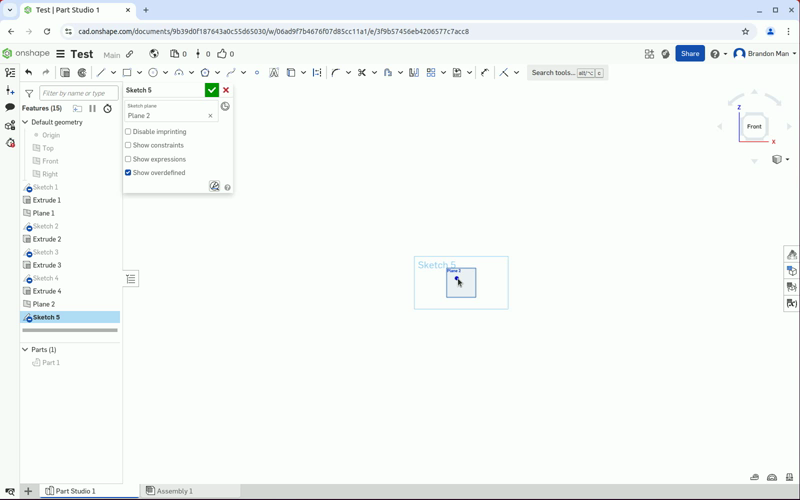
mouse_move(455, 277)
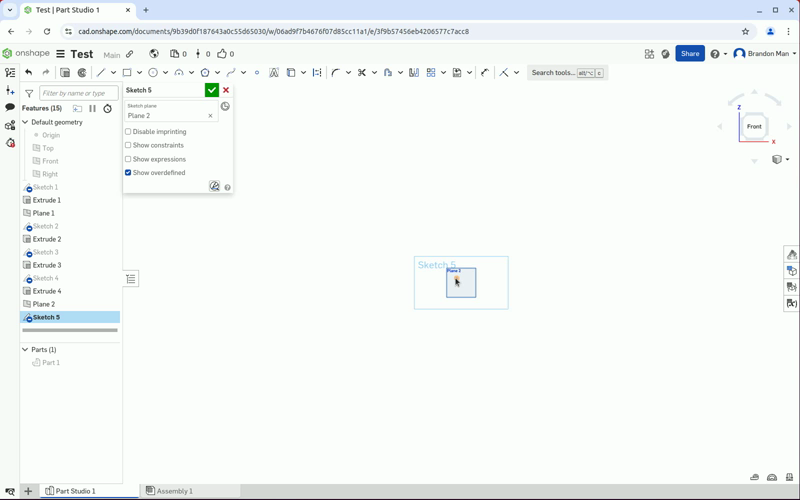
scroll(6)
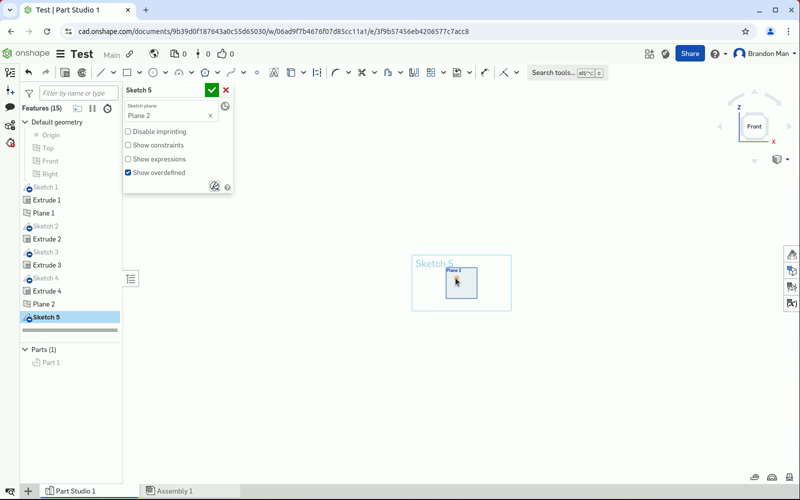
scroll(6)
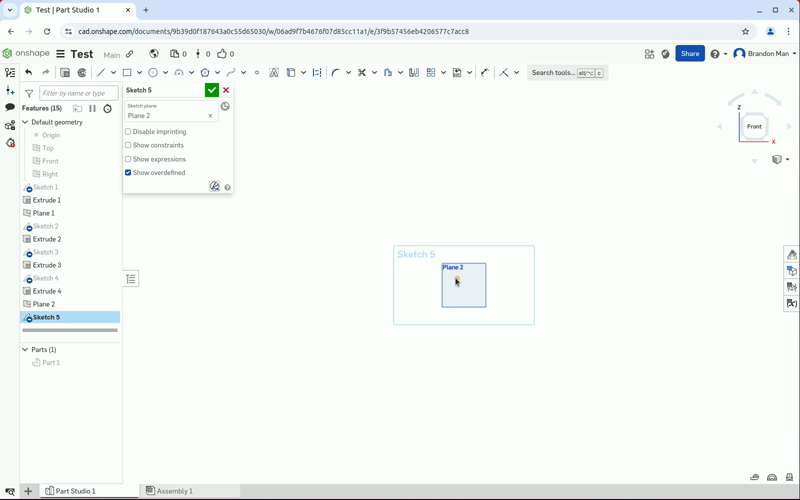
scroll(6)
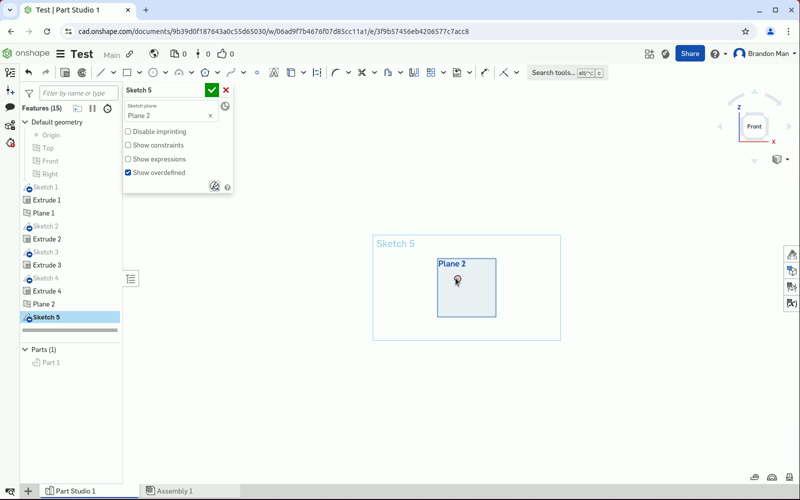
scroll(6)
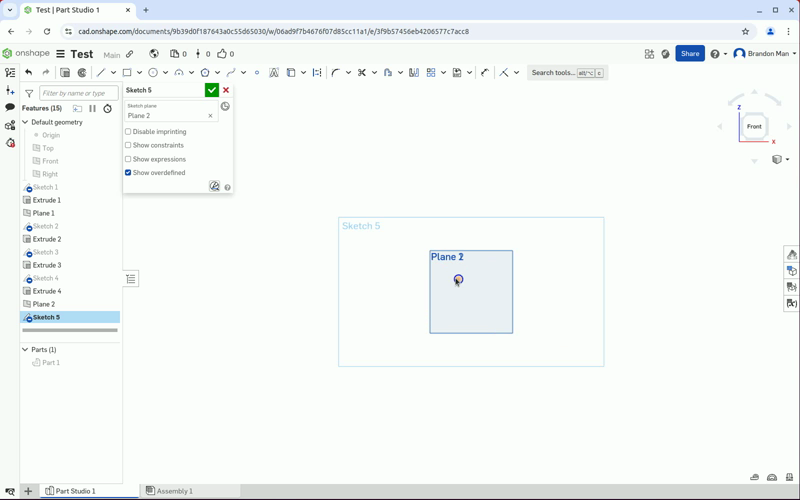
scroll(6)
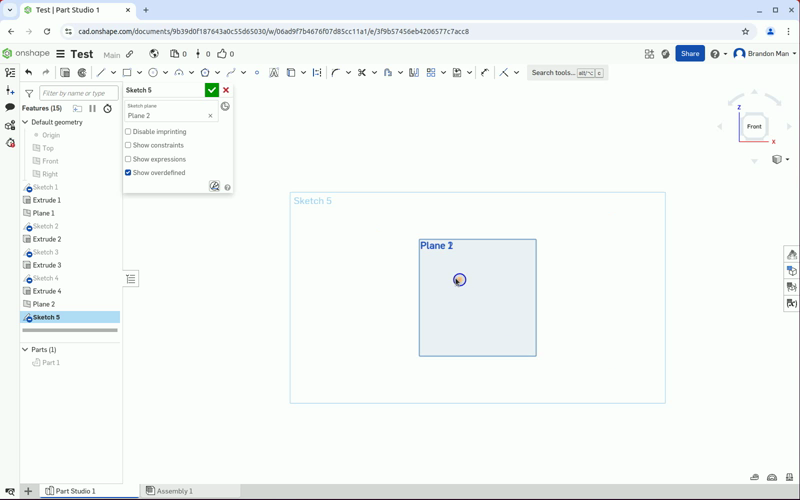
scroll(6)
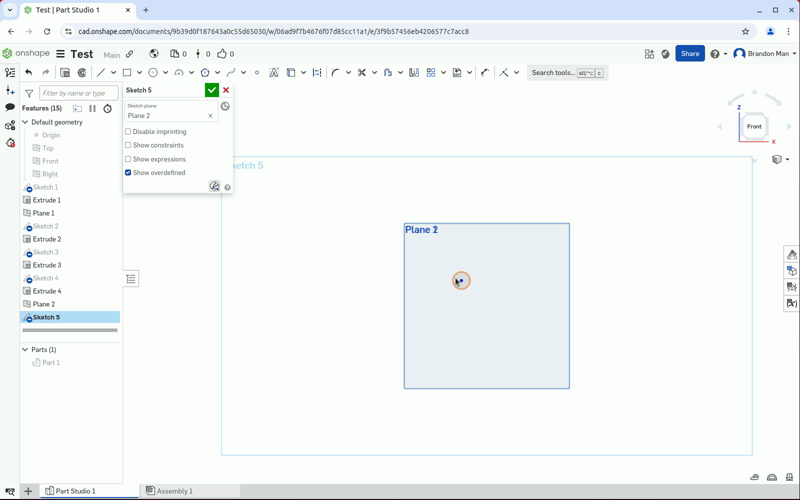
scroll(6)
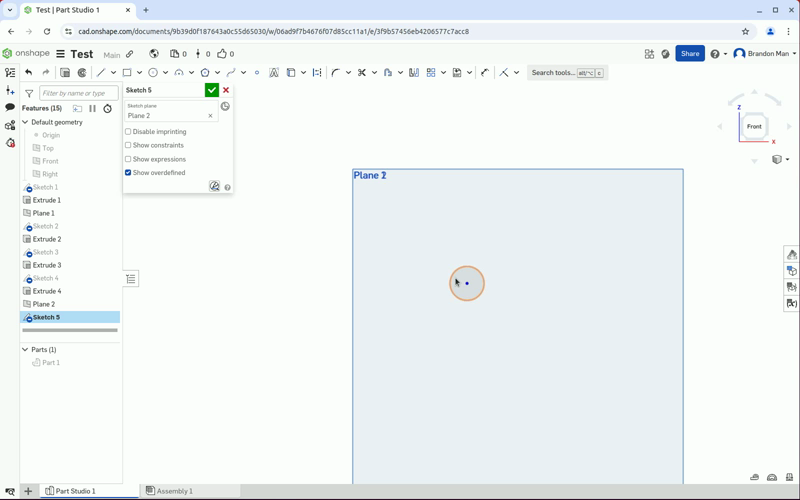
click(455, 277)
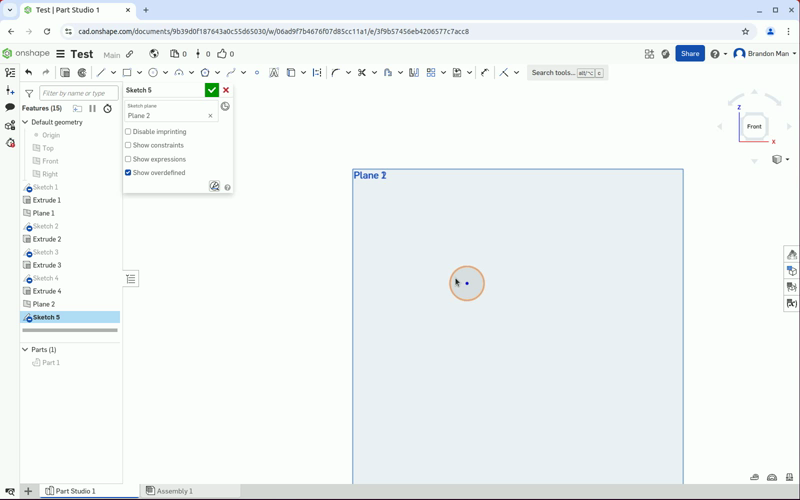
scroll(-6)
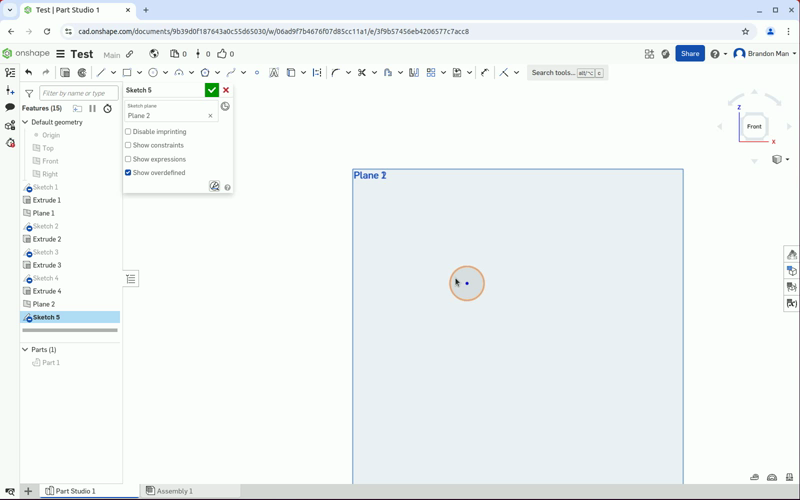
scroll(-6)
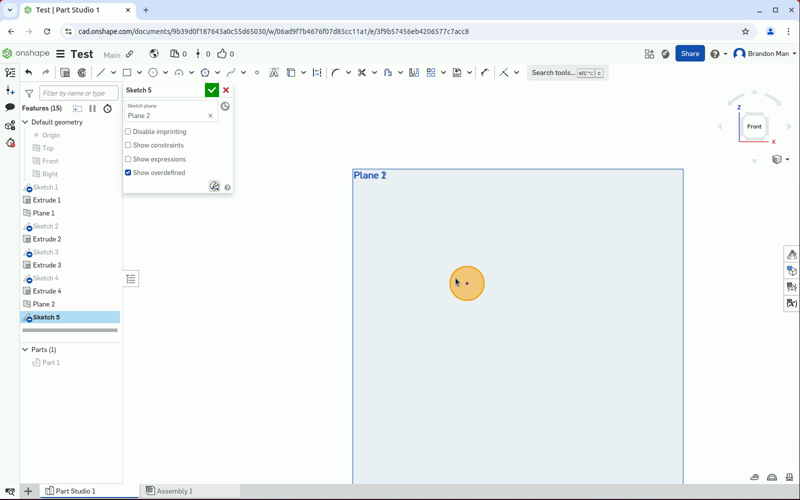
scroll(-6)
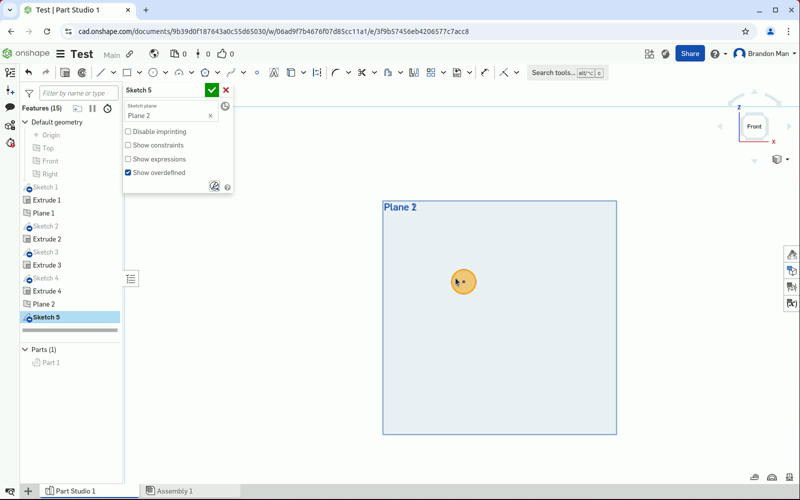
scroll(-6)
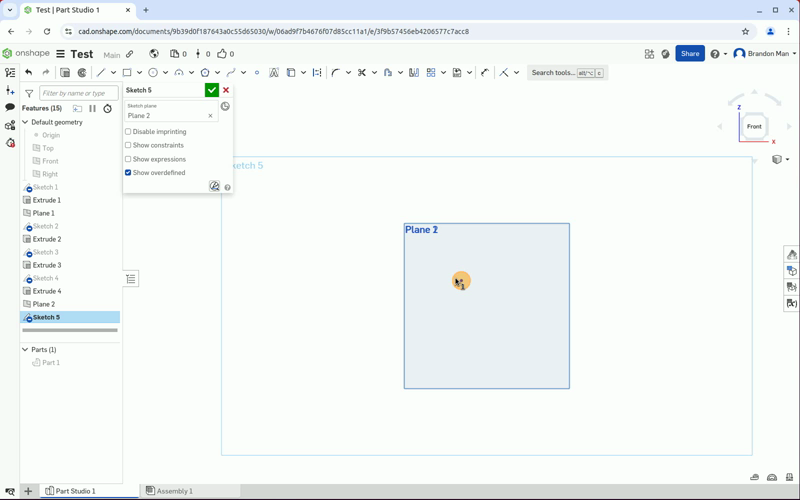
scroll(-6)
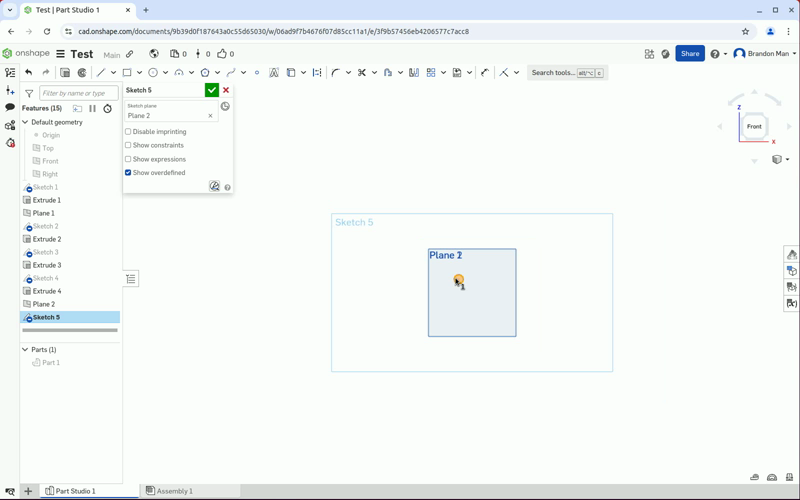
scroll(-6)
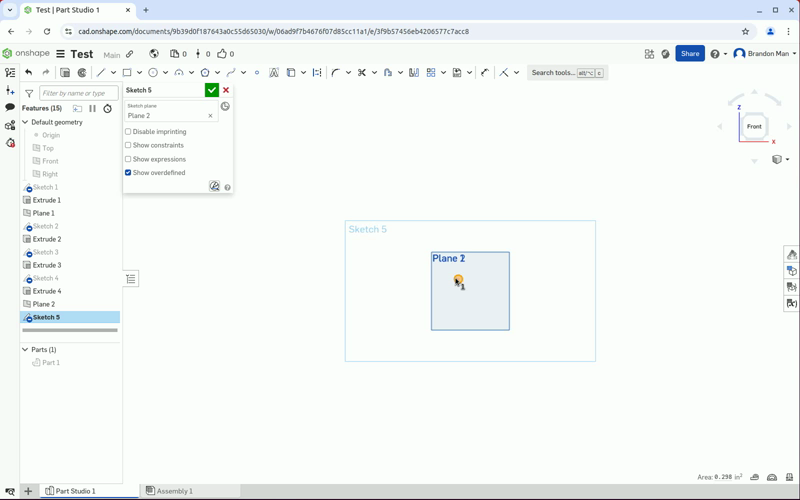
scroll(-6)
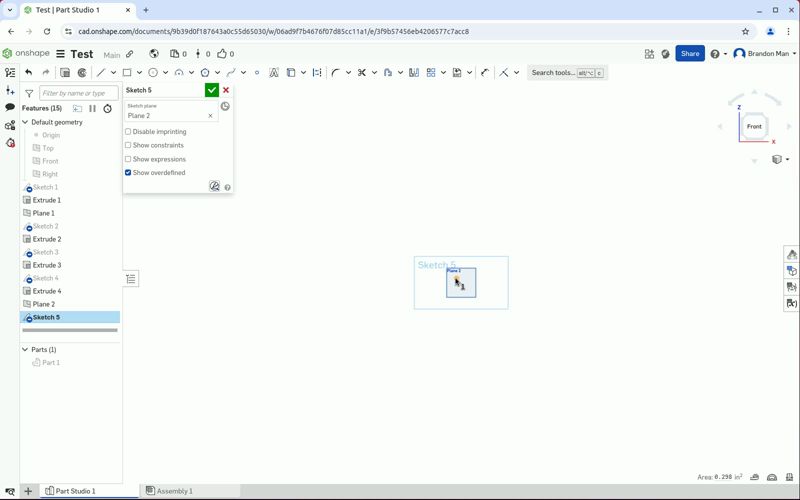
mouse_move(73, 352)
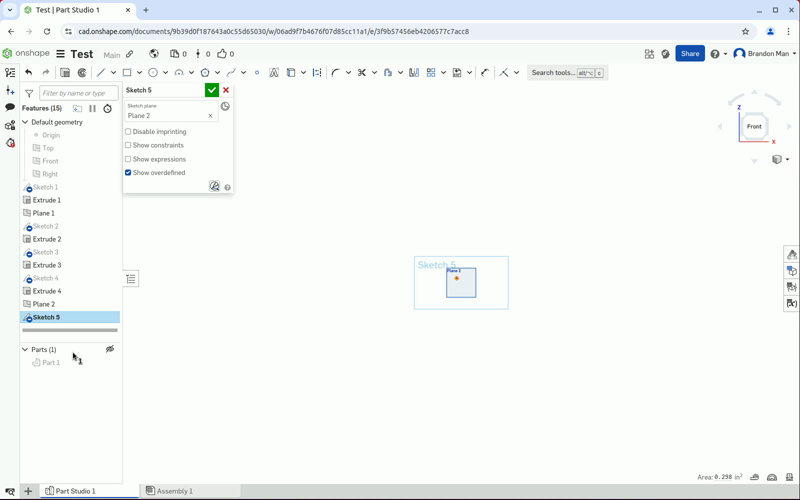
key(shift+y)
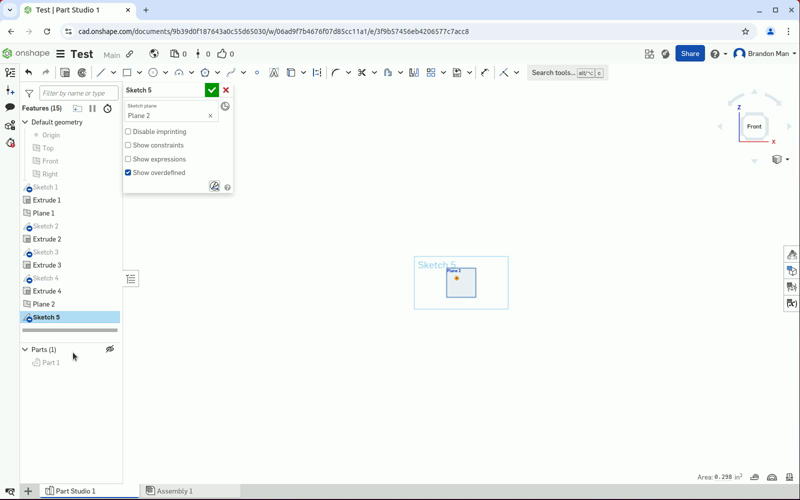
key(shift+e)
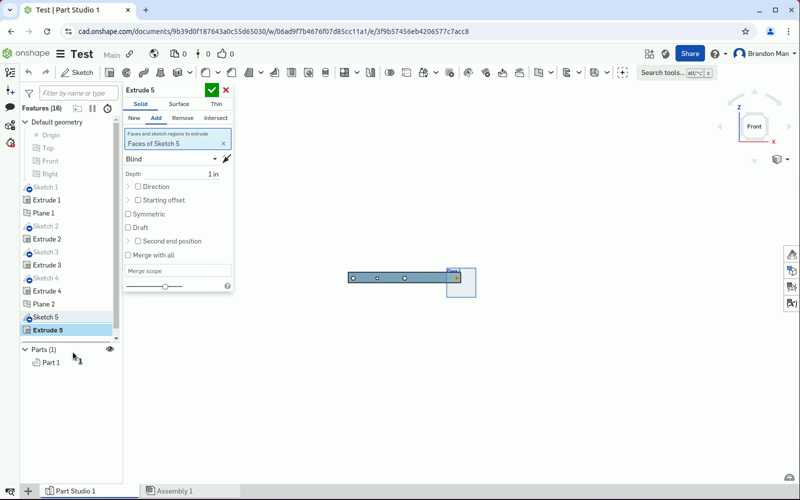
mouse_move(143, 106)
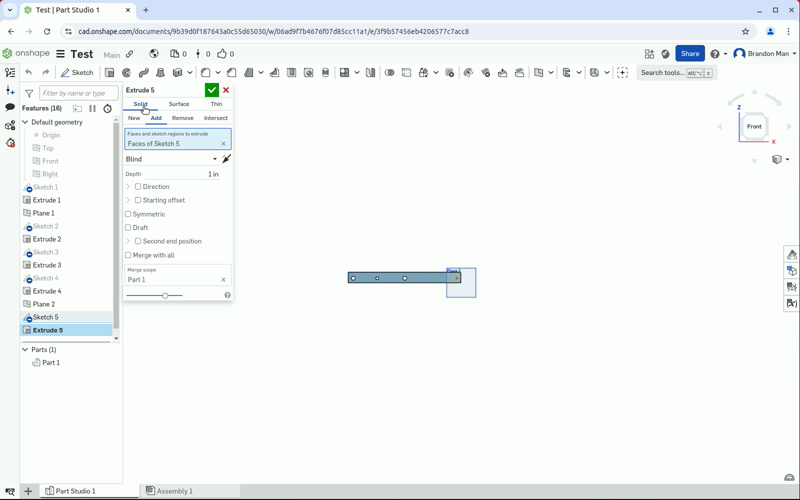
click(143, 106)
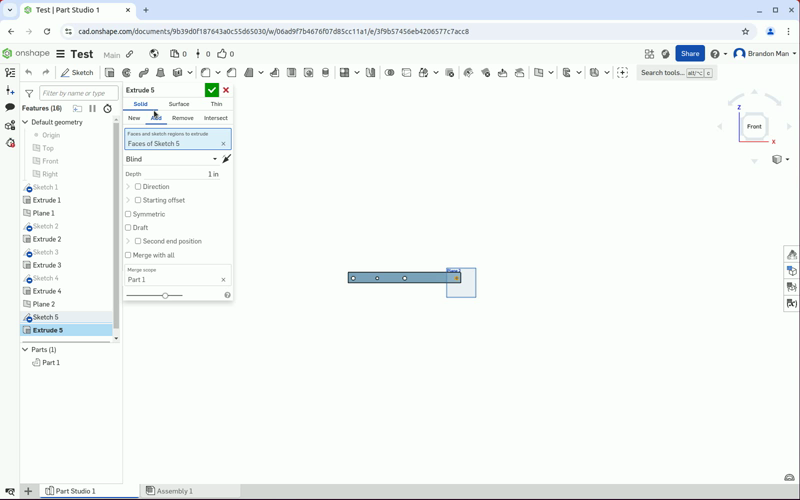
mouse_move(186, 120)
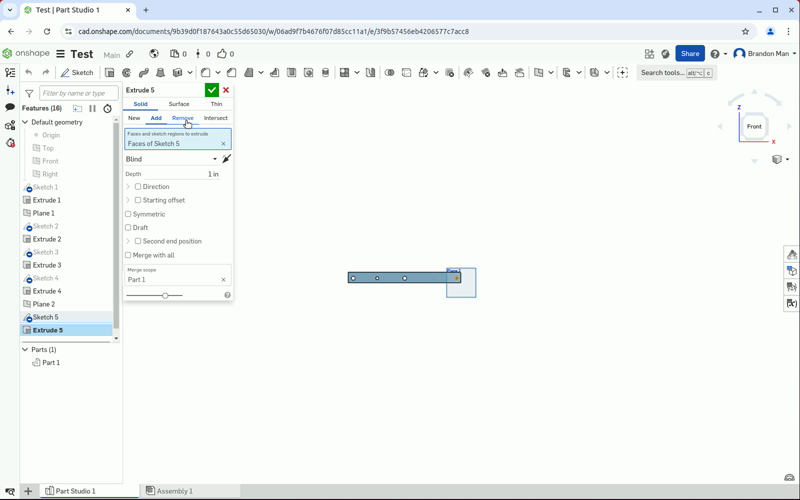
click(186, 120)
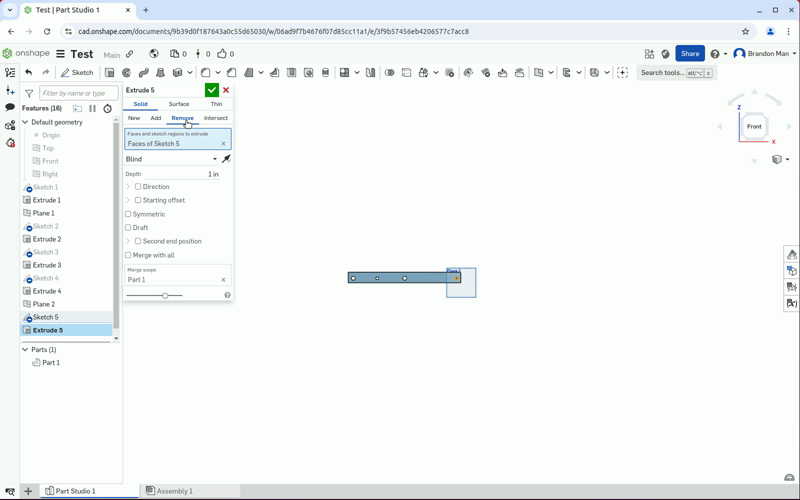
key(tab, 4)
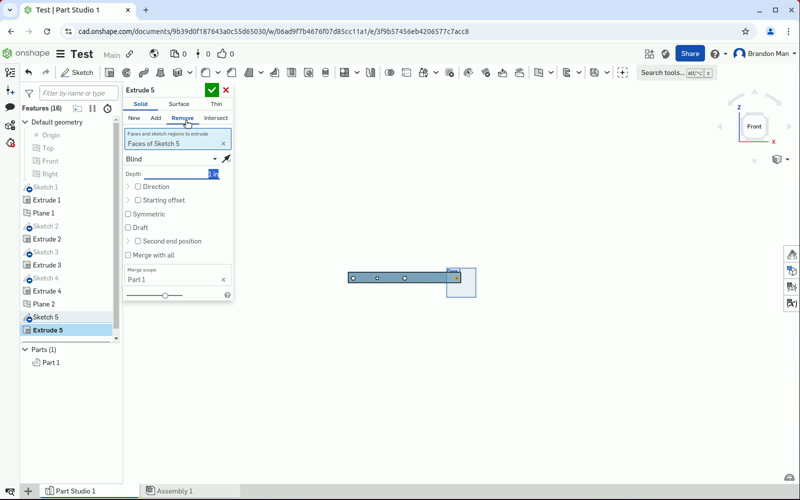
text(2.889)
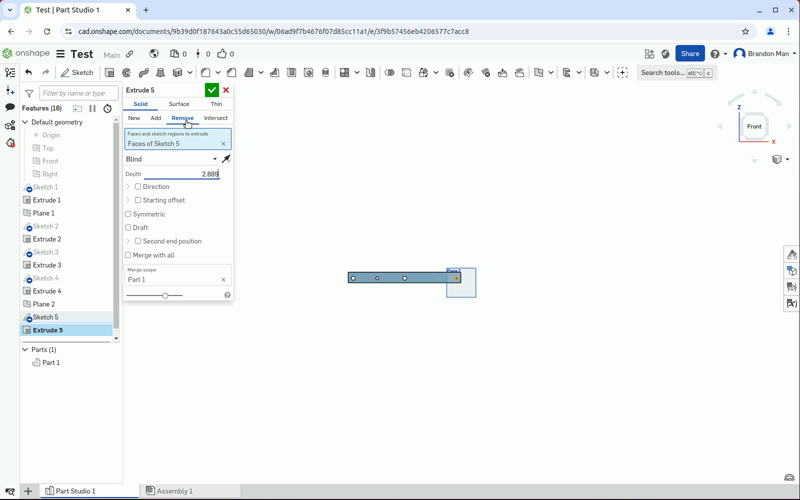
key(tab, 6)
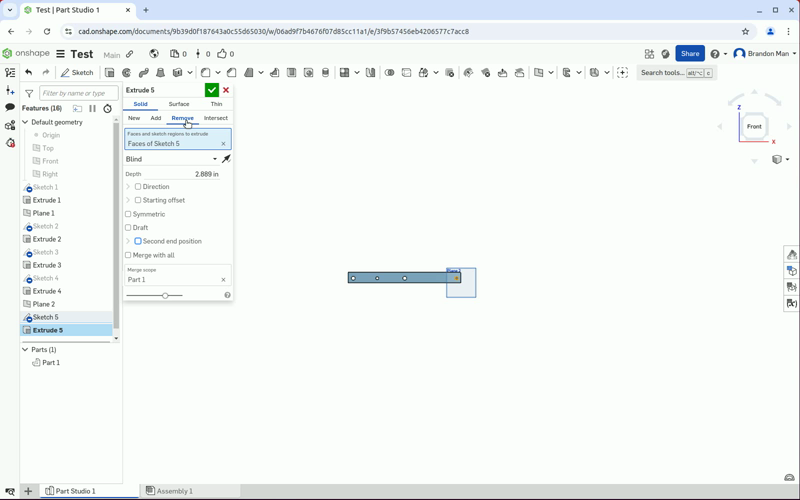
key(space)
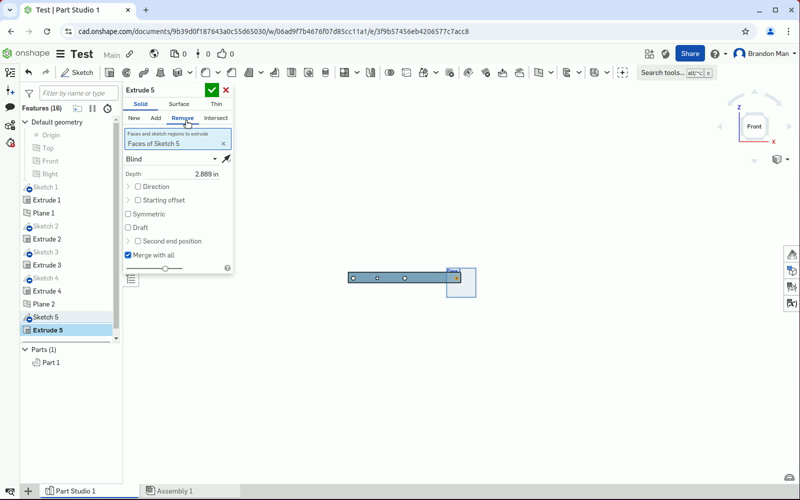
key(enter)
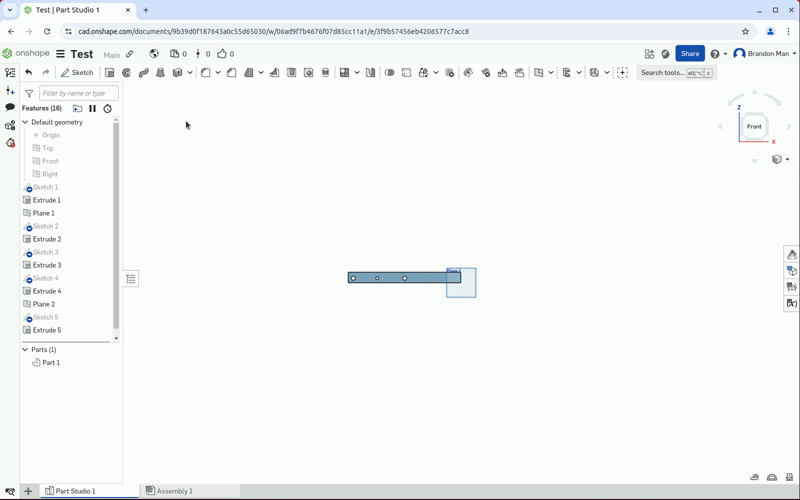
key(shift+h)
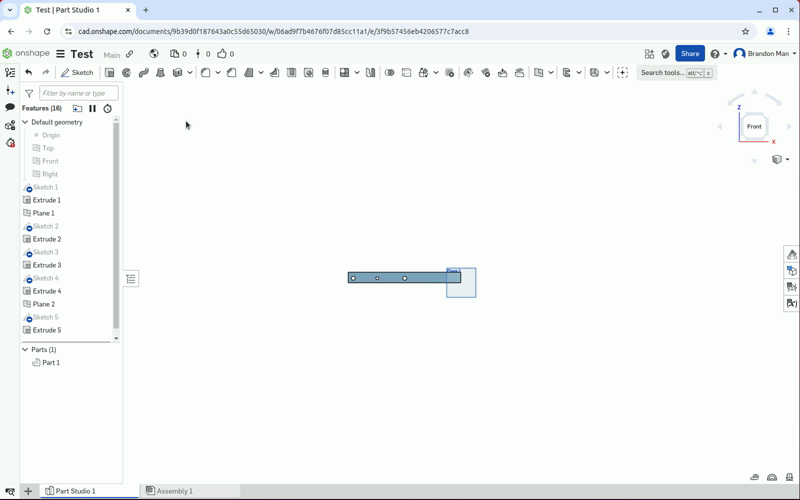
key(shift+h)
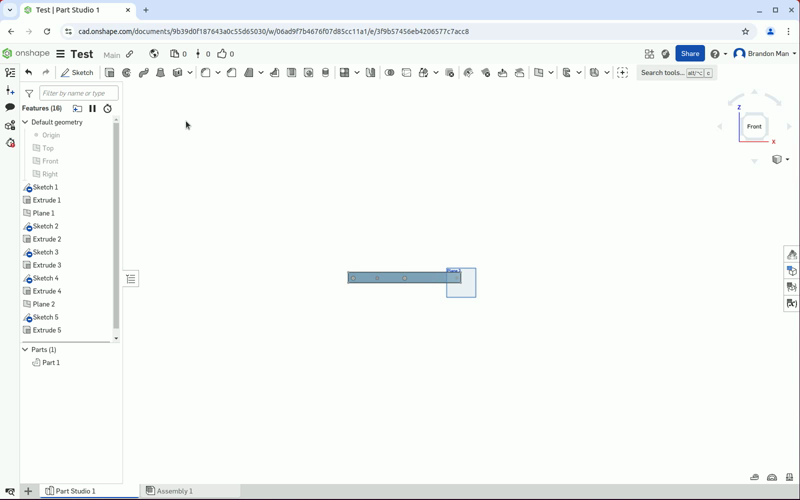
key(shift+7)
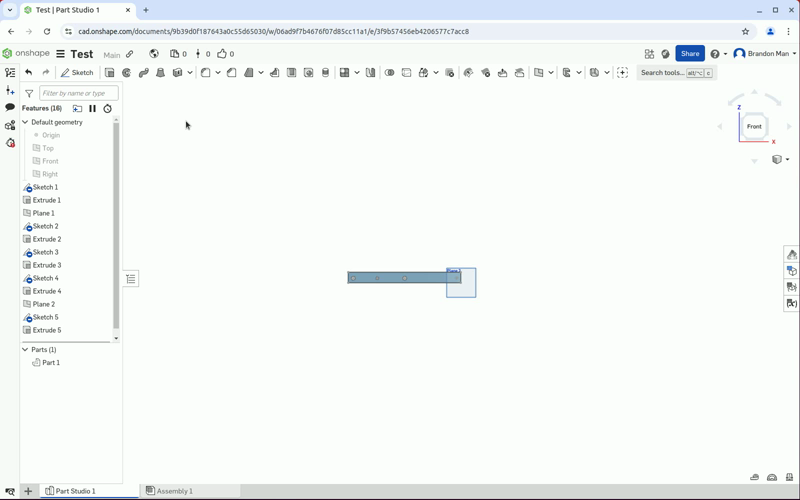
key(left, 2)
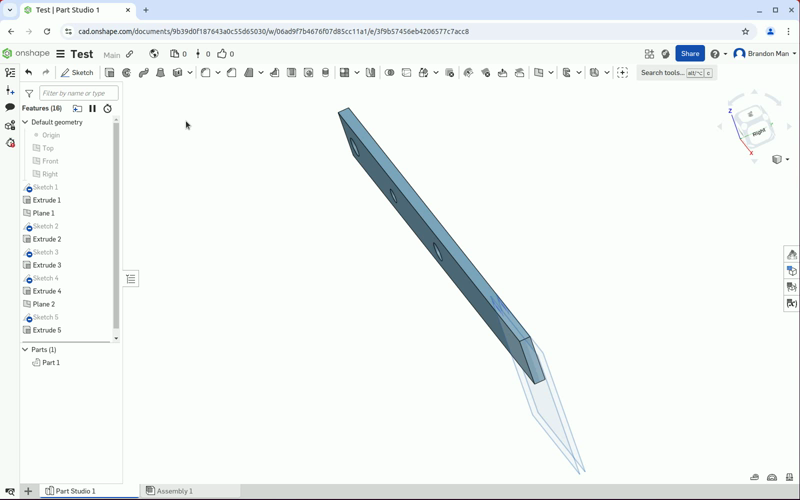
key(down, 2)
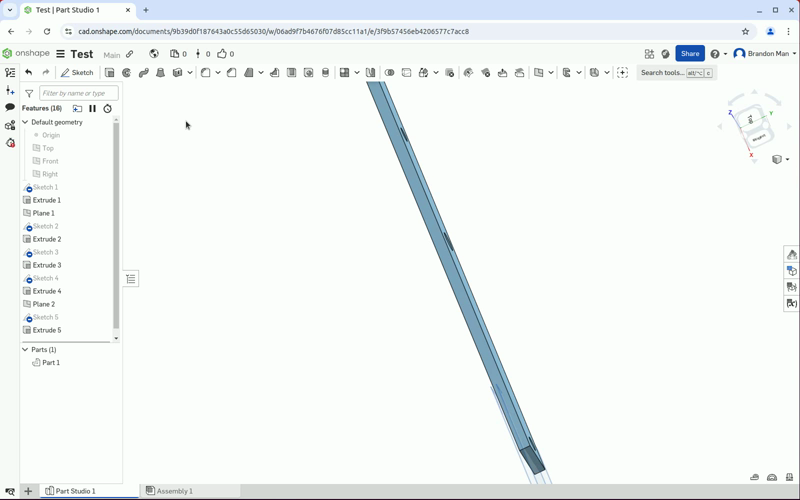
key(up, 2)
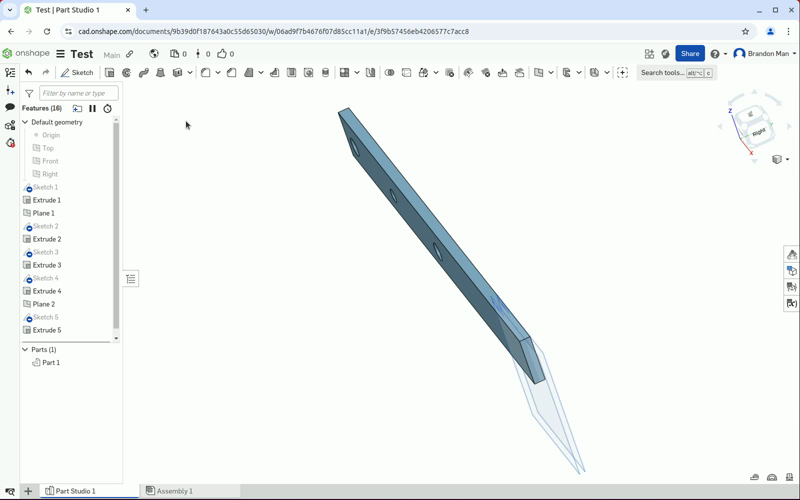
key(right, 2)
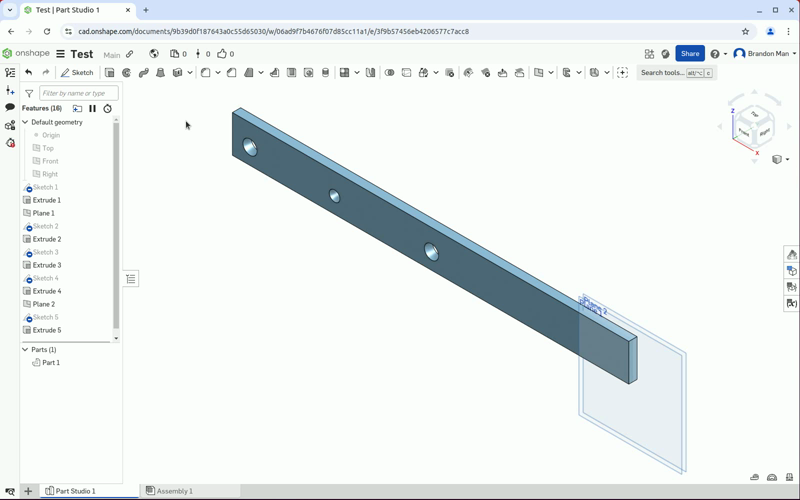
mouse_move(69, 189)
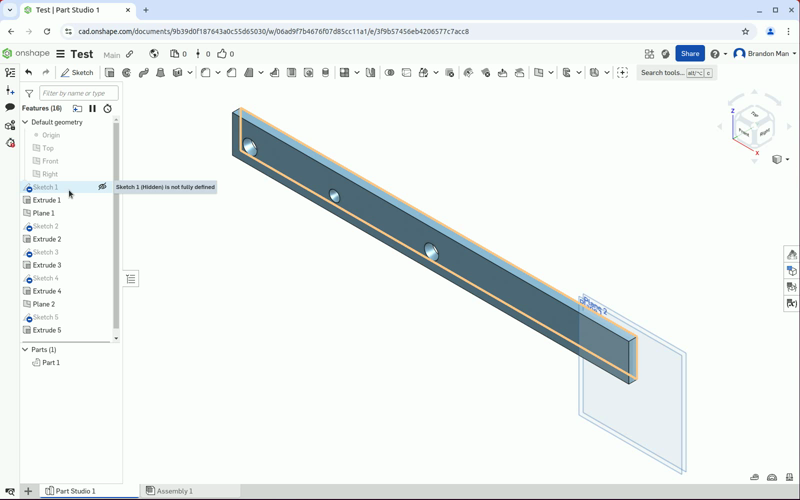
click(69, 189)